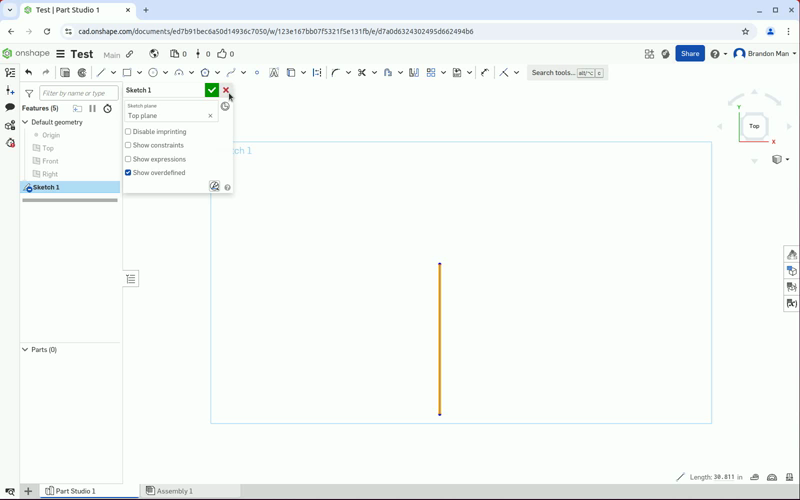
key(shift+h)
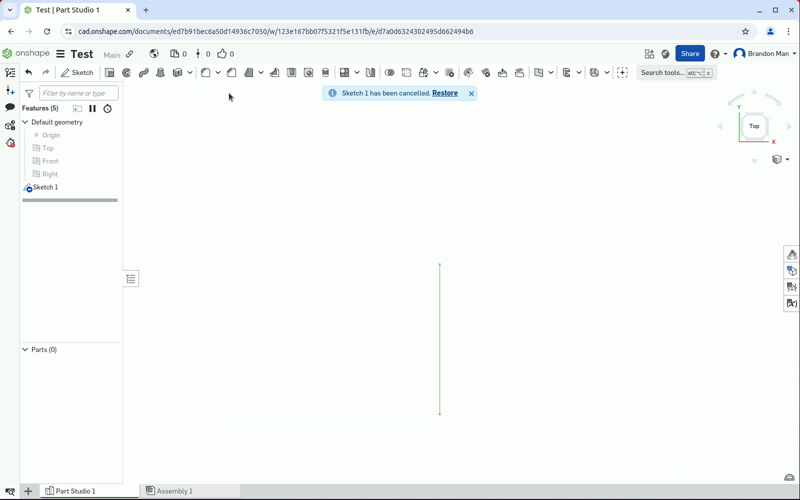
key(shift+s)
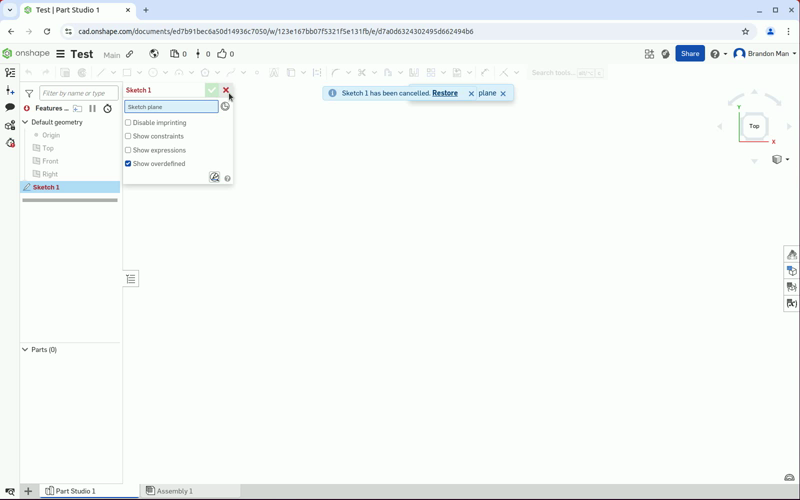
mouse_move(73, 150)
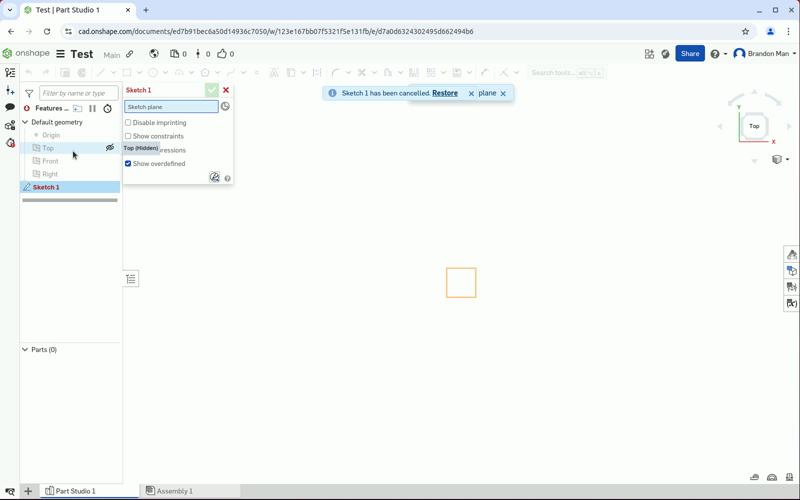
click(73, 150)
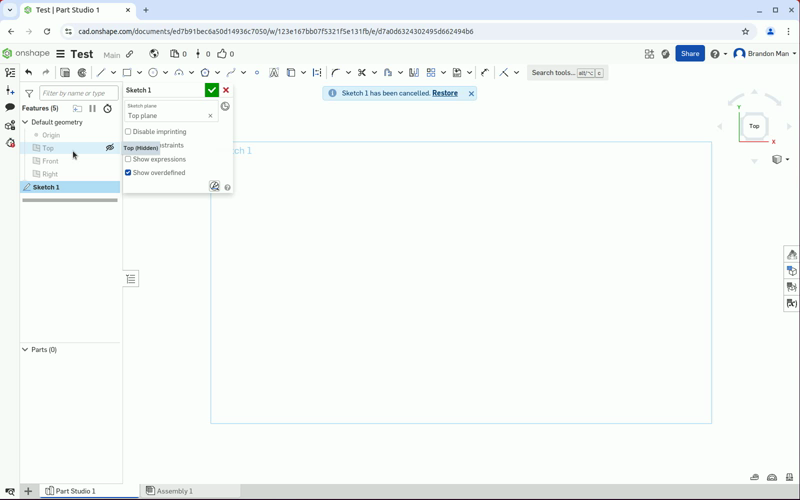
mouse_move(73, 352)
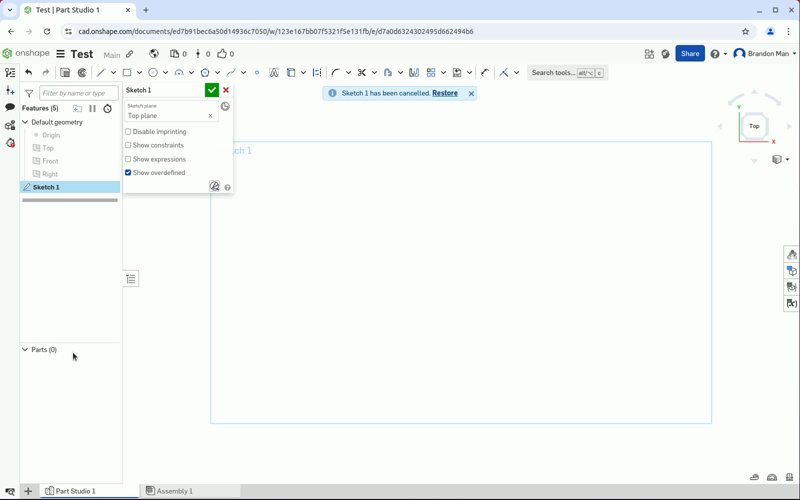
key(y)
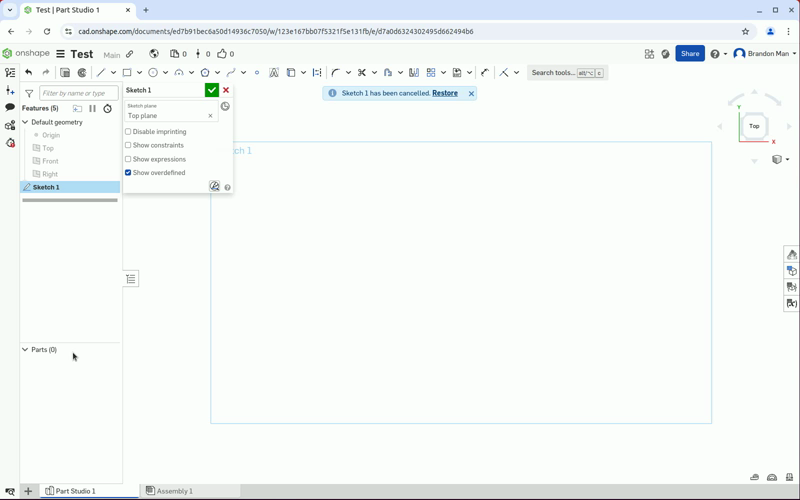
key(l)
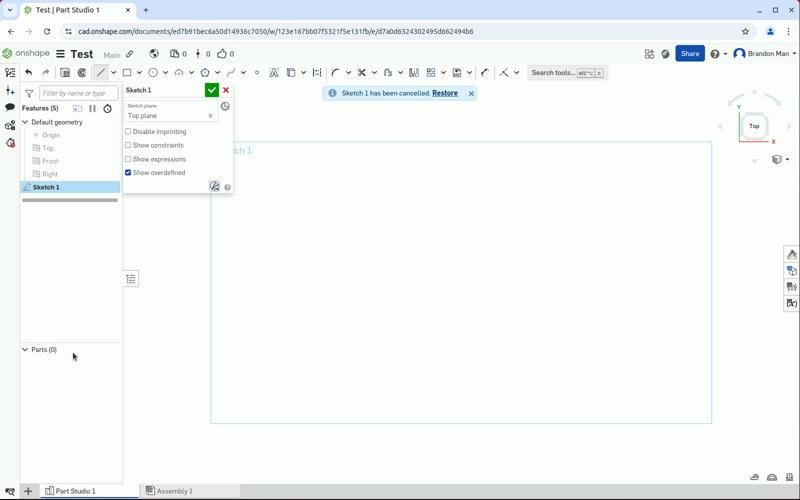
key_down(shift)
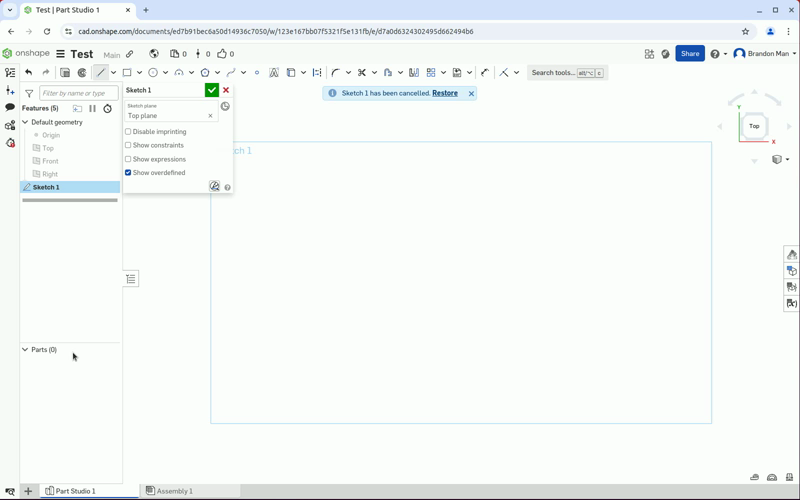
mouse_move(410, 307)
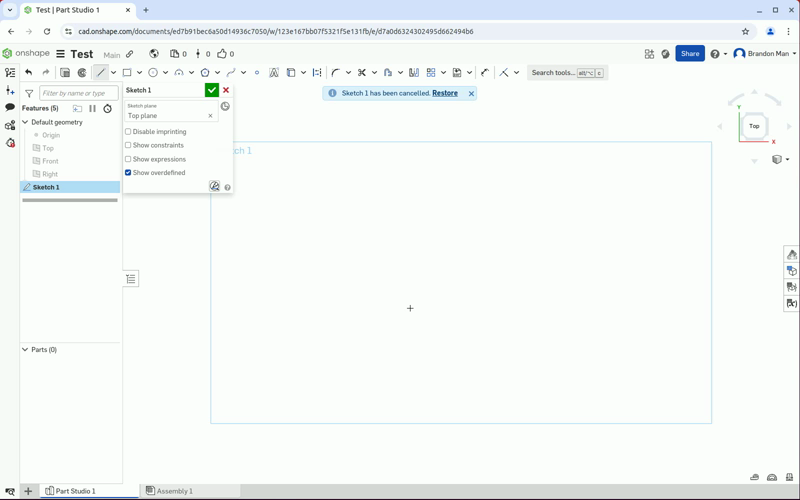
click(410, 307)
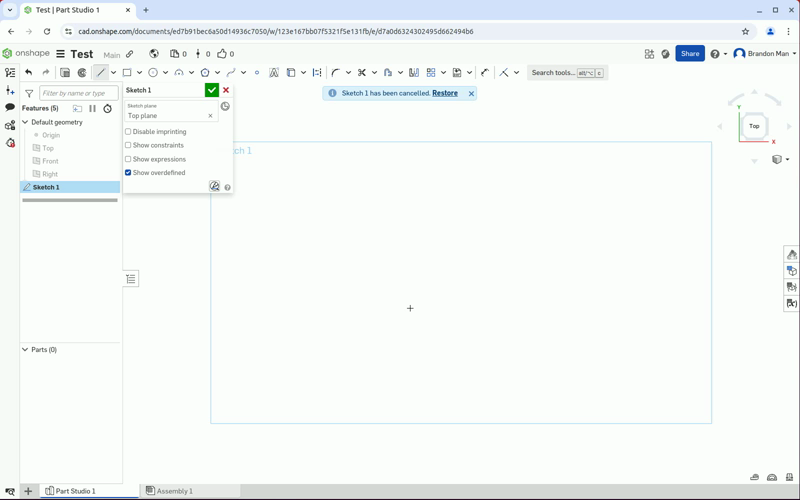
key_up(shift)
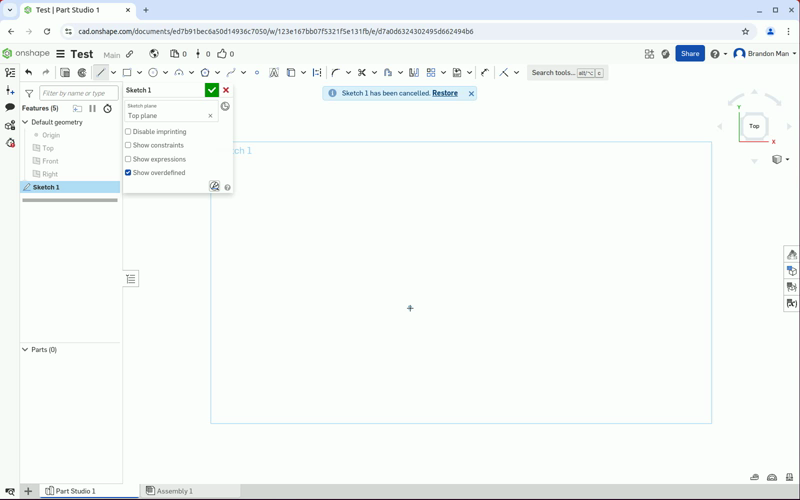
key_down(shift)
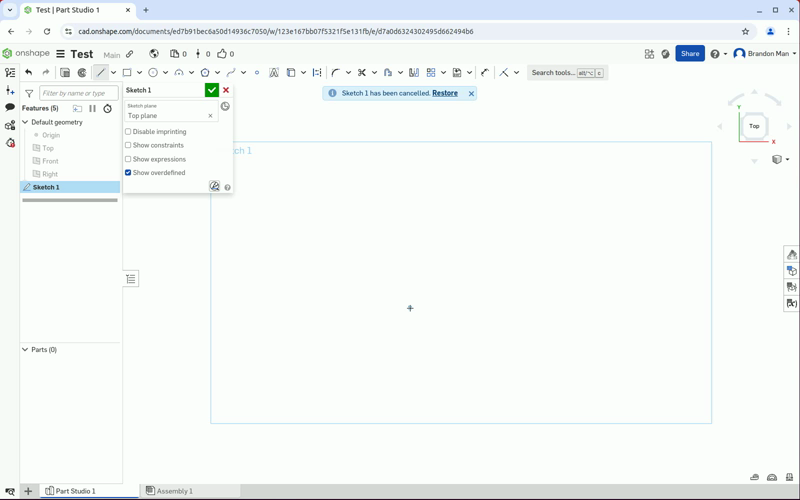
mouse_move(524, 307)
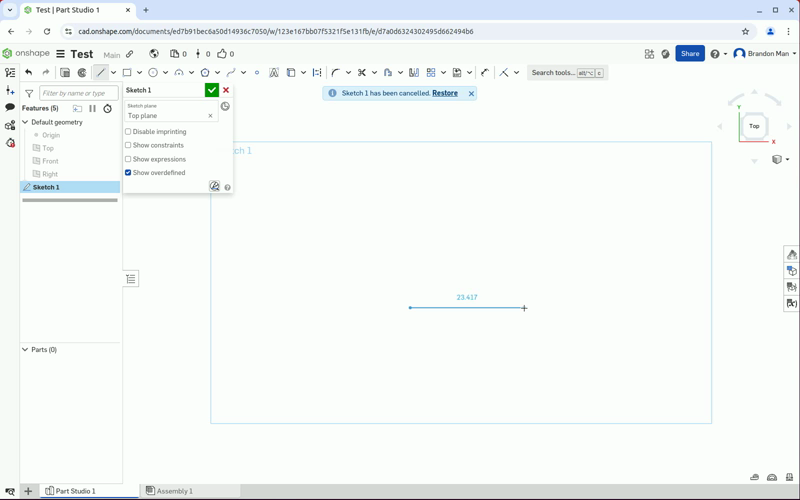
click(524, 307)
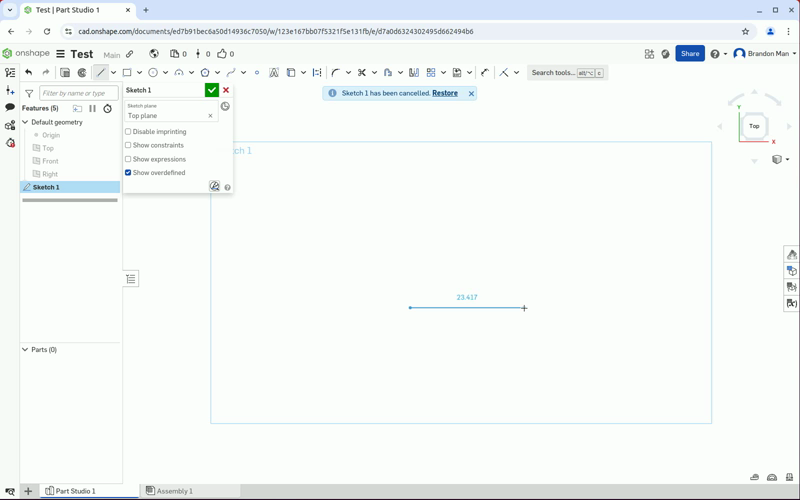
key_up(shift)
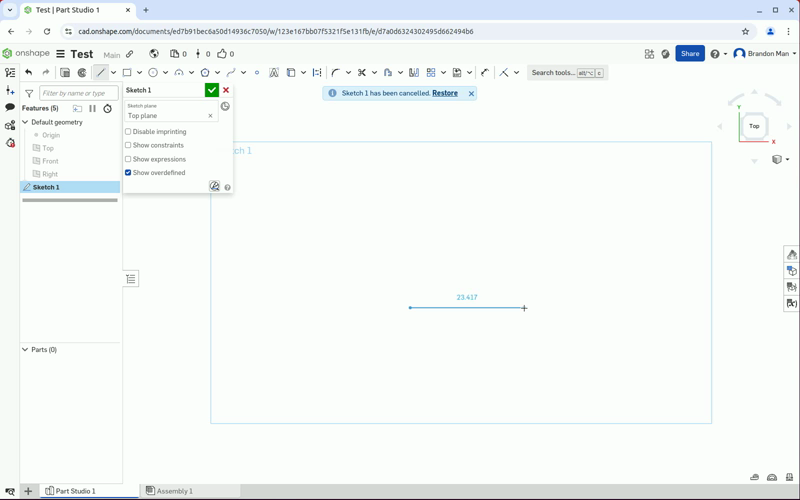
key_down(shift)
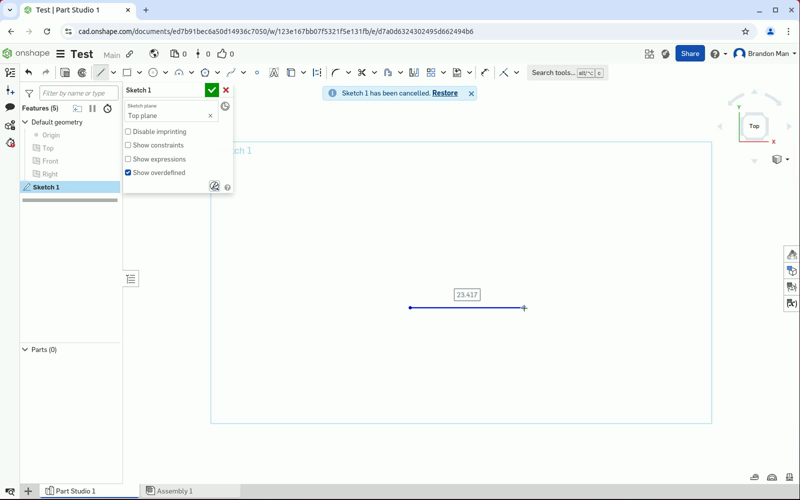
mouse_move(524, 217)
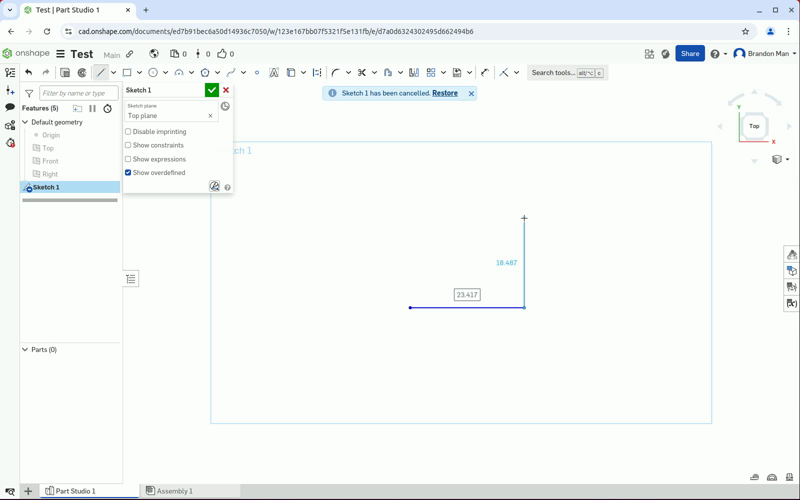
click(524, 217)
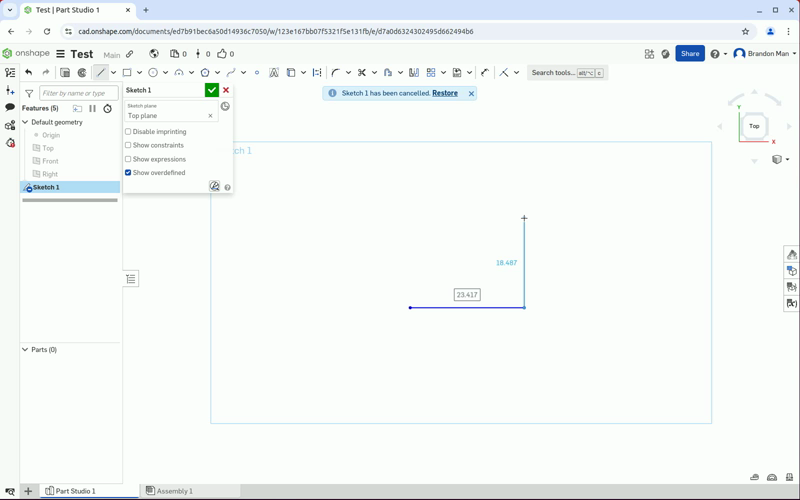
key_up(shift)
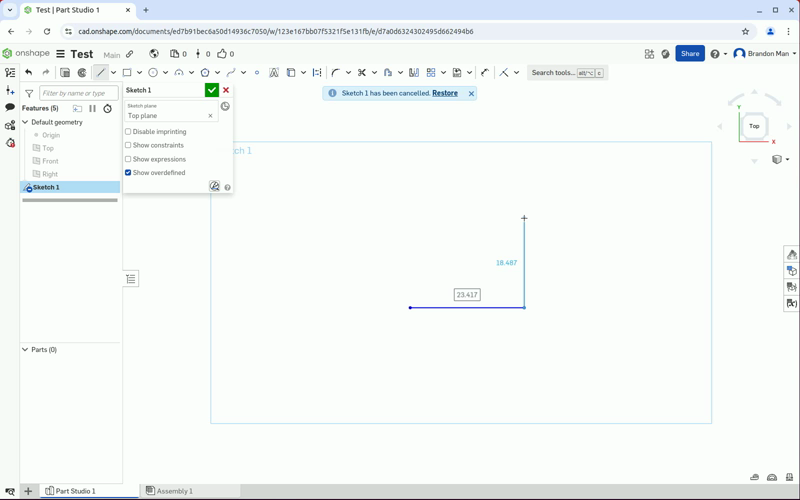
key_down(shift)
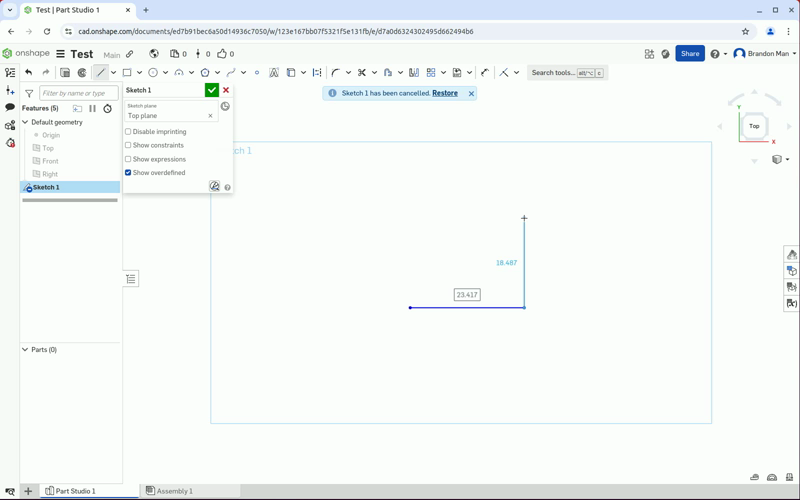
mouse_move(554, 217)
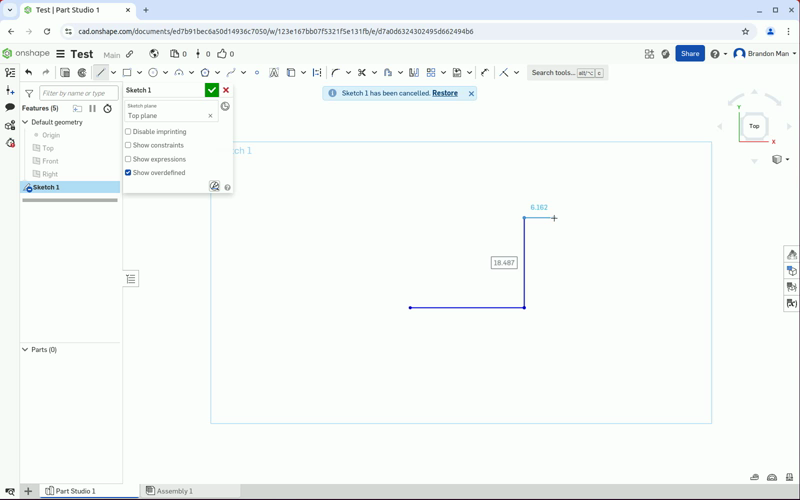
mouse_move(494, 217)
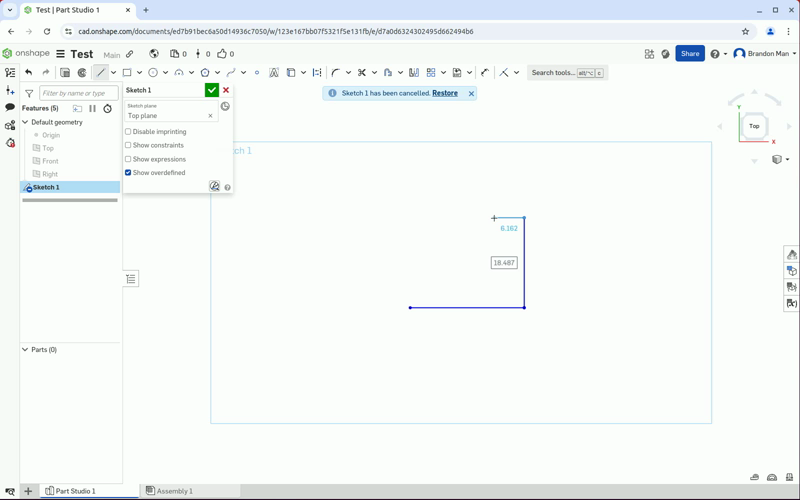
click(494, 217)
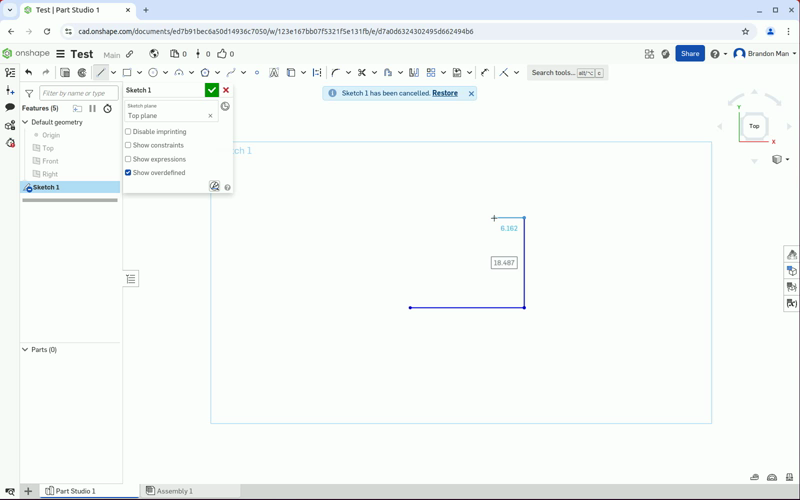
key_up(shift)
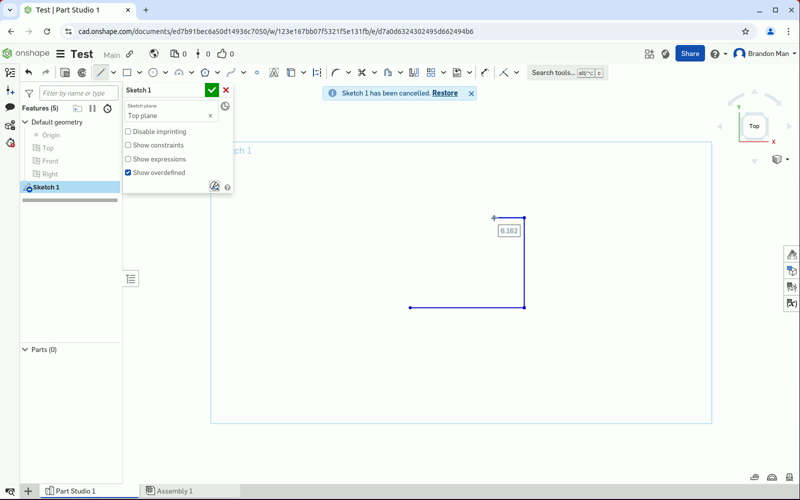
key_down(shift)
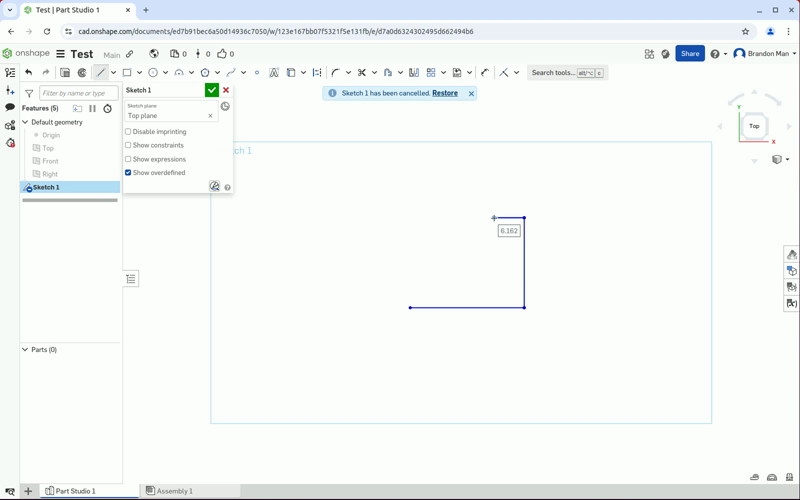
mouse_move(410, 217)
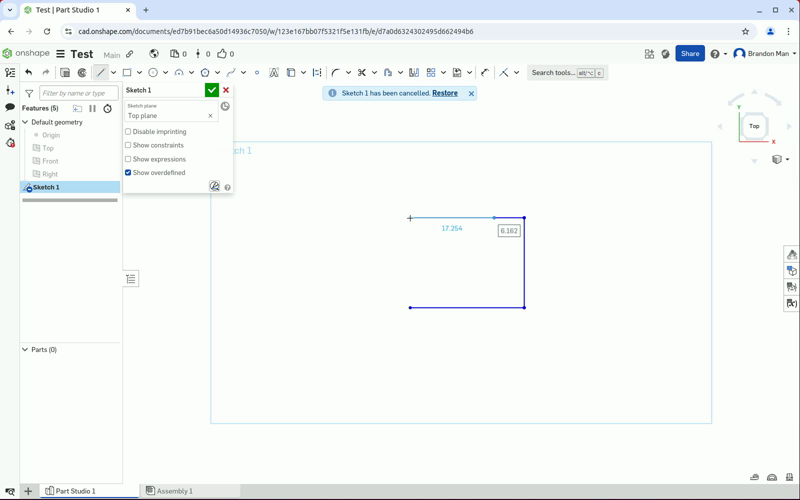
click(410, 217)
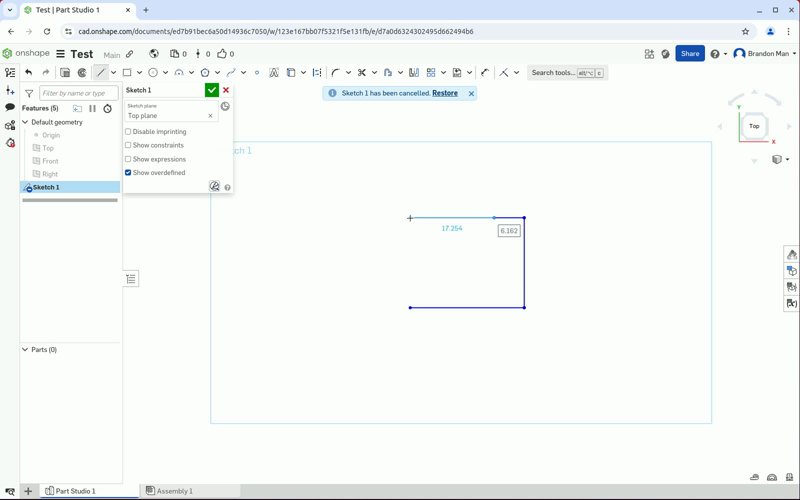
key_up(shift)
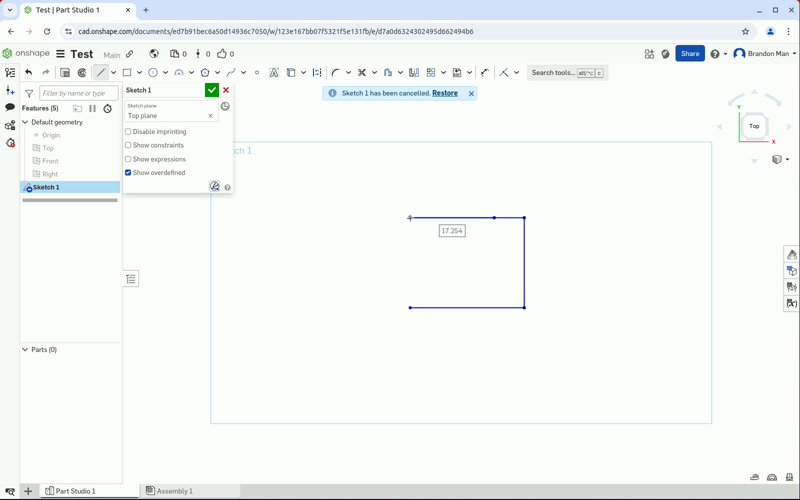
key_down(shift)
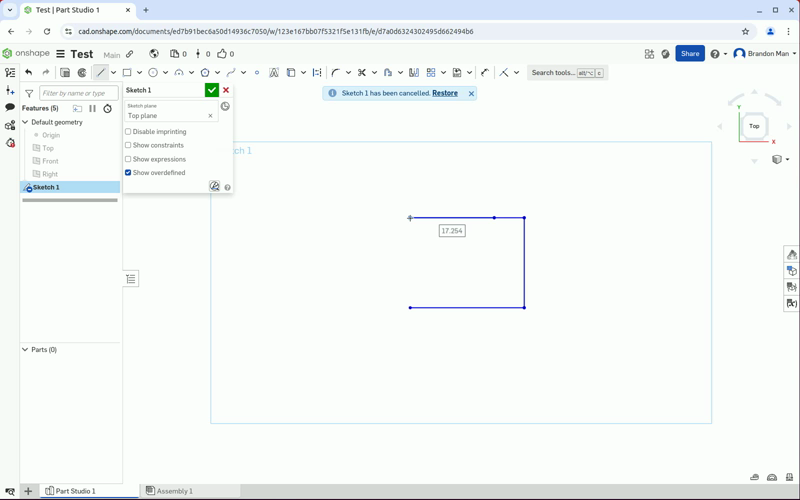
mouse_move(410, 307)
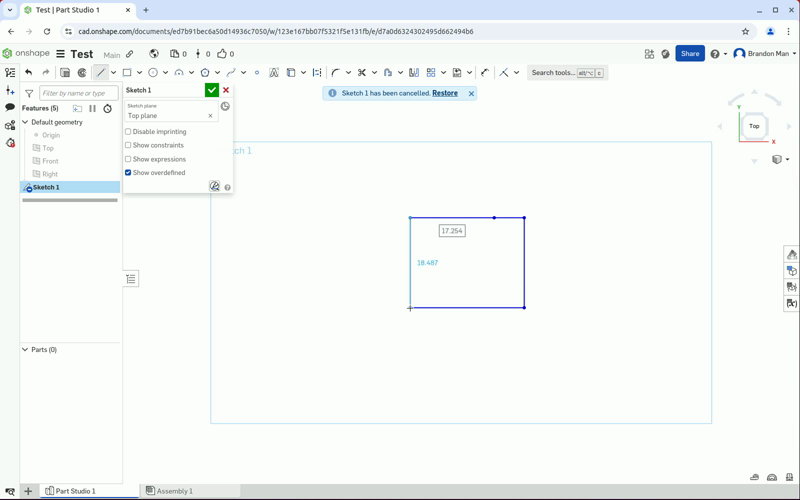
key_up(shift)
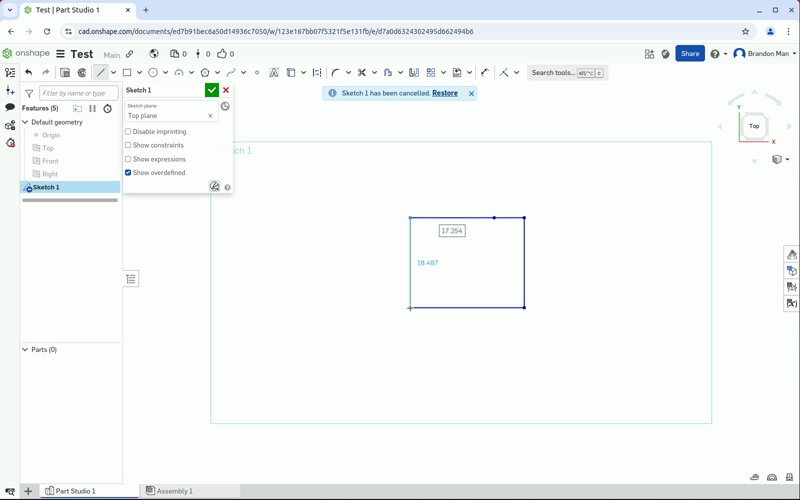
click(410, 307)
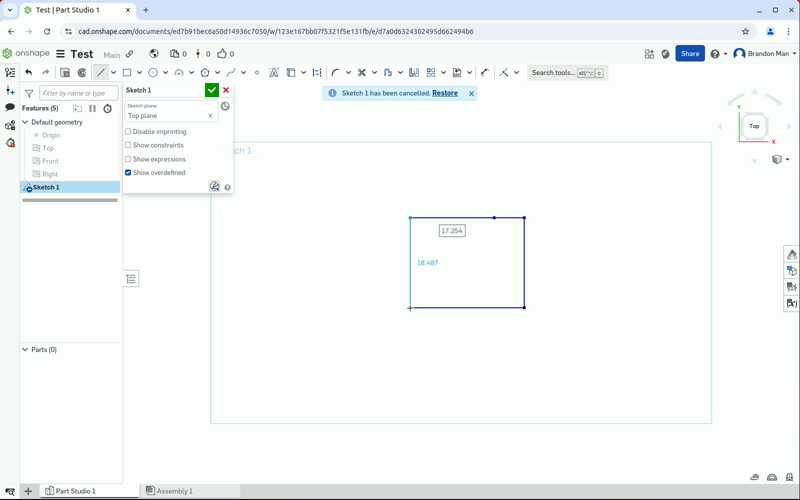
key(esc)
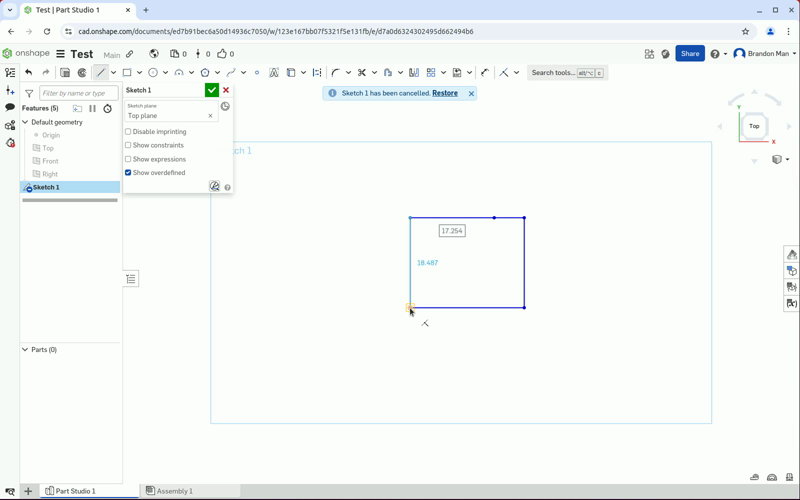
mouse_move(486, 269)
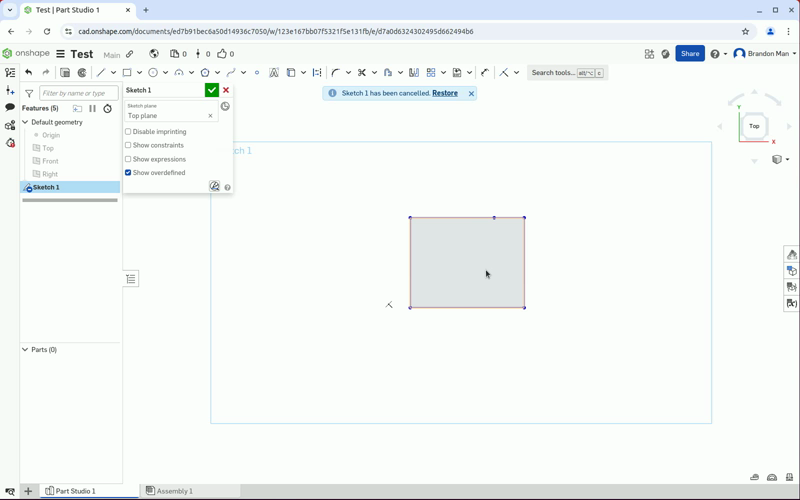
click(486, 269)
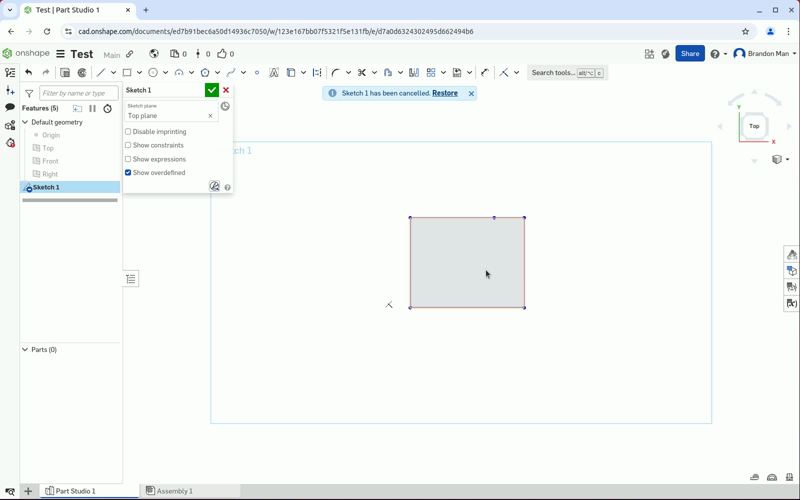
mouse_move(73, 352)
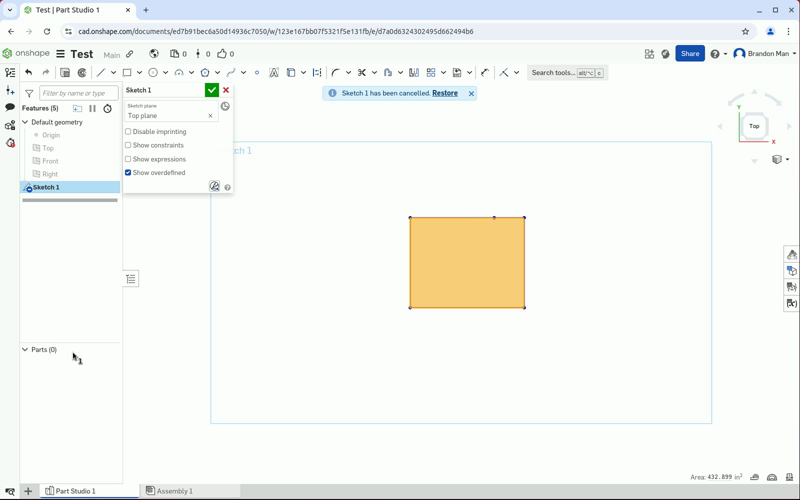
key(shift+y)
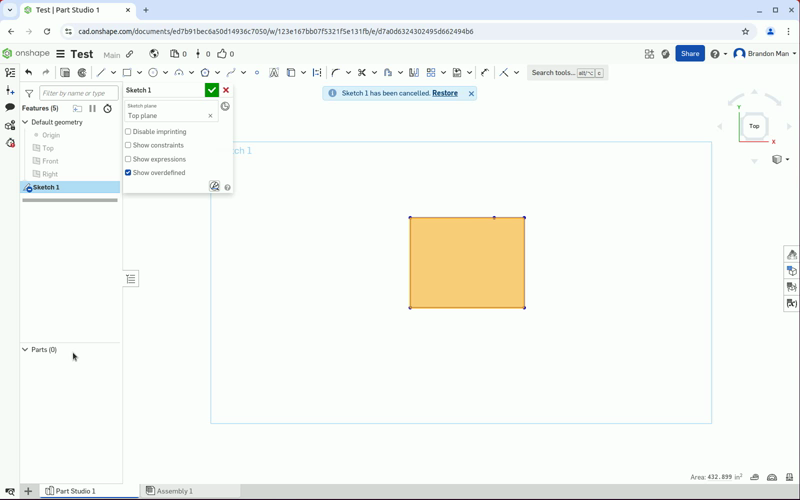
key(shift+e)
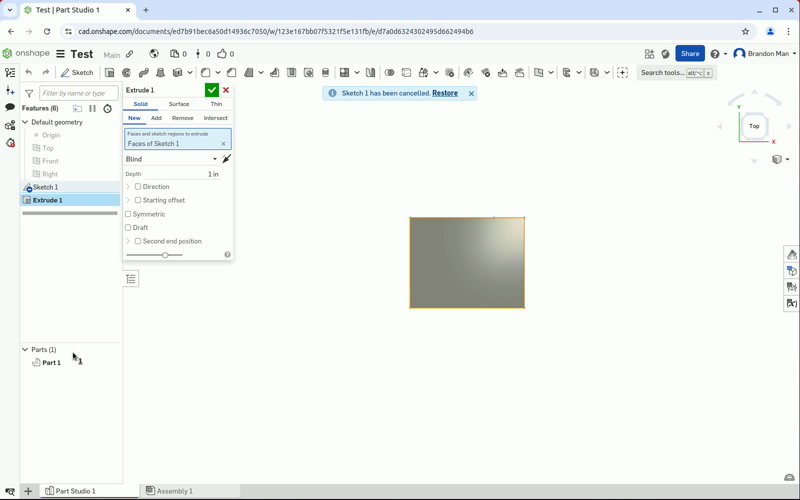
mouse_move(143, 106)
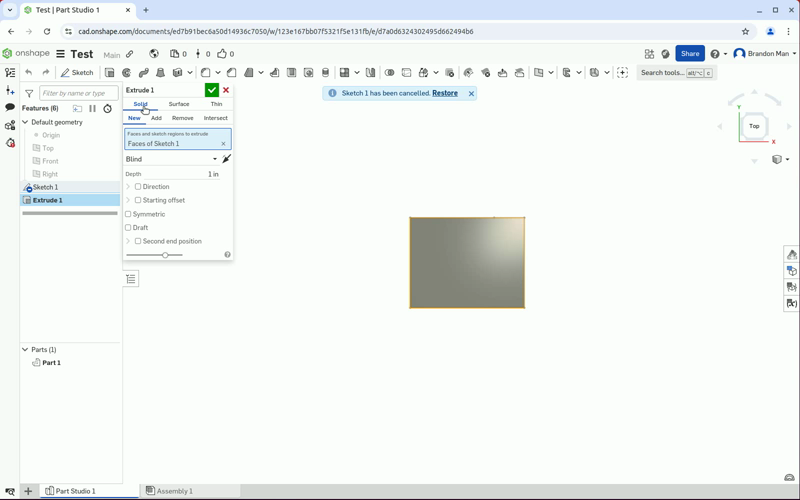
click(143, 106)
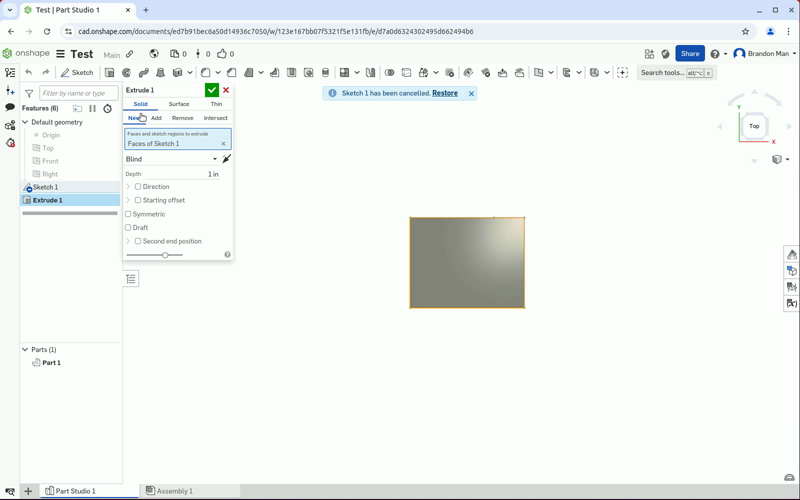
mouse_move(137, 120)
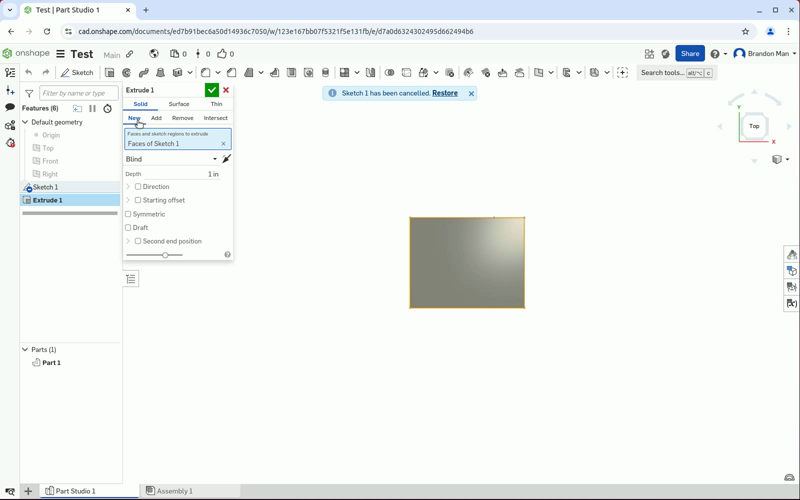
click(137, 120)
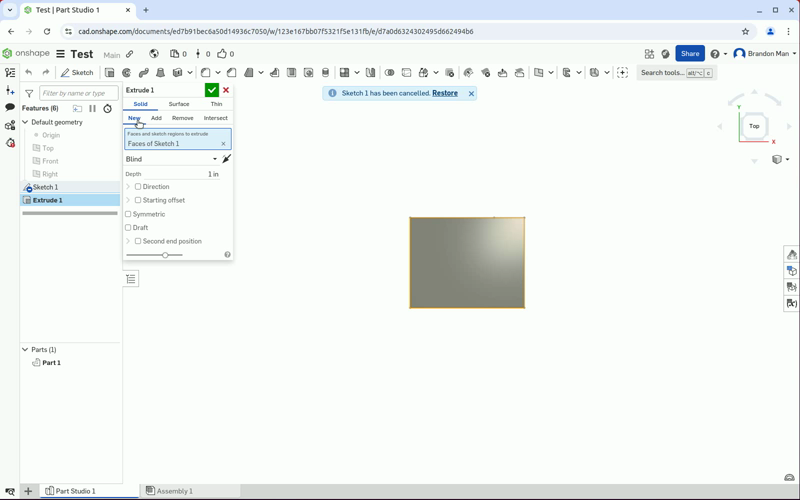
key(tab, 4)
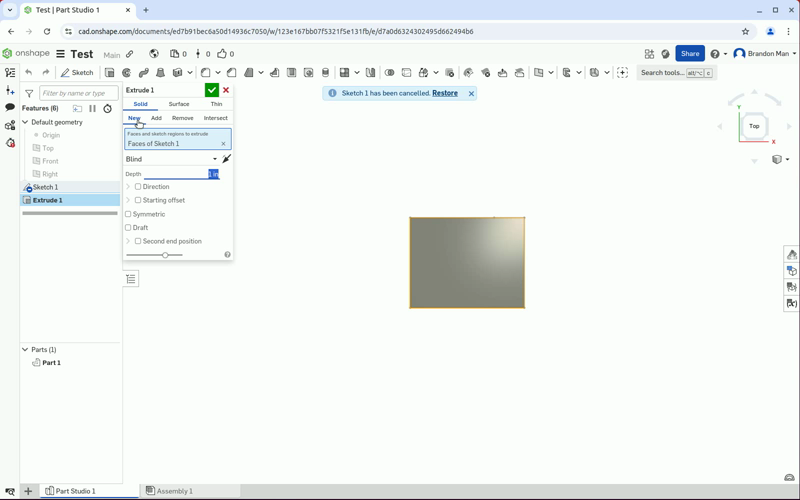
text(20.701)
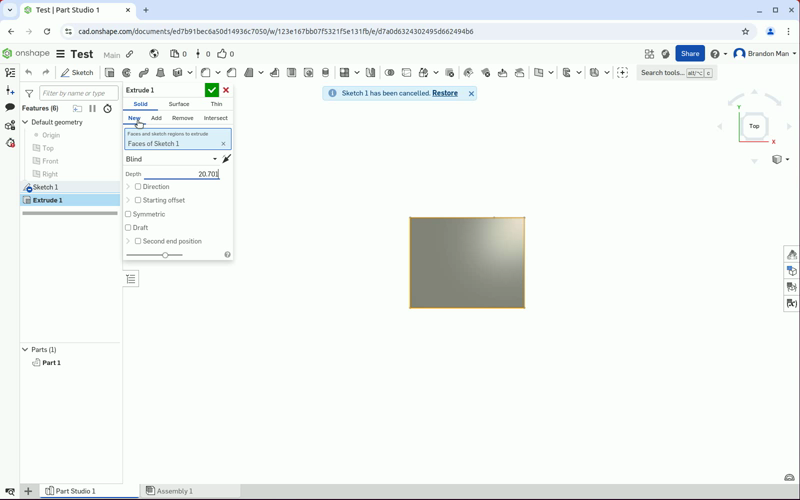
key(enter)
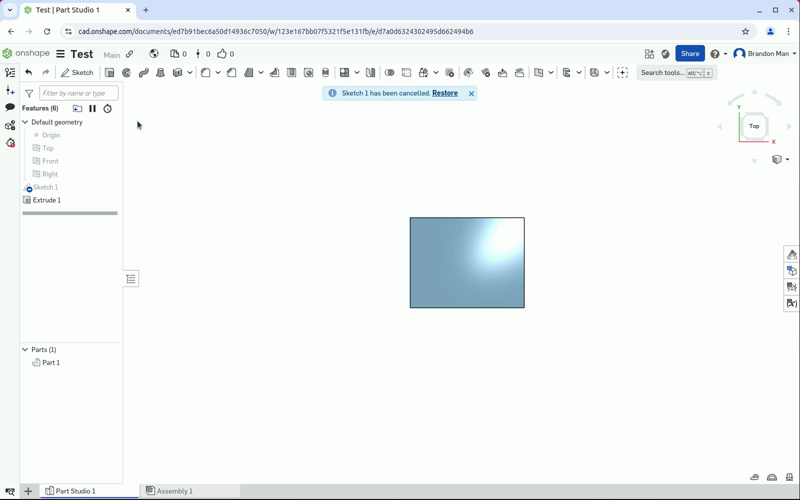
key(shift+h)
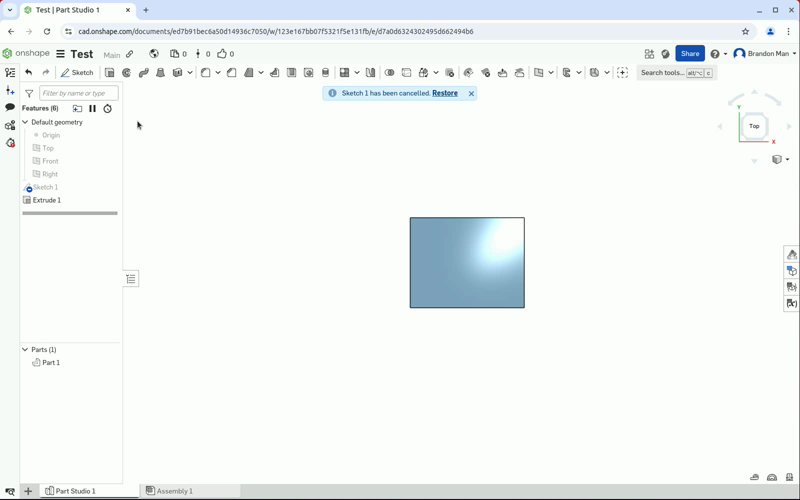
key(shift+h)
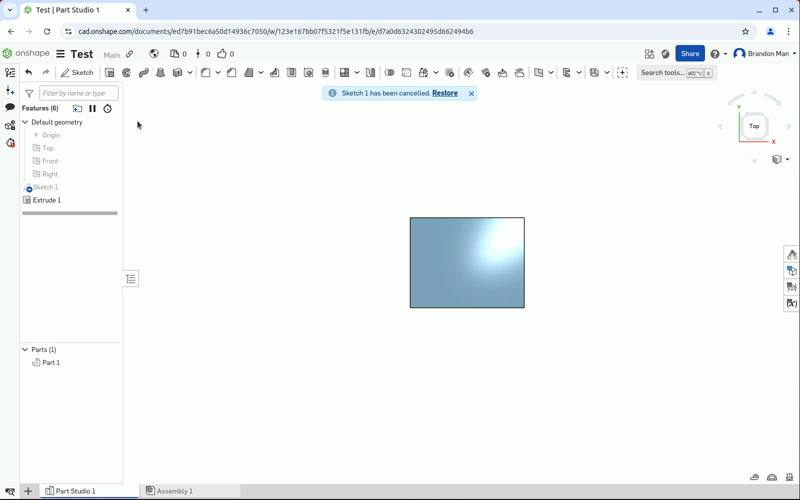
mouse_move(73, 189)
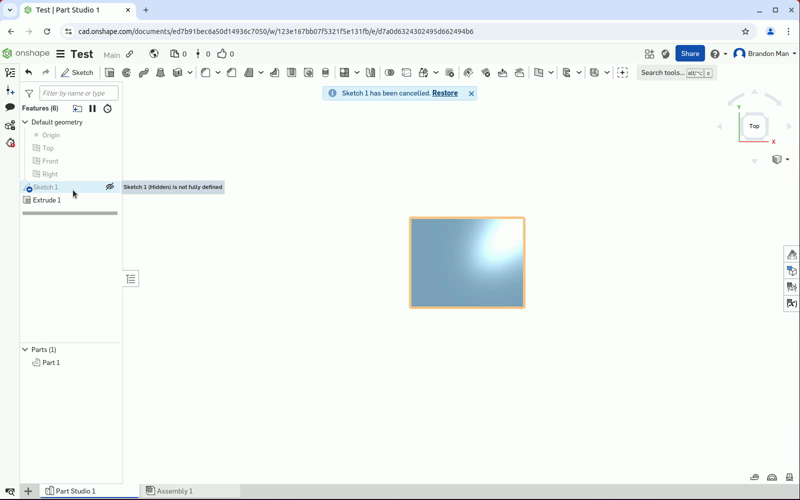
click(73, 189)
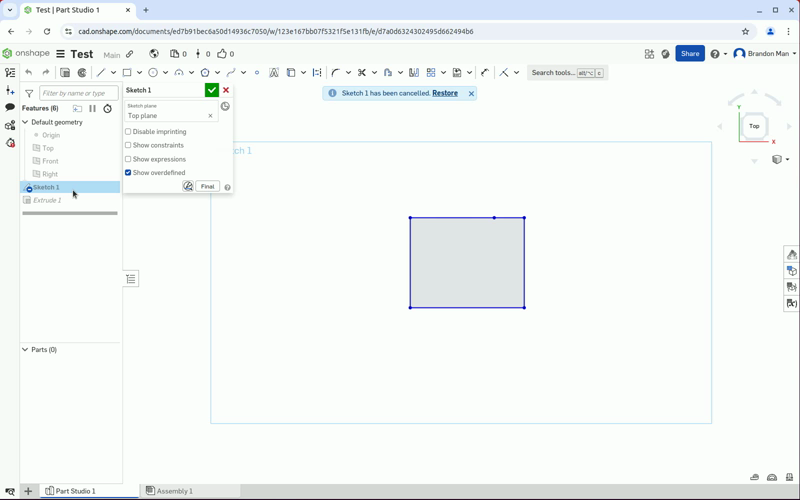
mouse_move(229, 92)
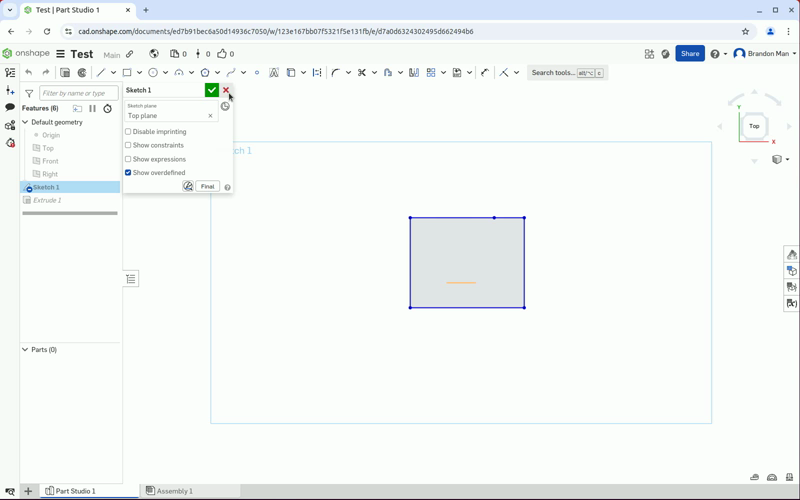
click(229, 92)
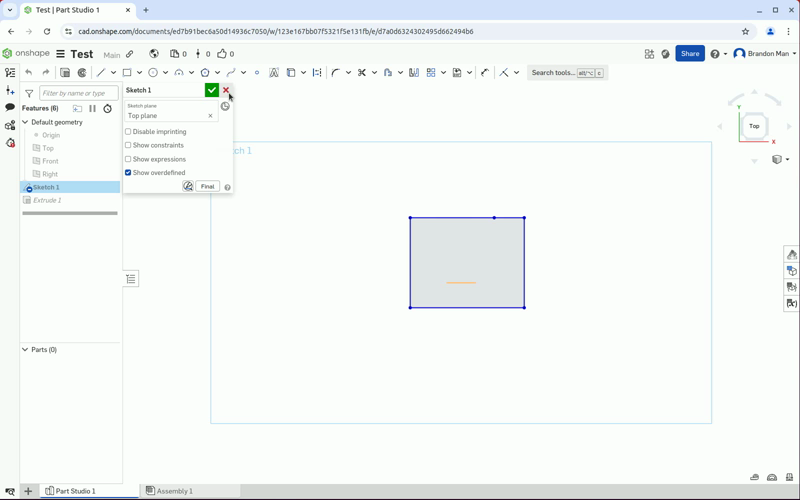
key(shift+s)
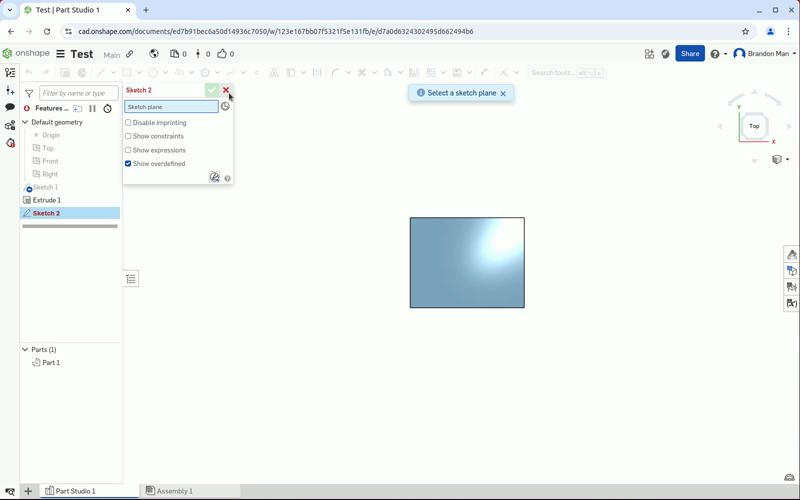
mouse_move(73, 150)
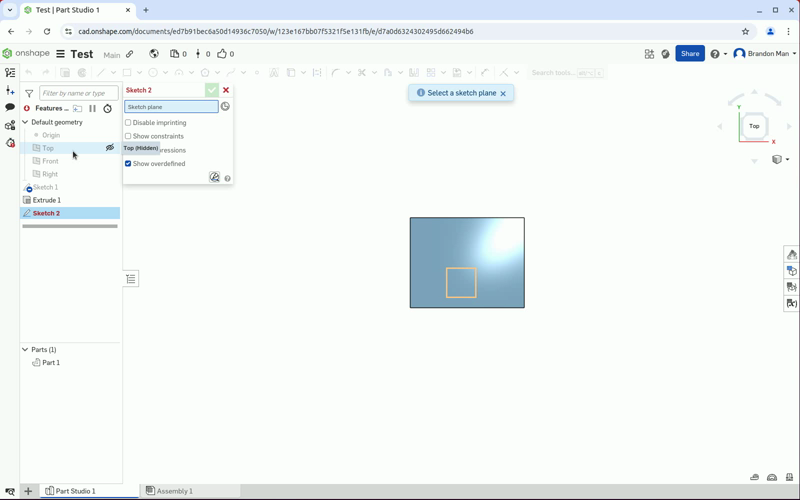
click(73, 150)
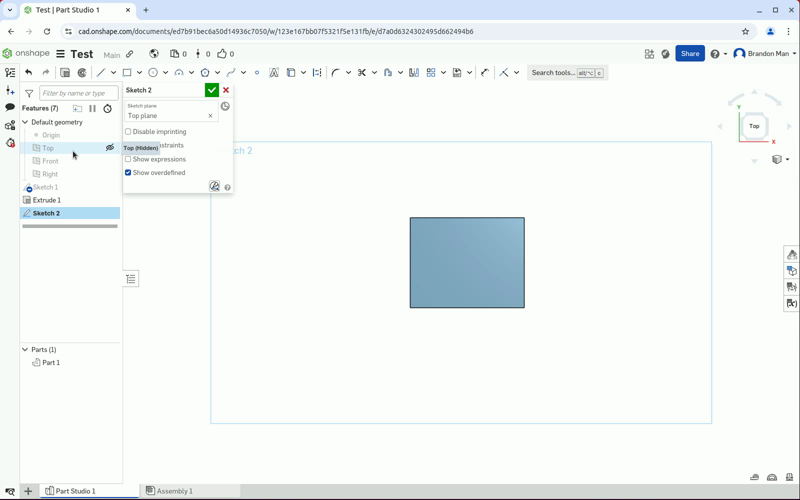
mouse_move(73, 352)
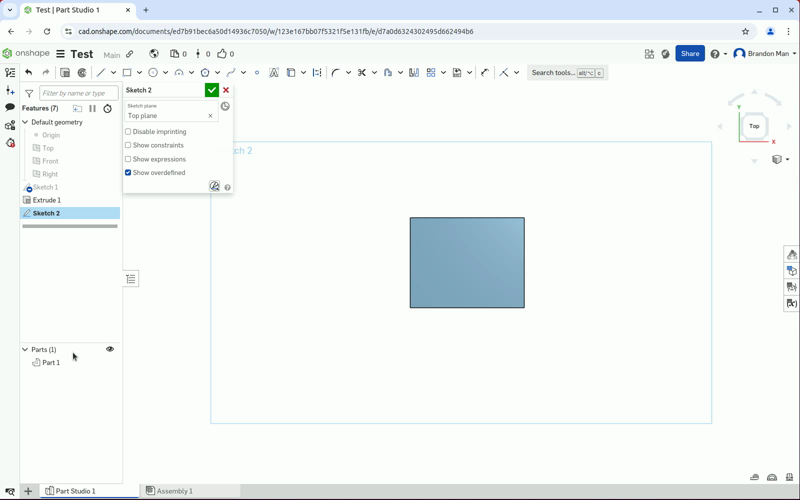
key(y)
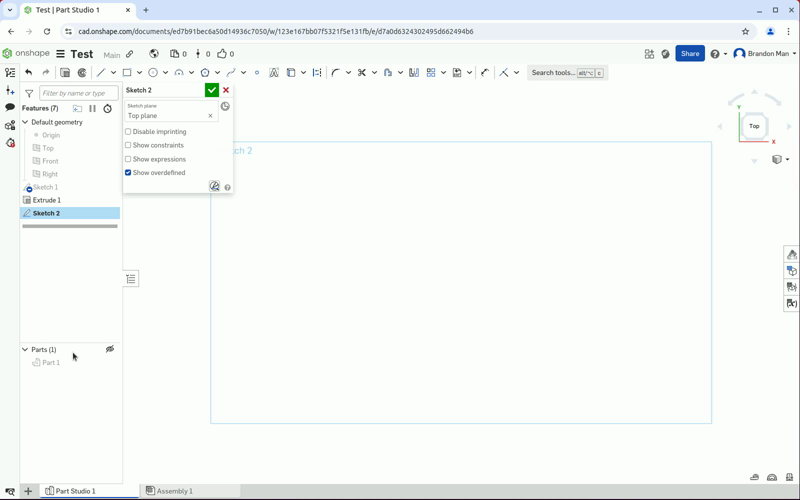
key(l)
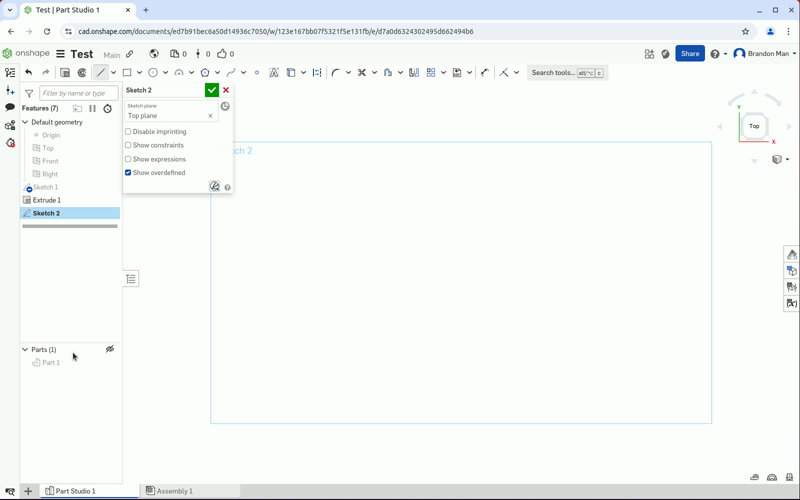
key_down(shift)
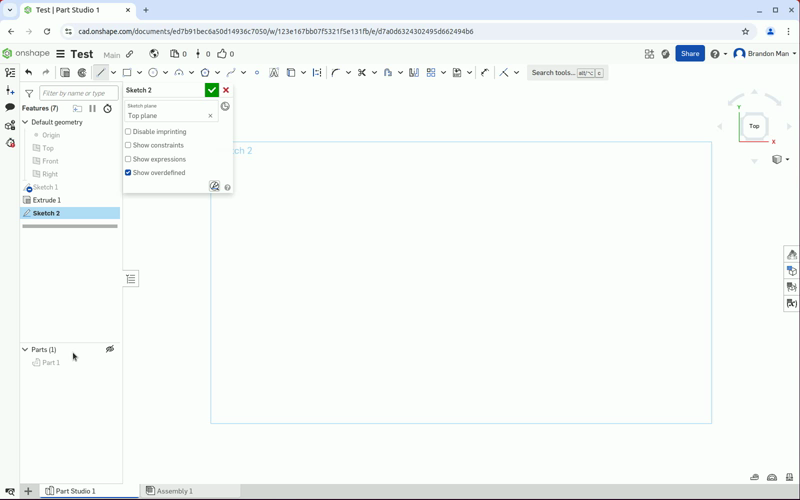
mouse_move(410, 218)
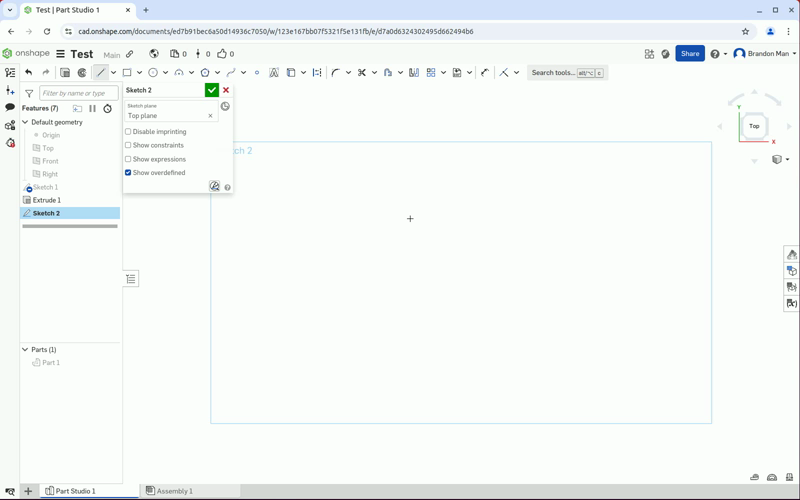
click(410, 218)
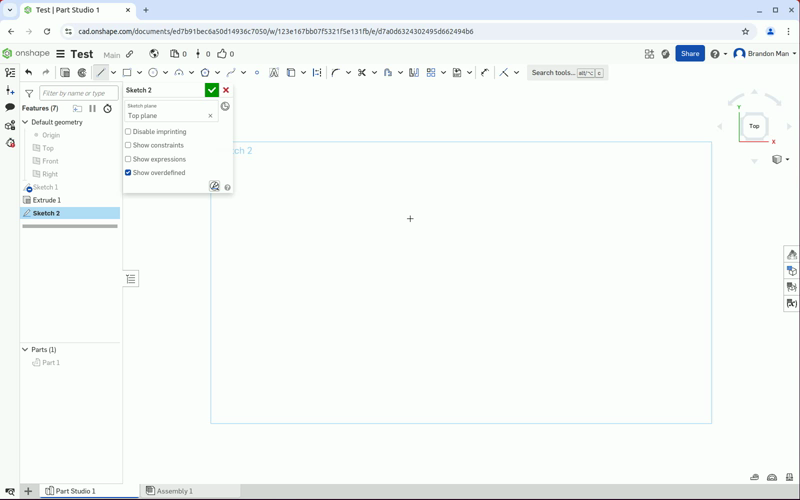
key_up(shift)
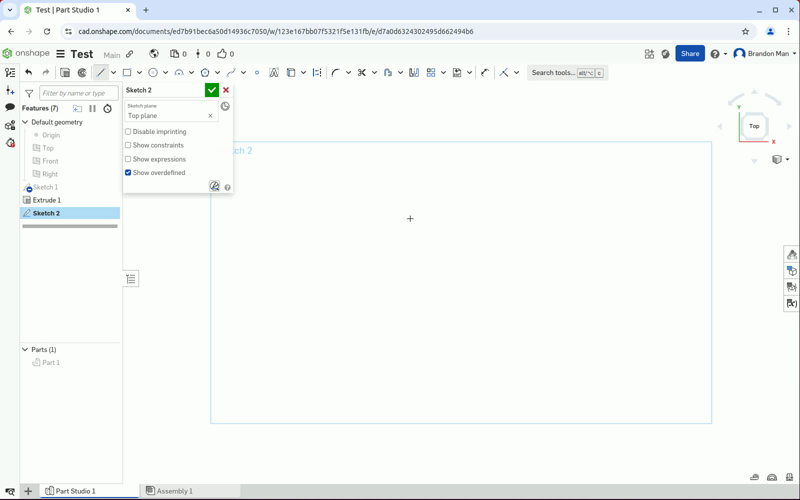
key_down(shift)
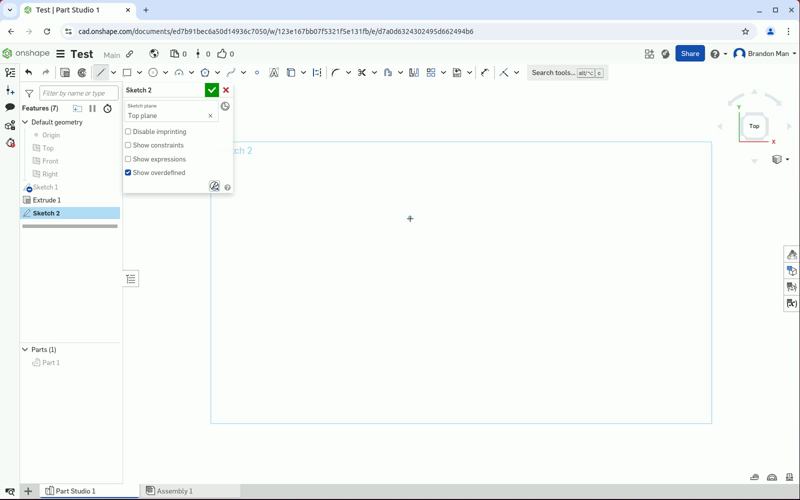
mouse_move(494, 218)
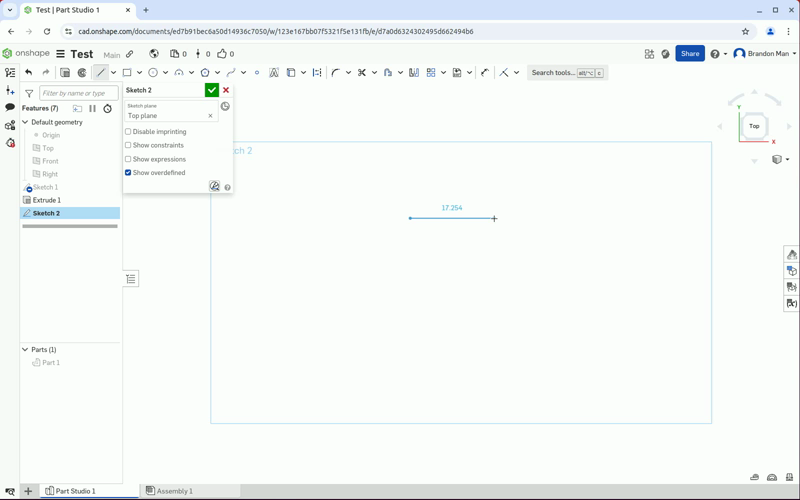
click(494, 218)
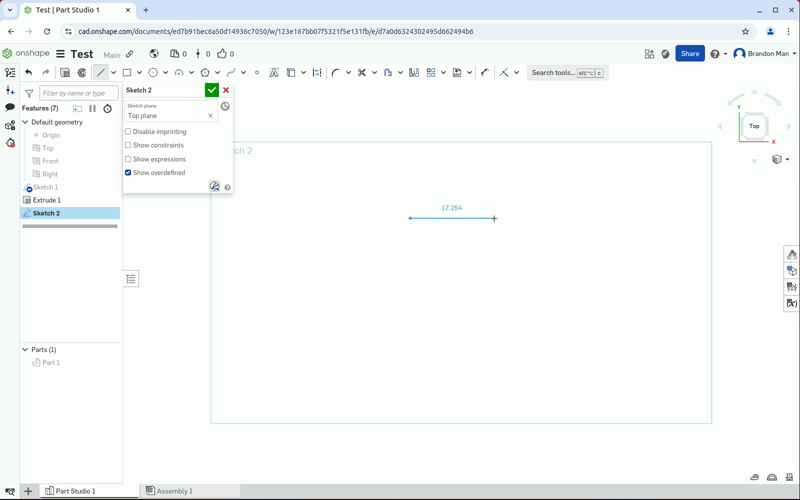
key_up(shift)
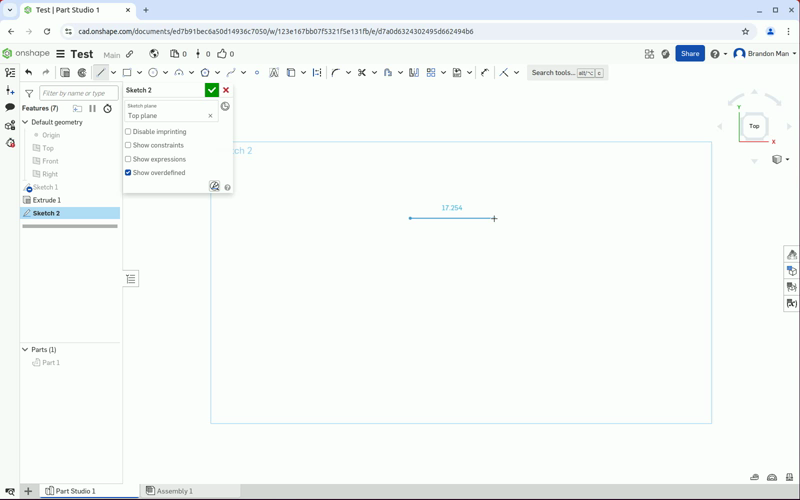
key_down(shift)
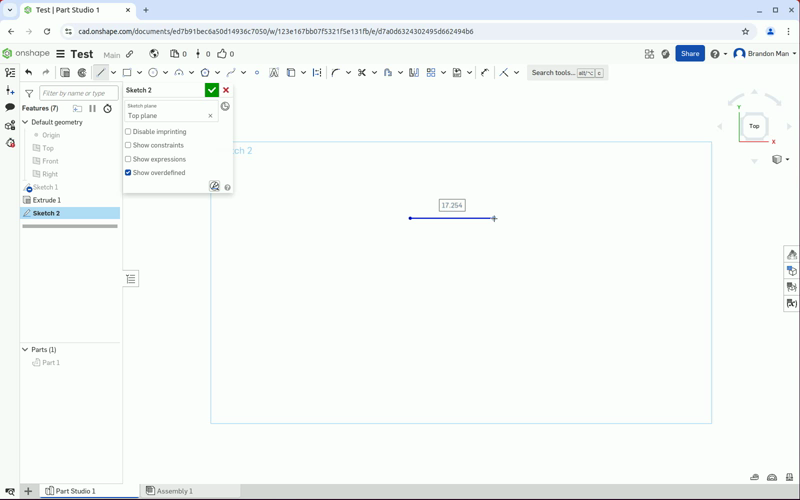
mouse_move(524, 218)
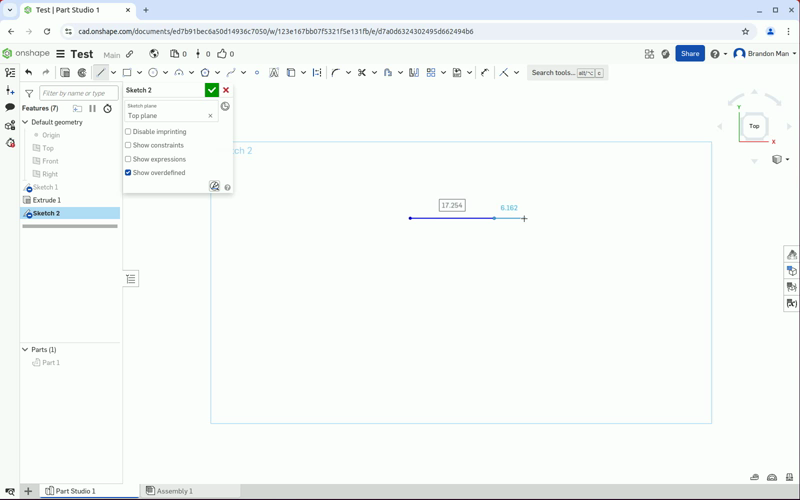
mouse_move(524, 218)
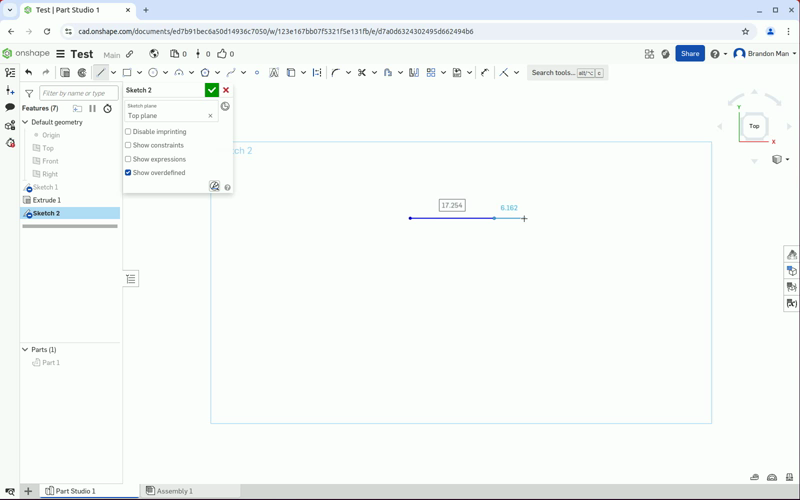
click(524, 218)
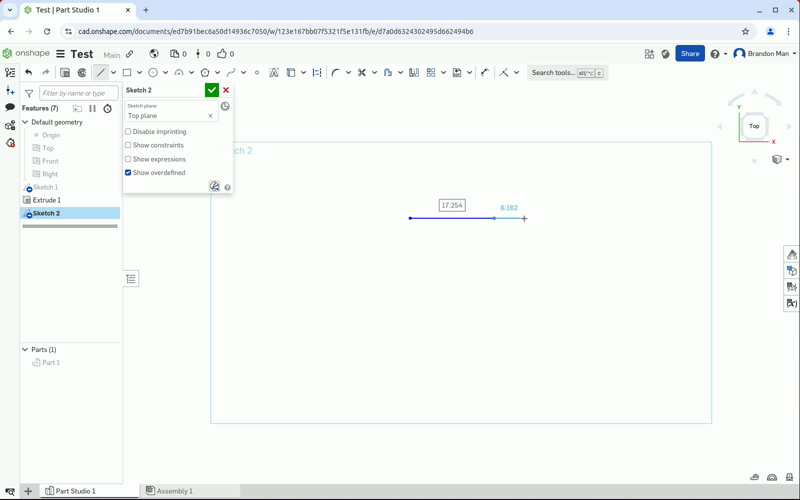
key_up(shift)
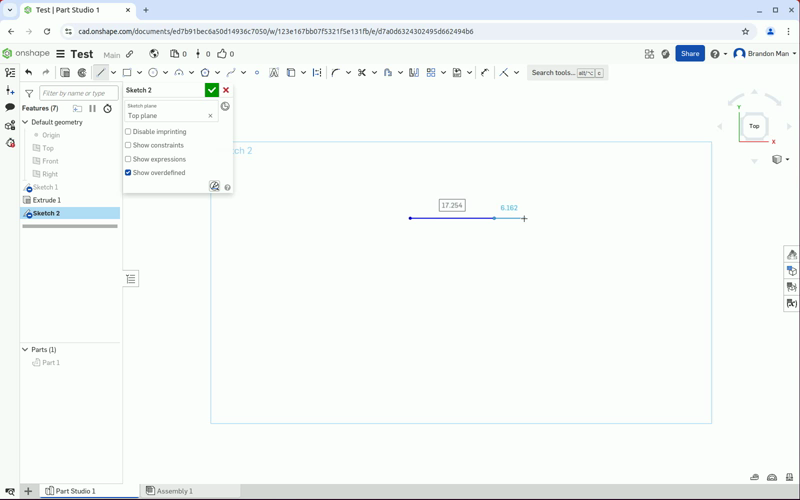
key_down(shift)
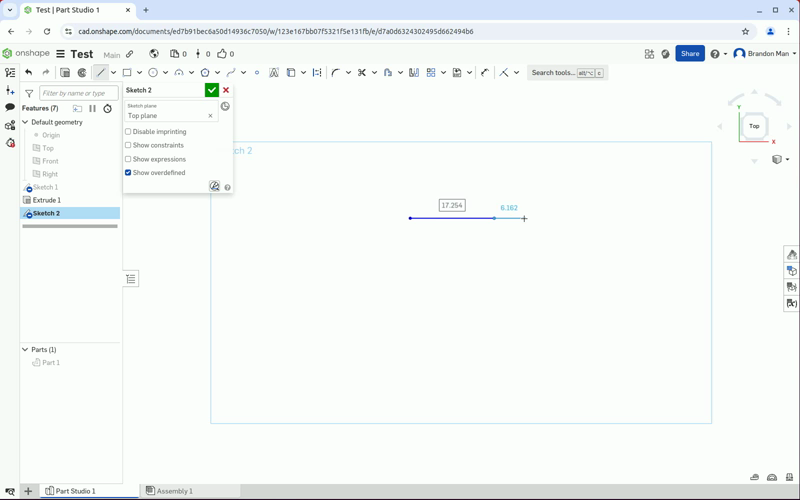
mouse_move(554, 218)
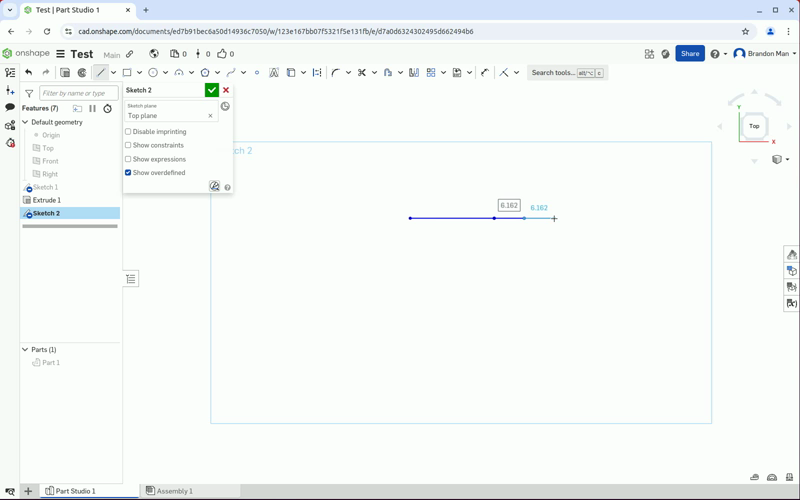
mouse_move(524, 178)
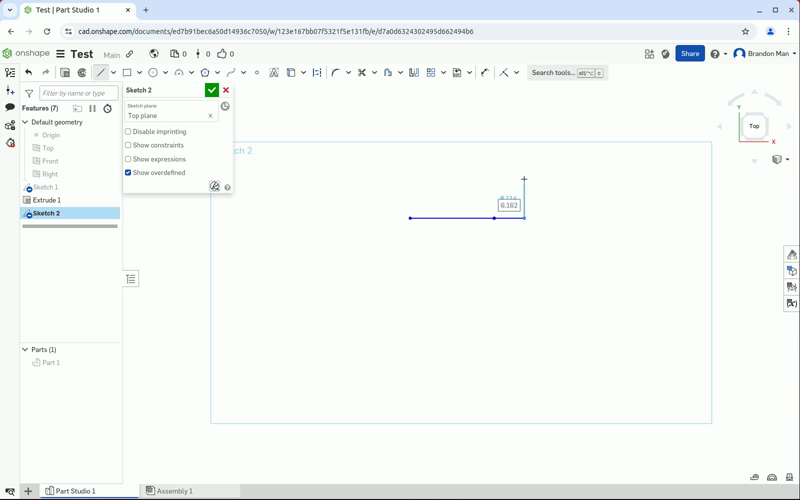
click(524, 178)
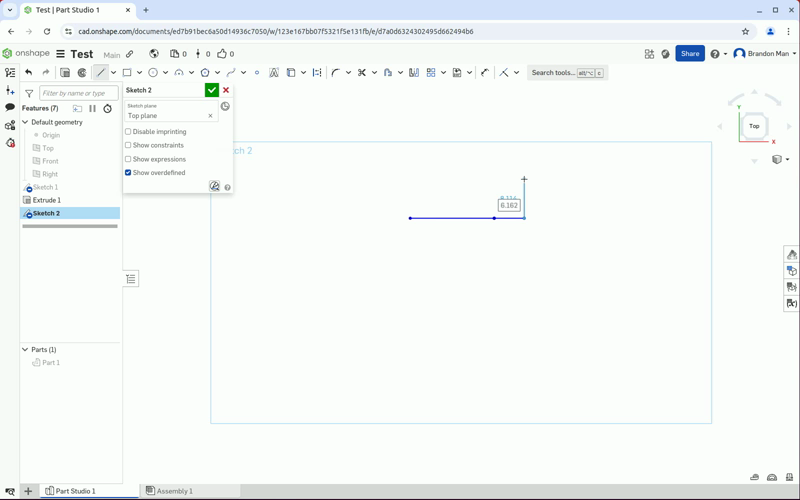
key_up(shift)
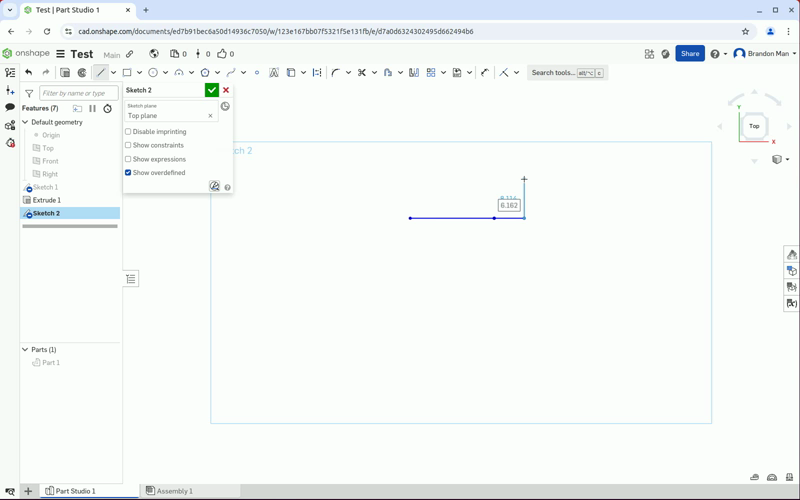
key_down(shift)
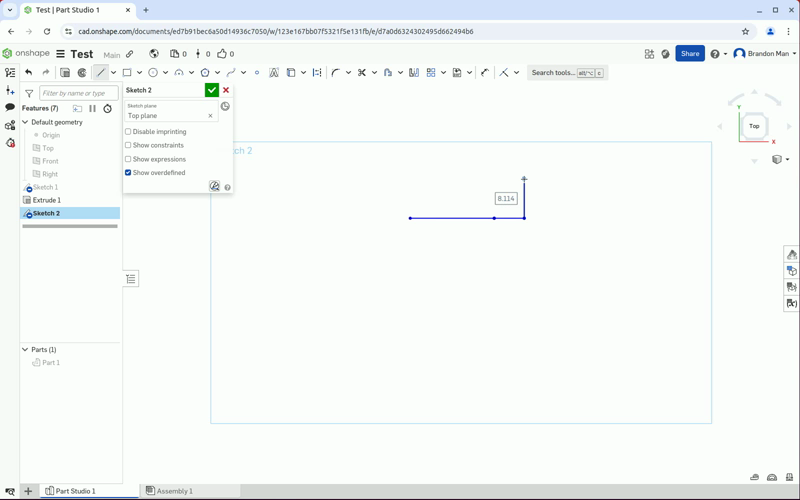
mouse_move(410, 218)
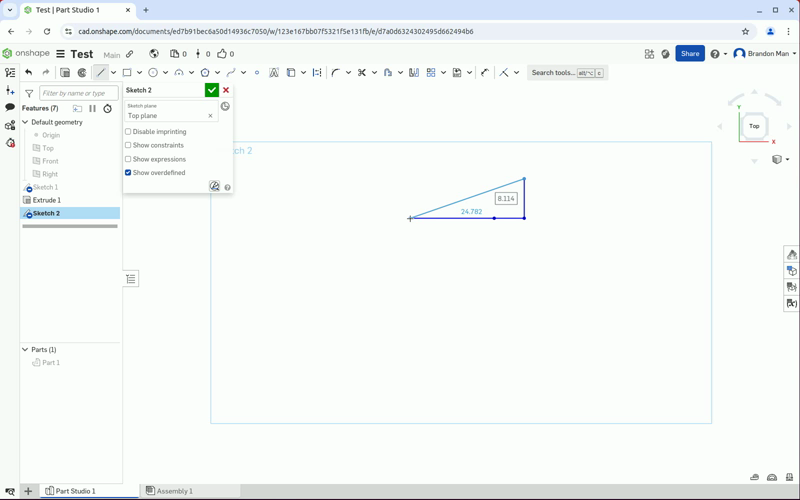
key_up(shift)
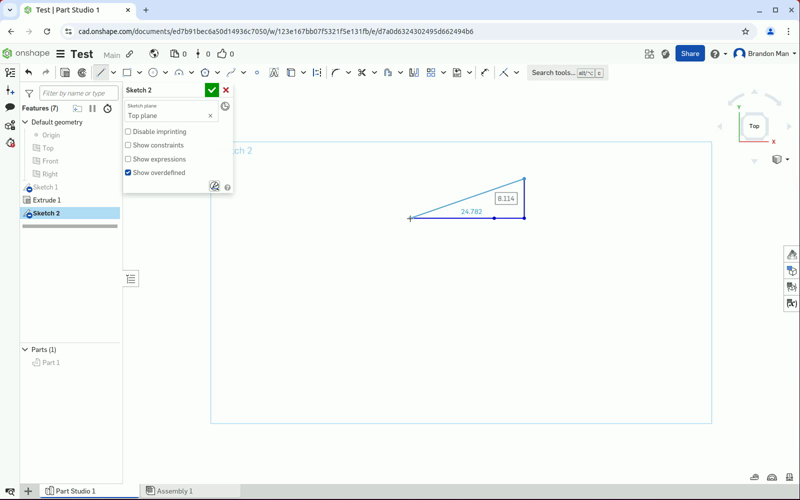
click(410, 218)
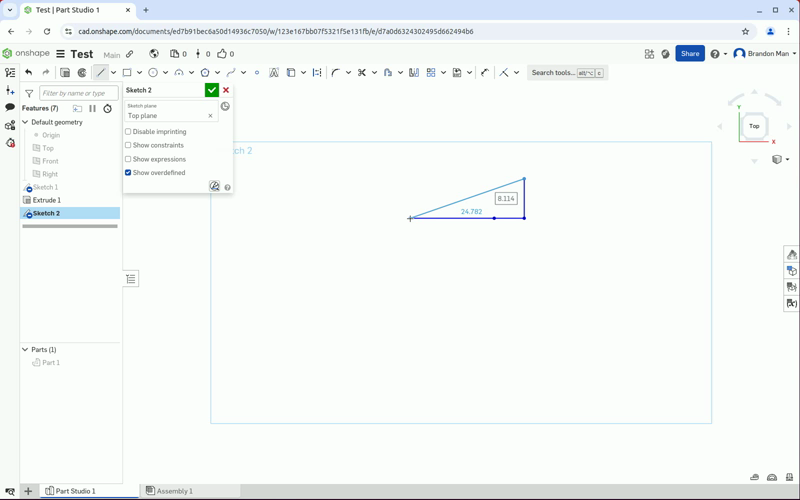
key(esc)
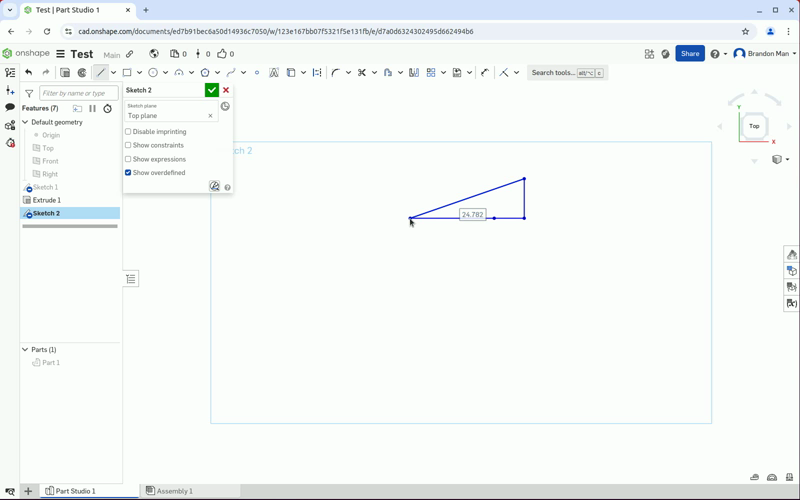
mouse_move(486, 204)
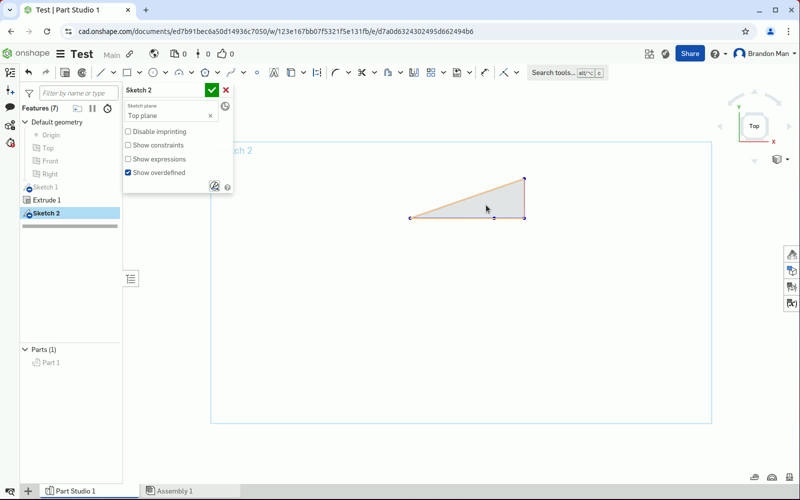
click(486, 204)
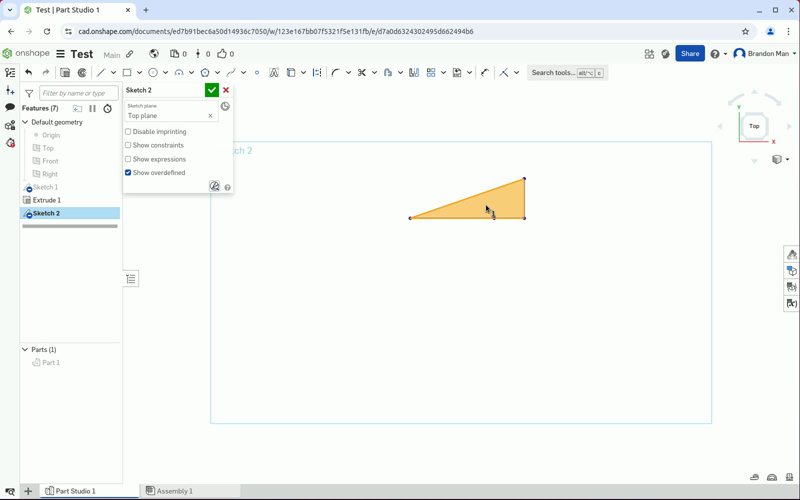
mouse_move(73, 352)
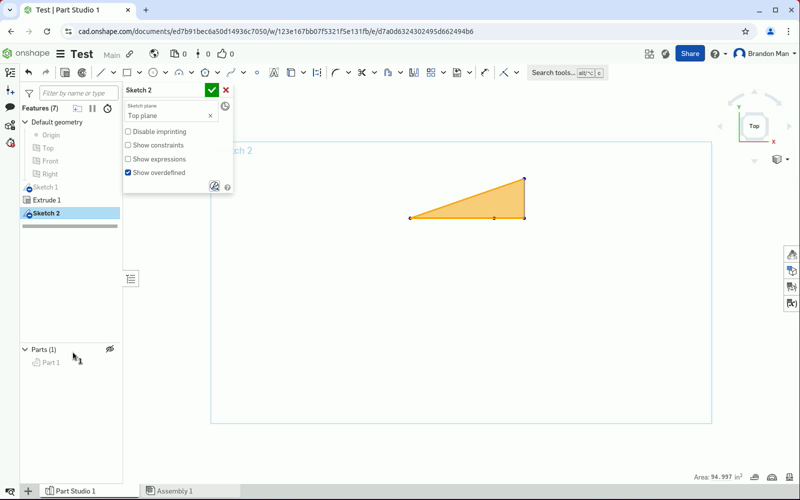
key(shift+y)
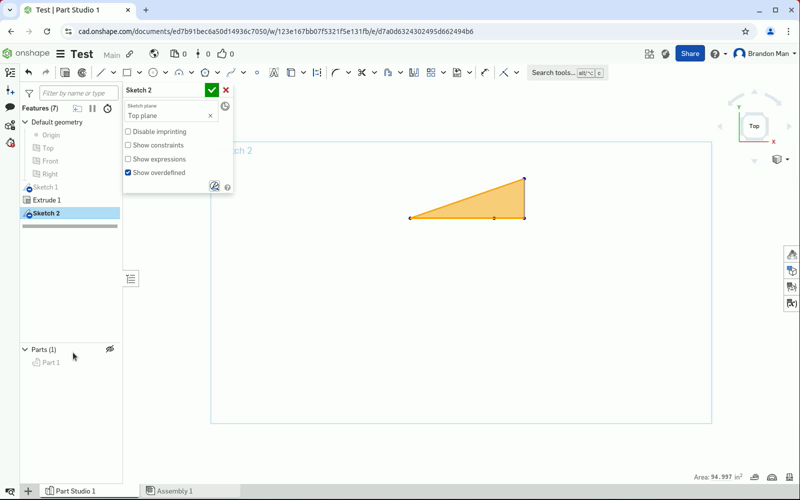
key(shift+e)
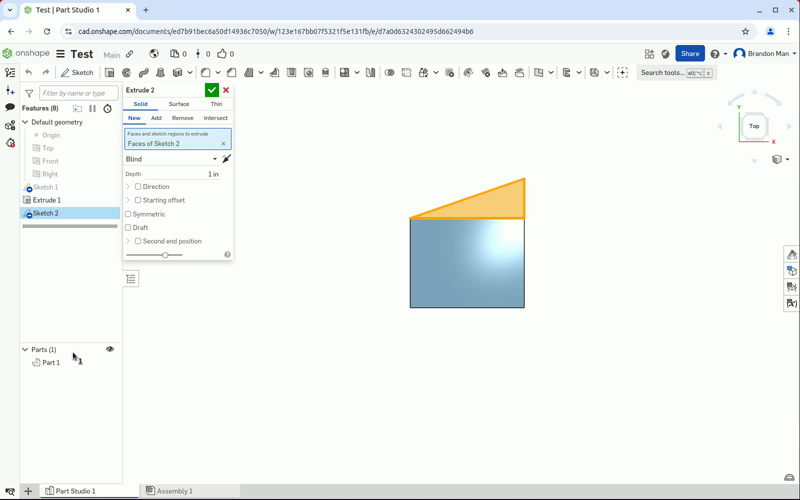
mouse_move(143, 106)
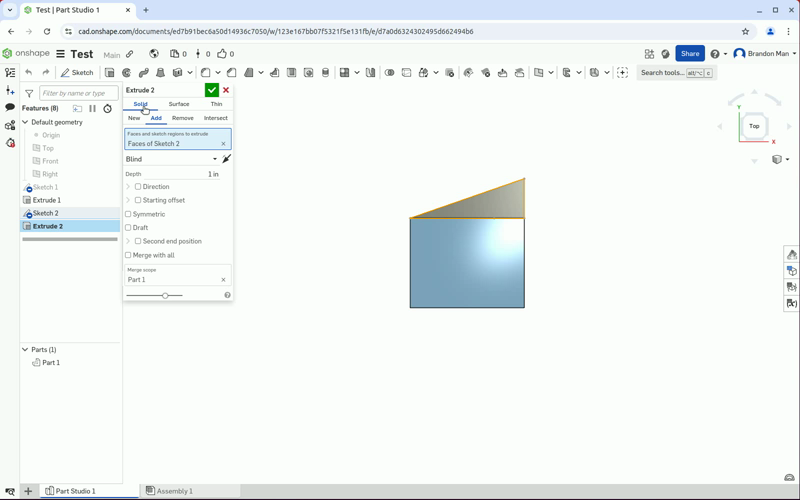
click(143, 106)
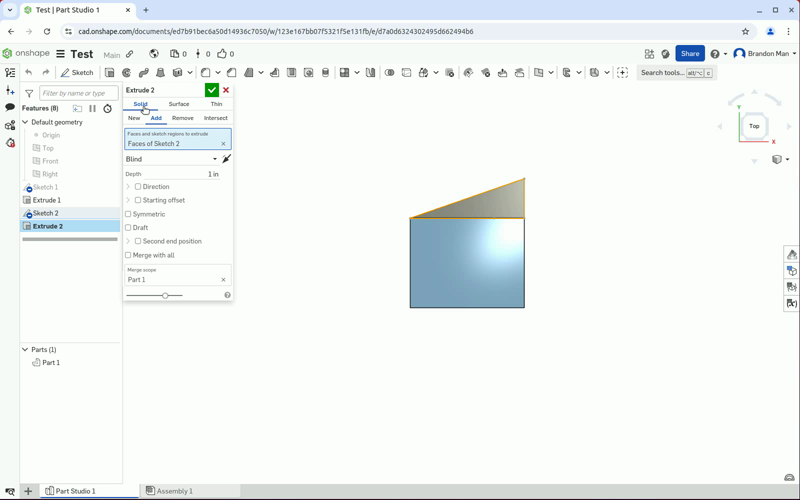
mouse_move(137, 120)
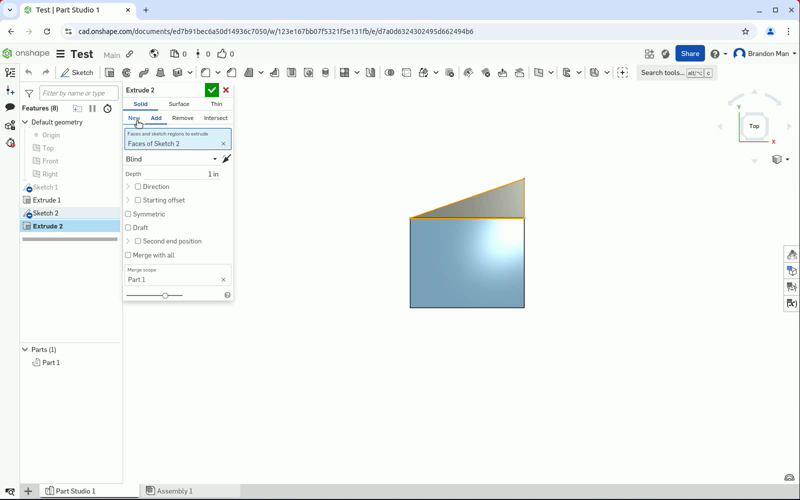
click(137, 120)
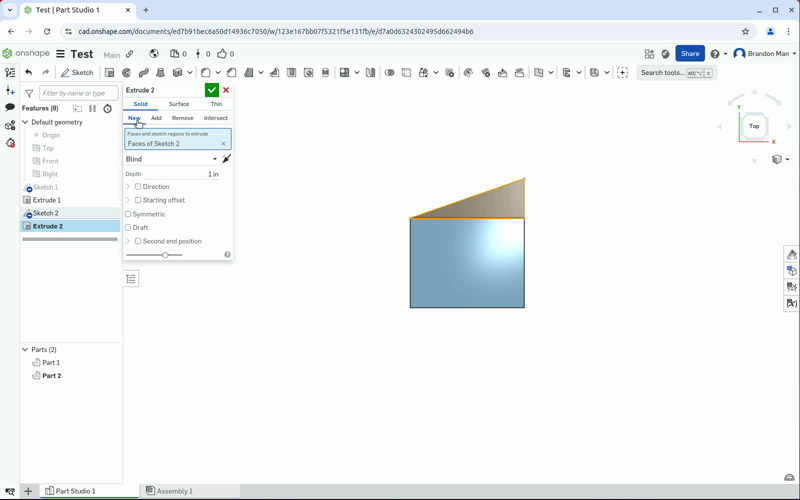
key(tab, 4)
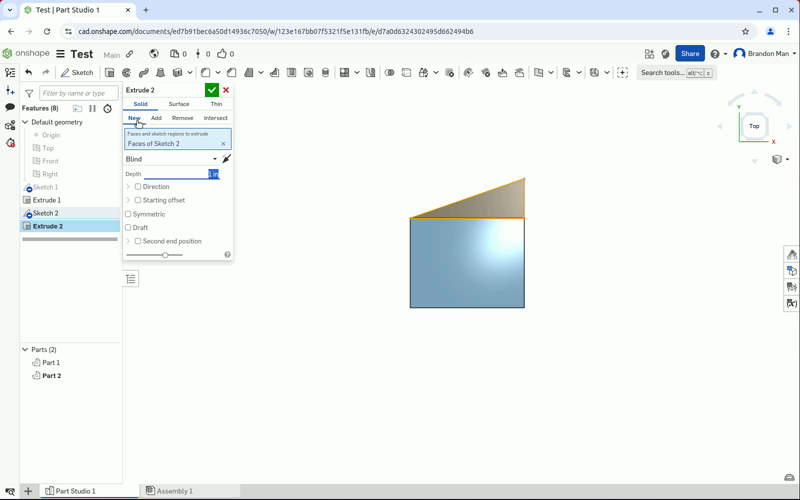
text(20.701)
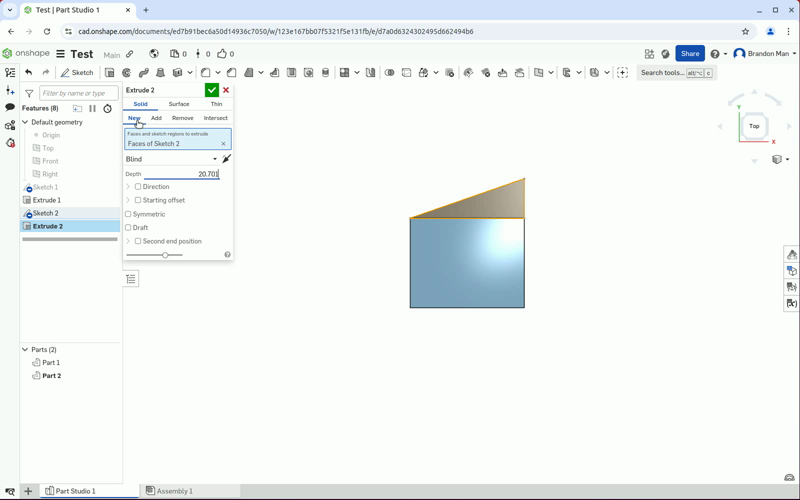
key(enter)
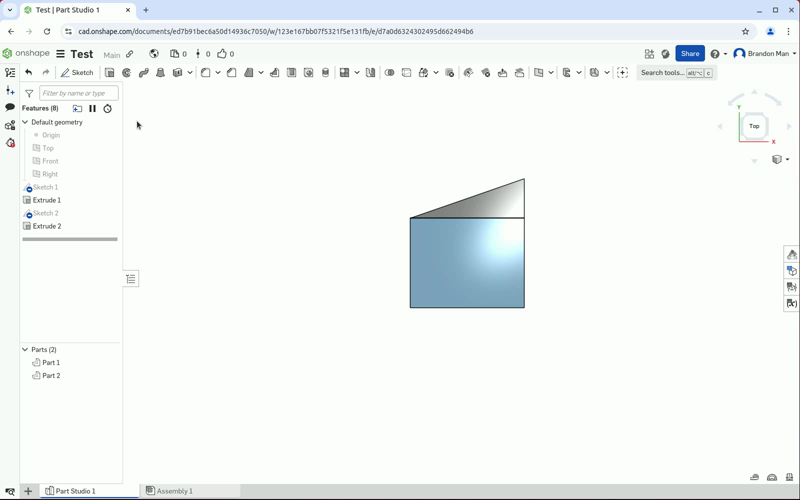
key(shift+h)
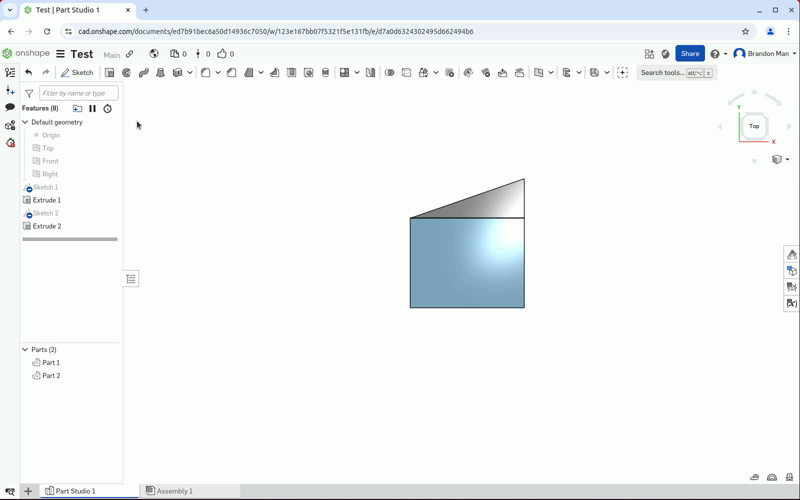
key(shift+h)
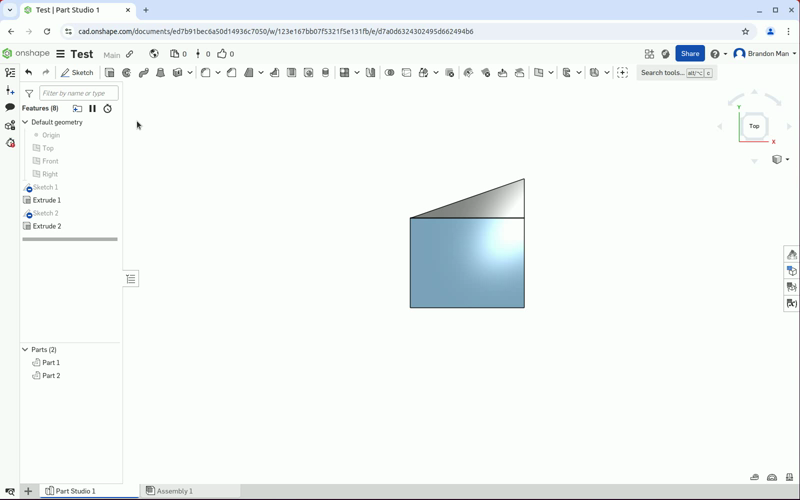
mouse_move(73, 189)
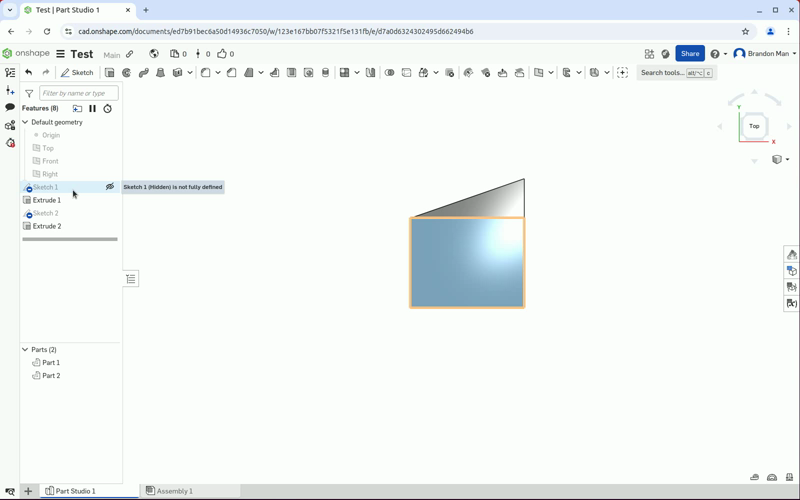
click(73, 189)
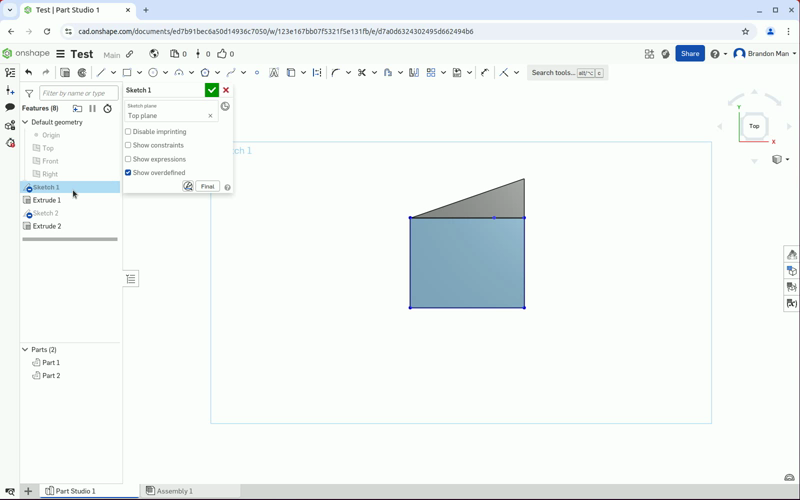
mouse_move(229, 92)
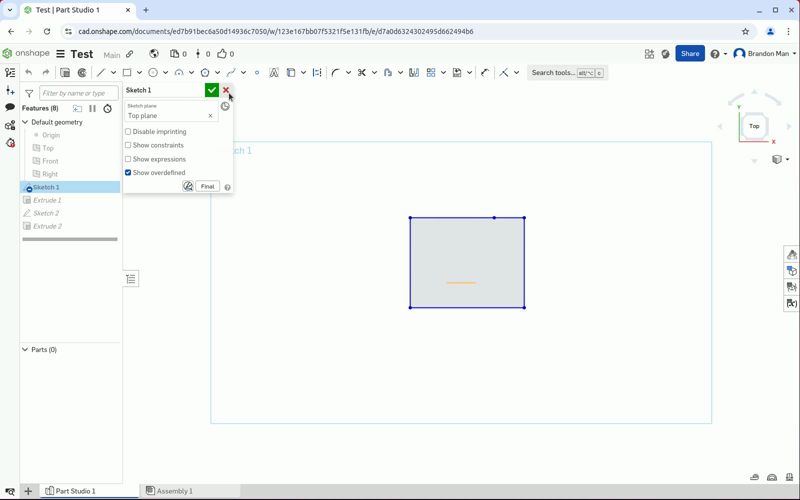
click(229, 92)
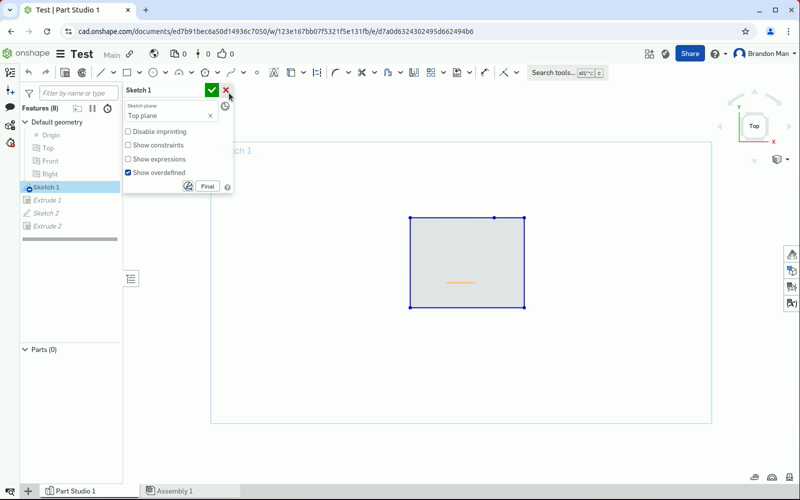
key(shift+s)
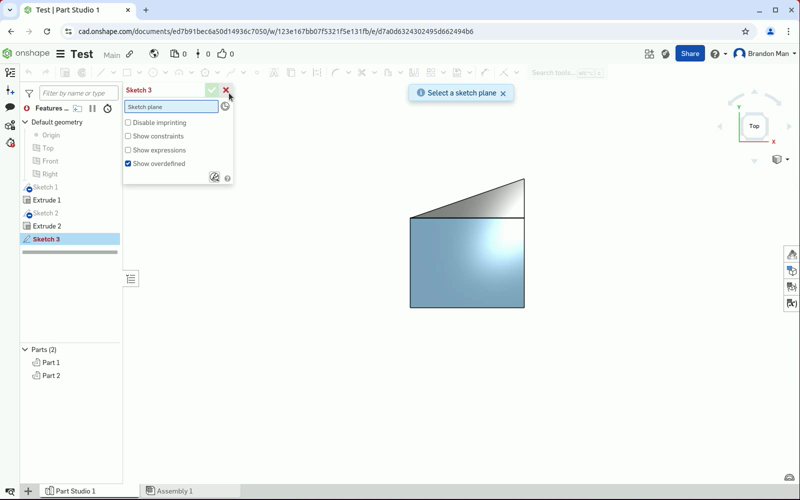
mouse_move(73, 150)
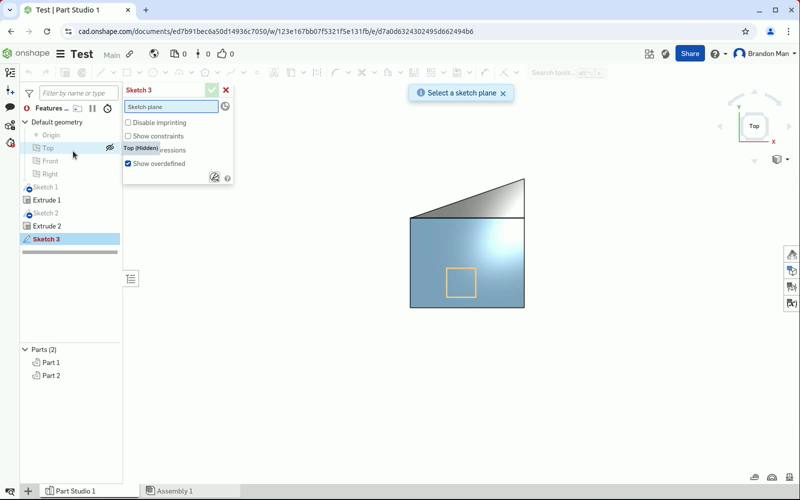
click(73, 150)
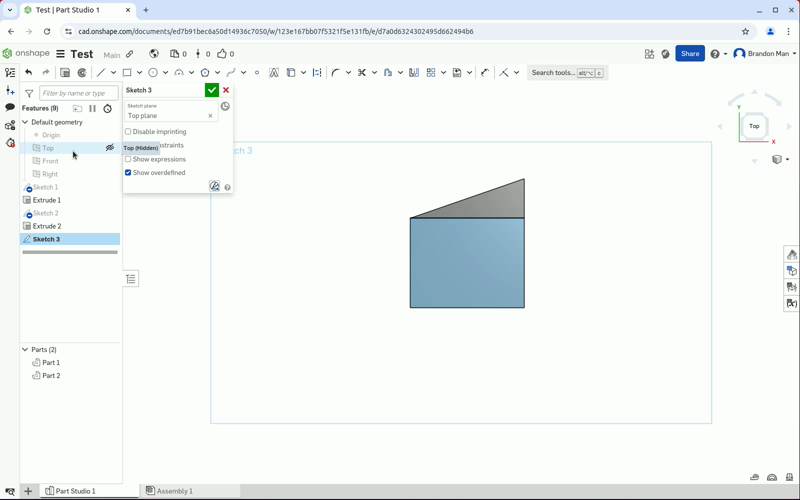
mouse_move(73, 352)
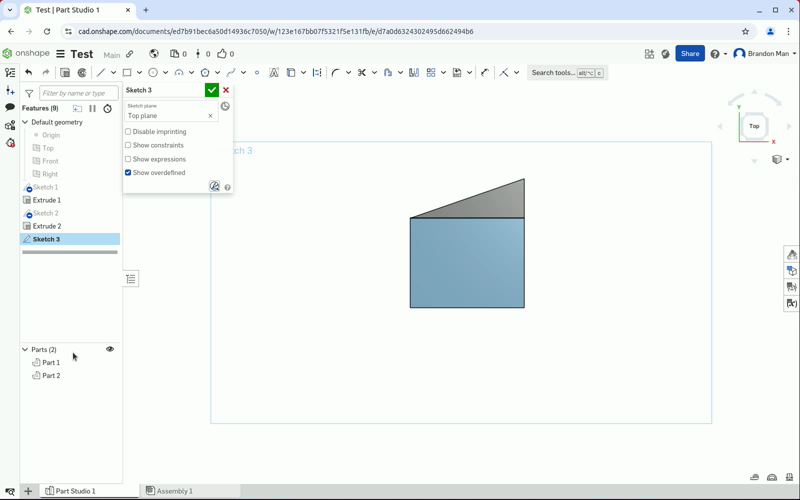
key(y)
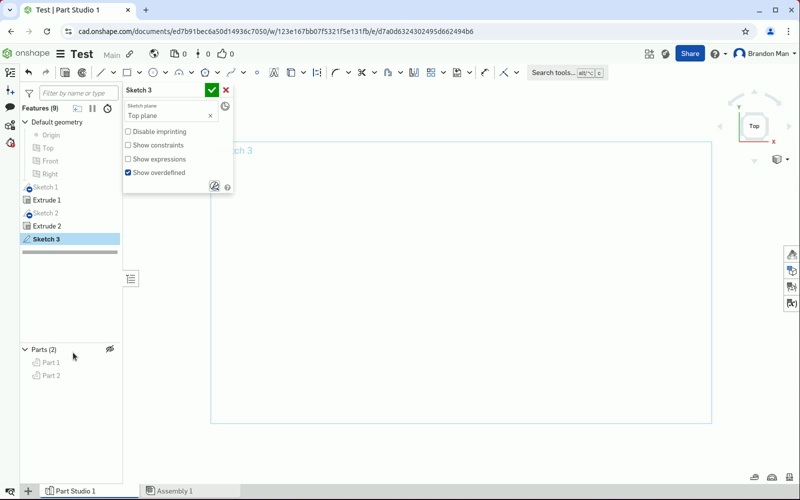
key(l)
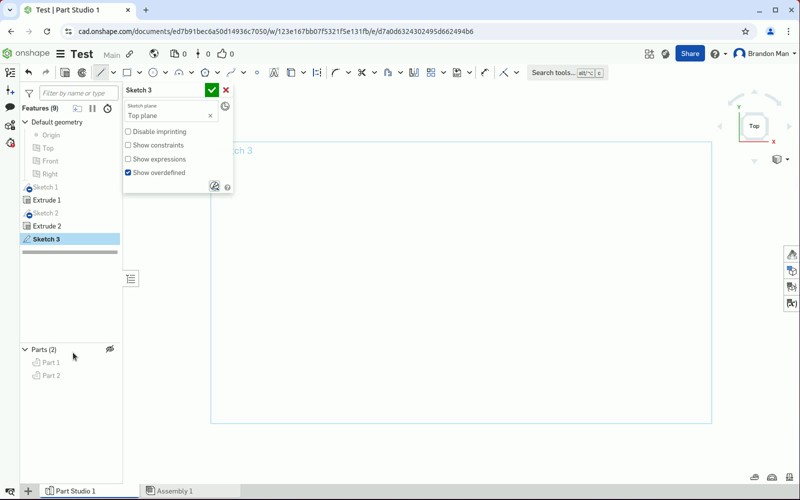
key_down(shift)
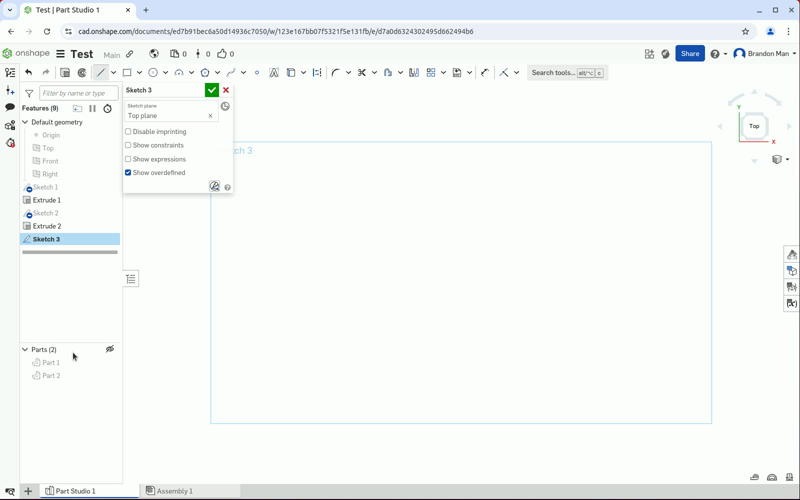
mouse_move(524, 307)
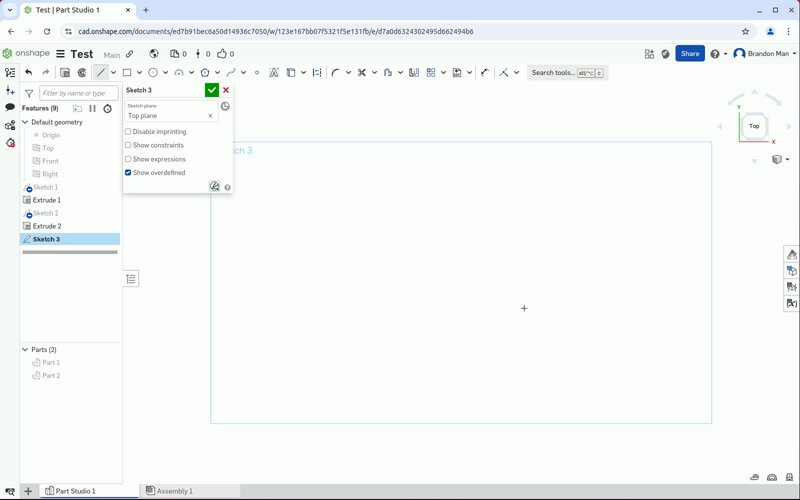
click(524, 307)
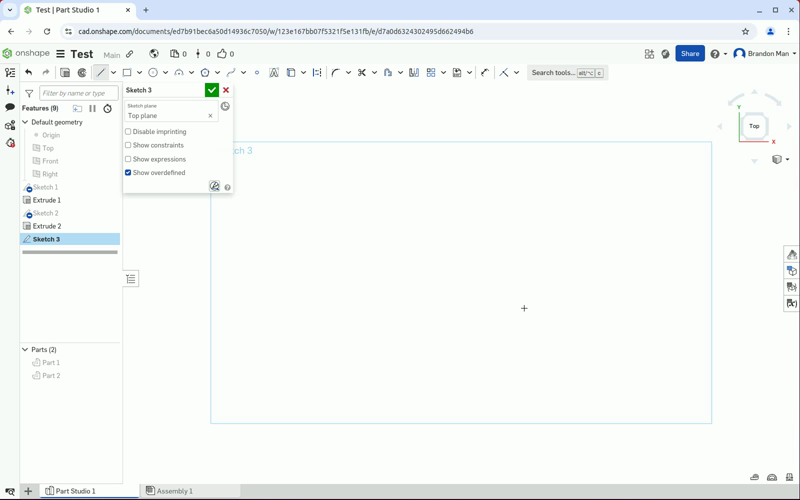
key_up(shift)
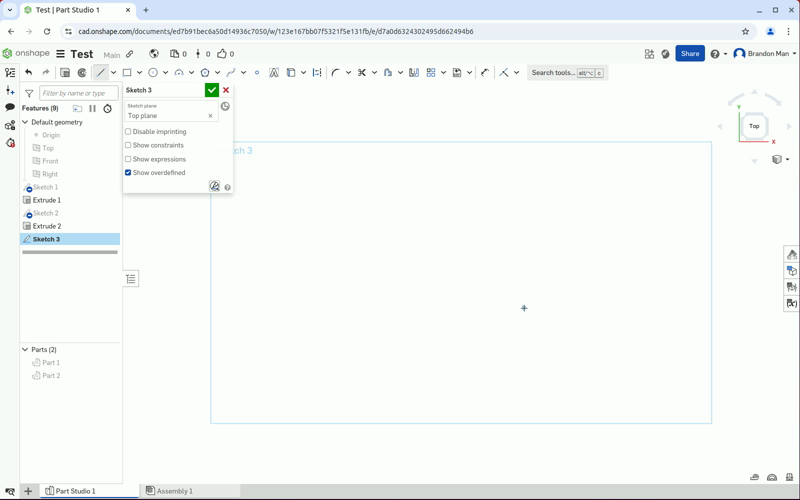
key_down(shift)
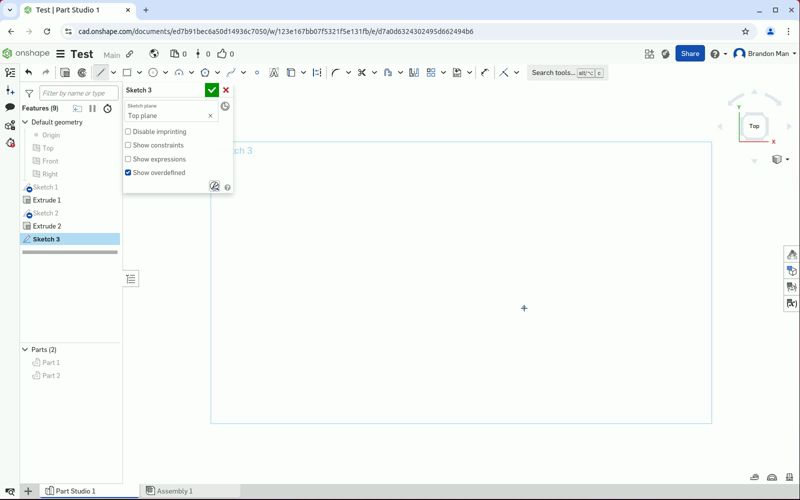
mouse_move(573, 216)
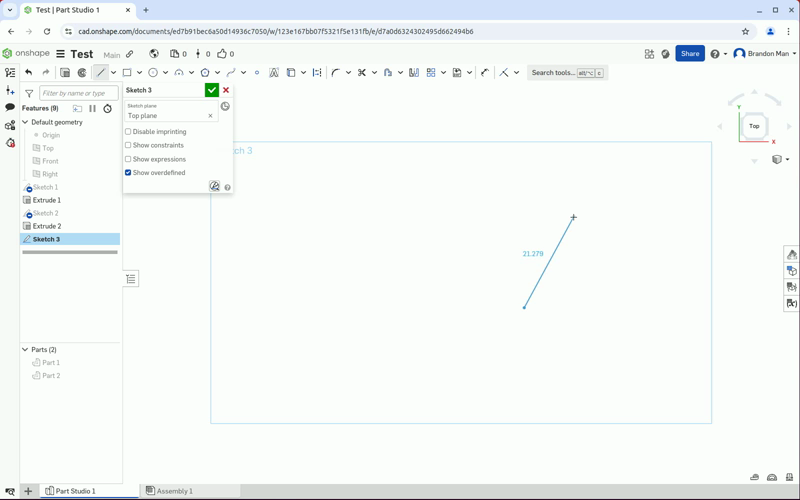
click(573, 216)
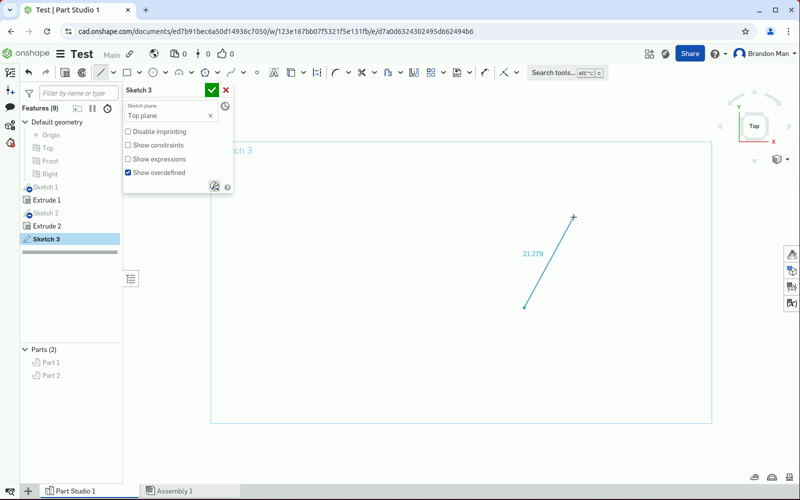
key_up(shift)
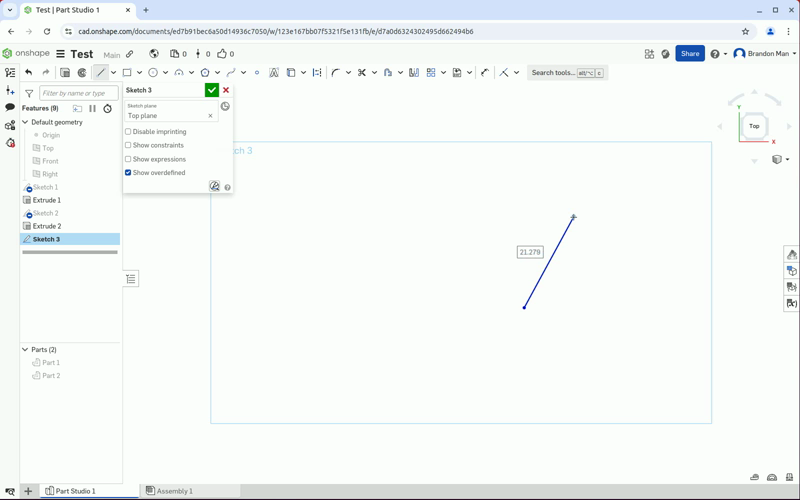
key_down(shift)
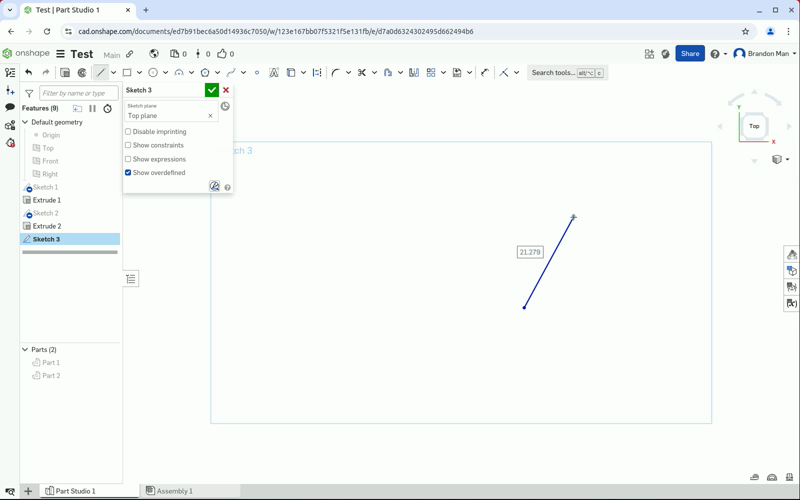
mouse_move(589, 216)
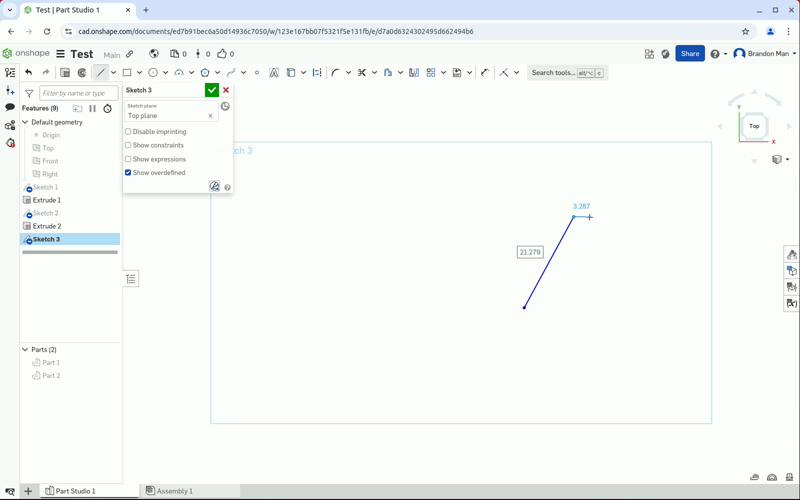
mouse_move(524, 216)
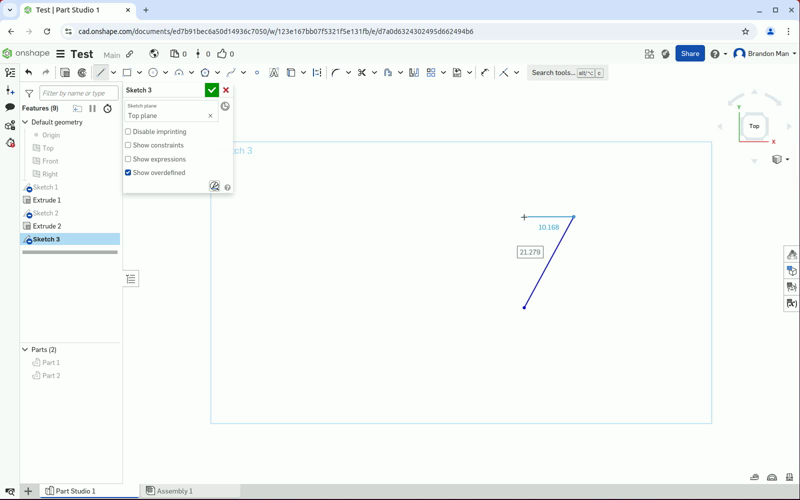
click(524, 216)
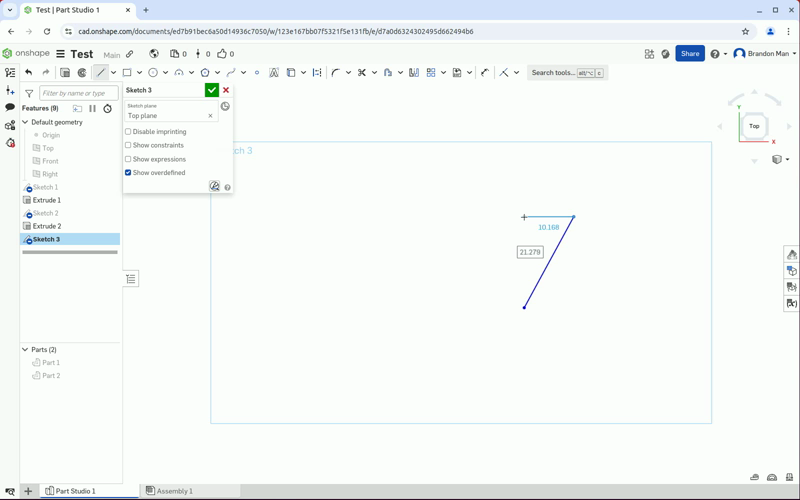
key_up(shift)
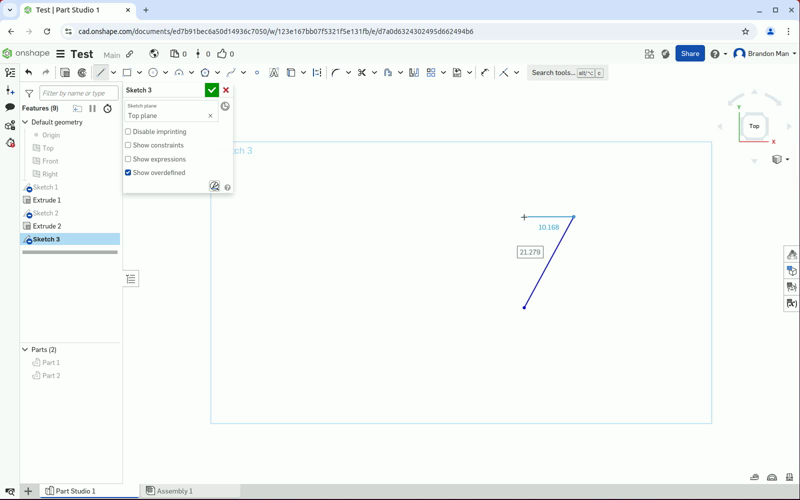
key_down(shift)
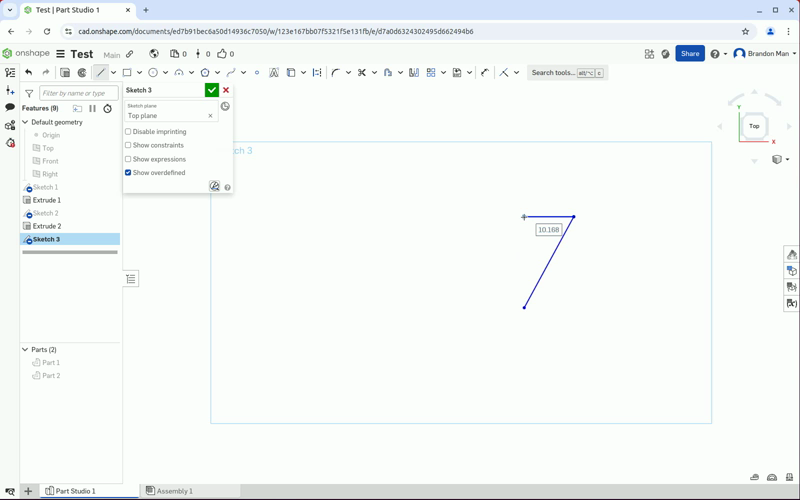
mouse_move(524, 307)
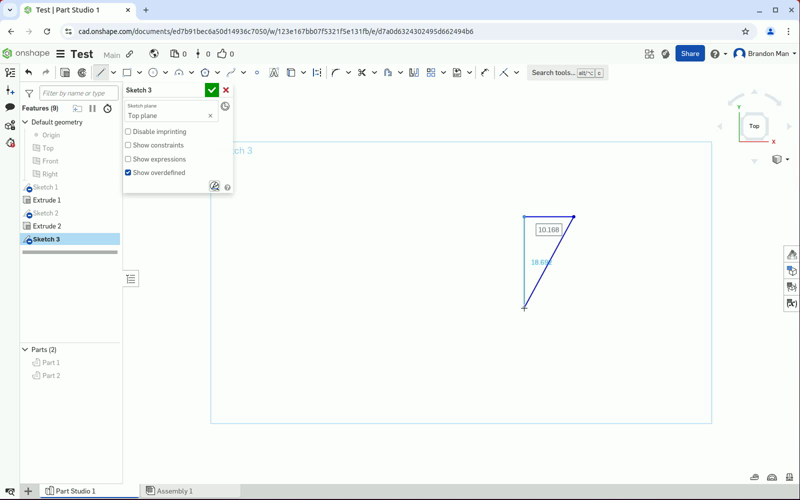
key_up(shift)
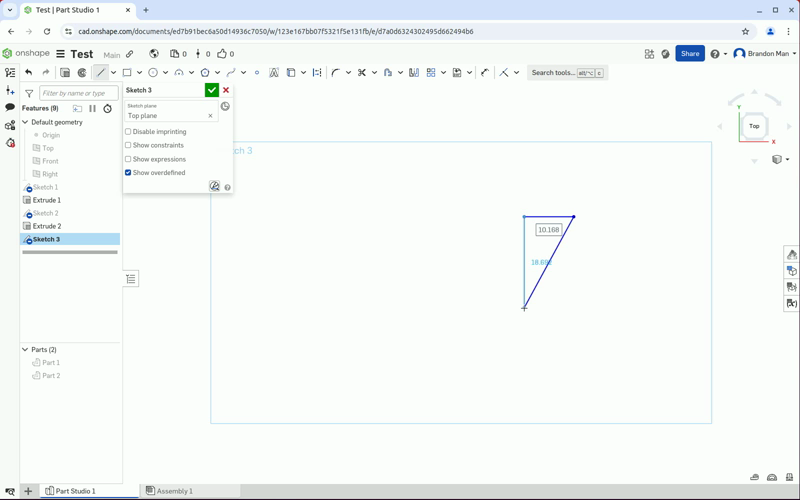
click(524, 307)
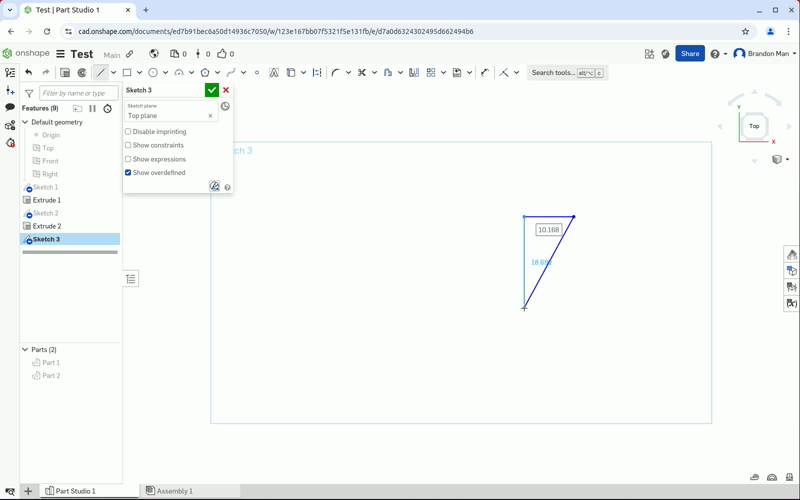
key(esc)
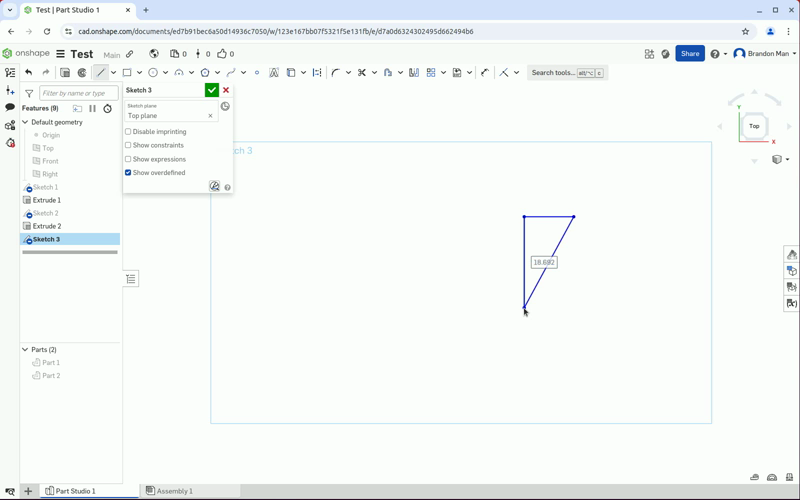
mouse_move(561, 222)
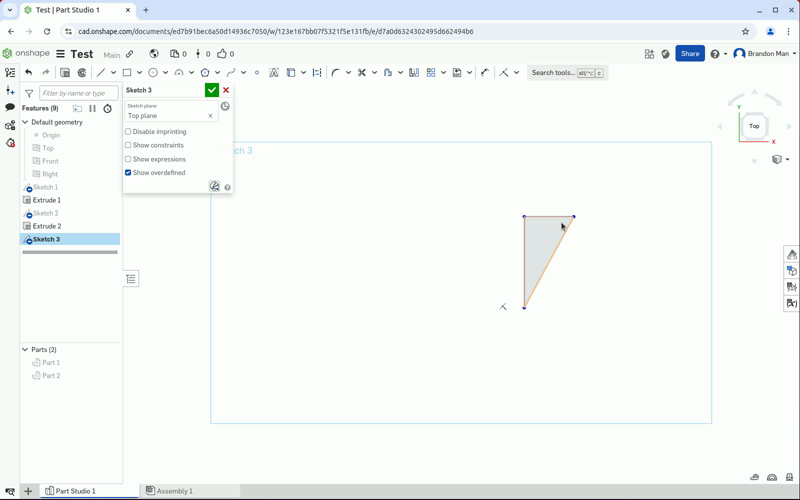
click(561, 222)
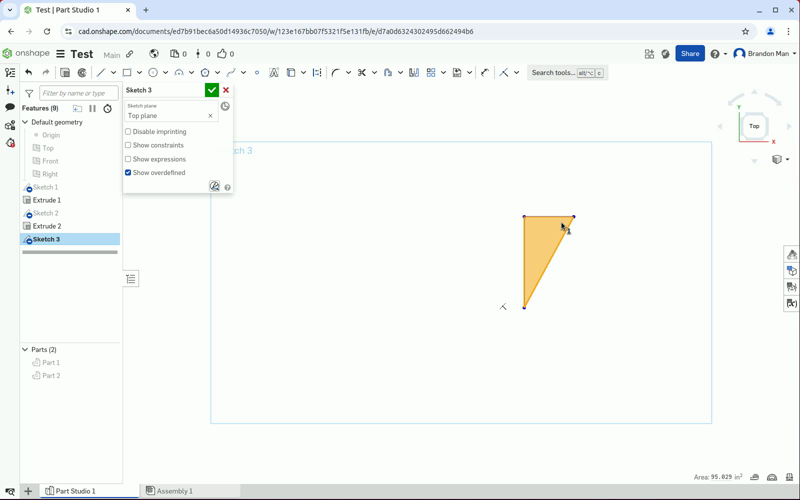
mouse_move(73, 352)
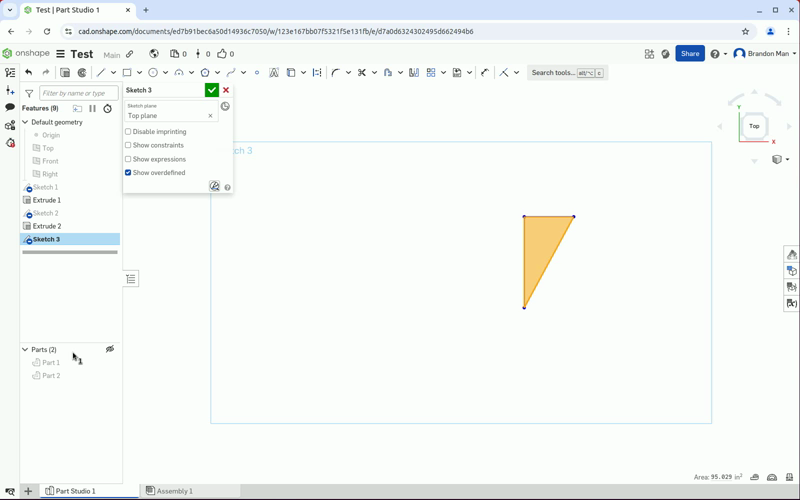
key(shift+y)
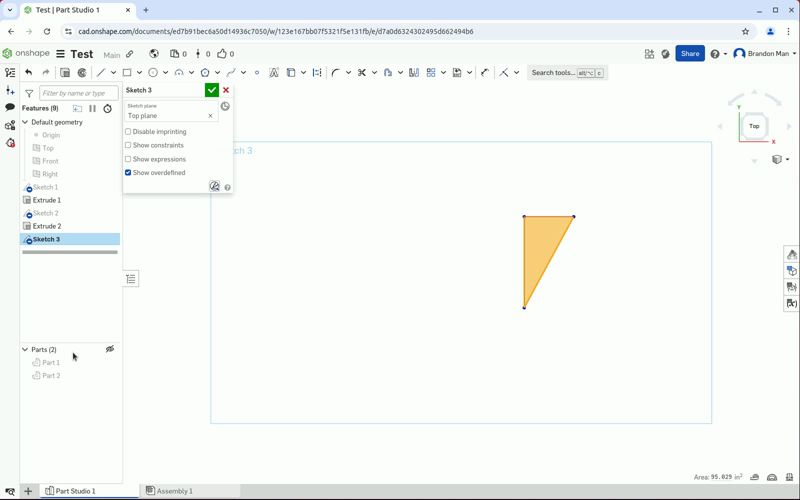
key(shift+e)
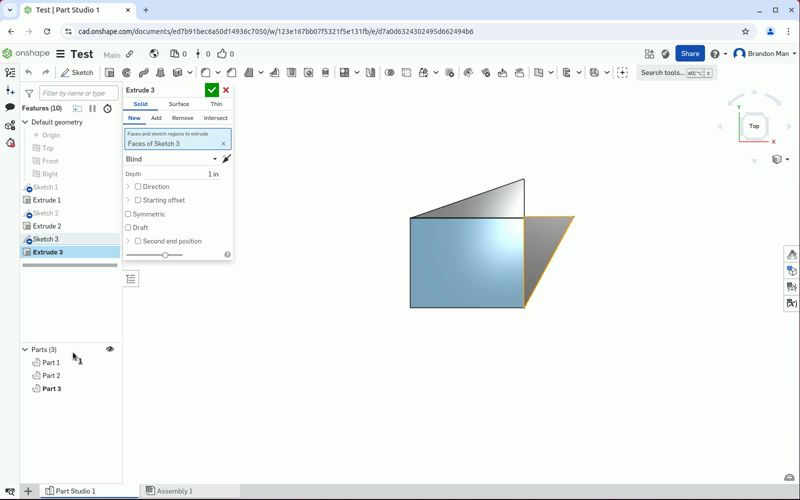
mouse_move(143, 106)
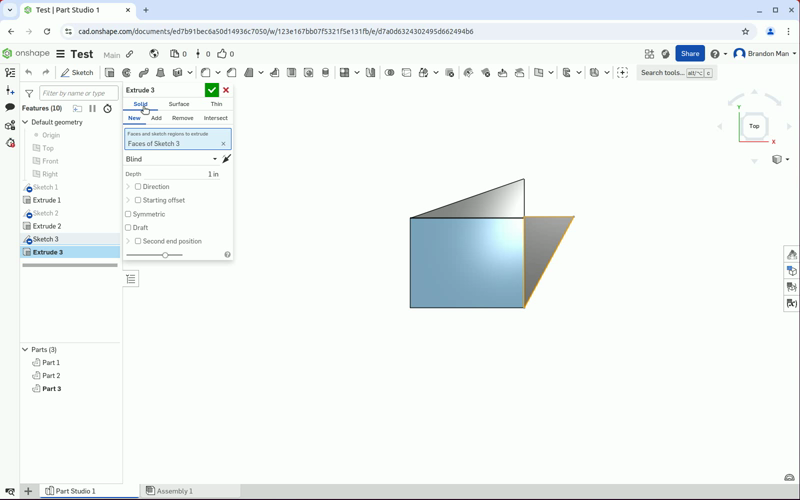
click(143, 106)
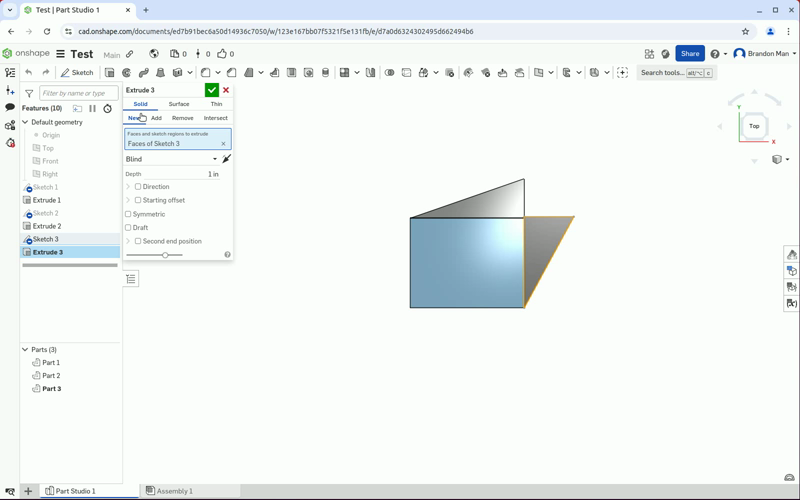
mouse_move(137, 120)
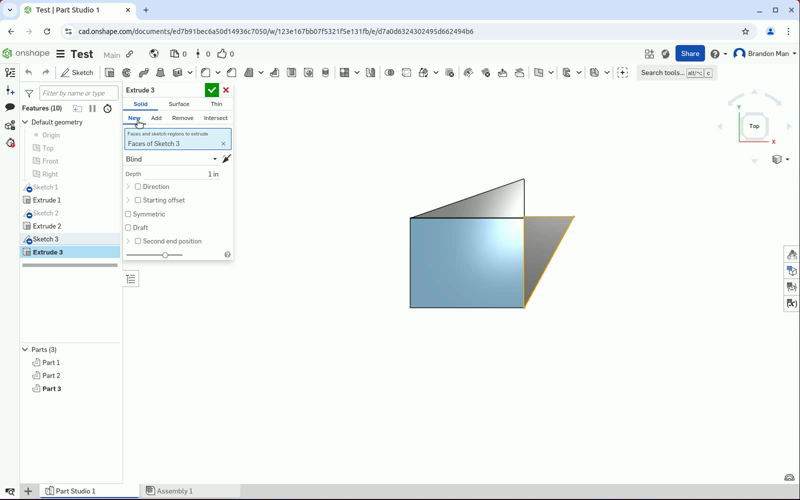
click(137, 120)
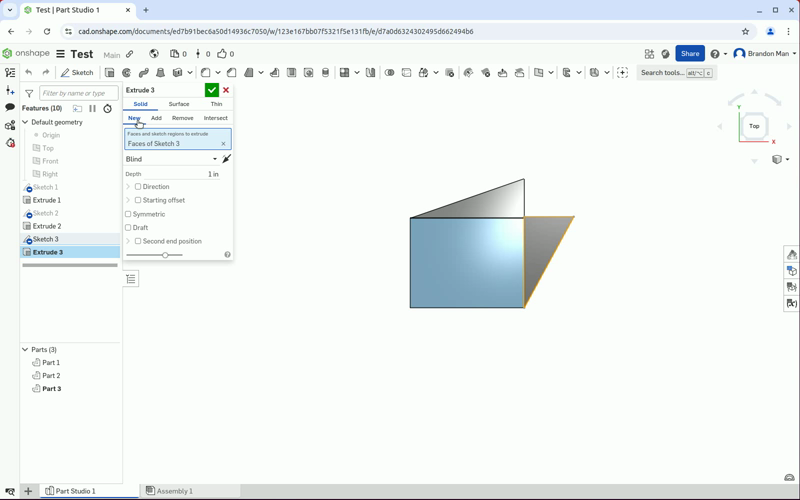
key(tab, 4)
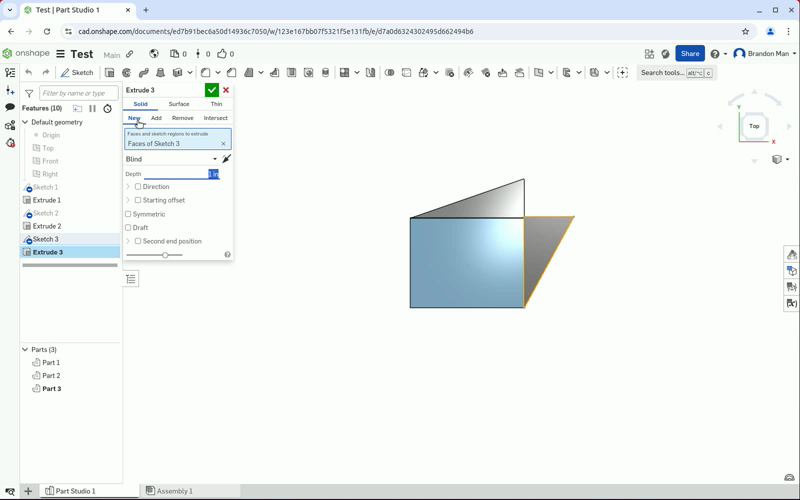
text(20.701)
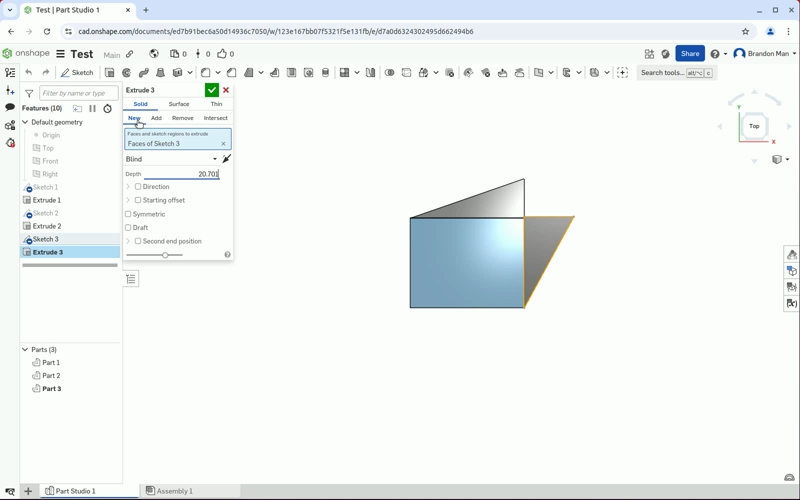
key(enter)
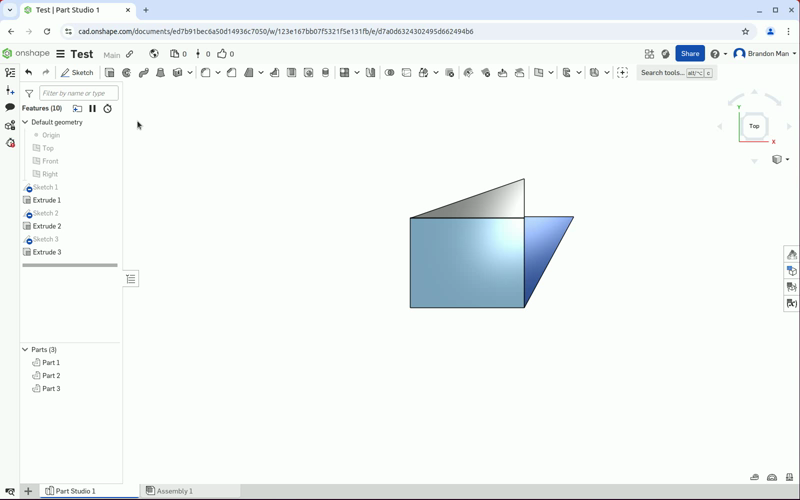
key(shift+h)
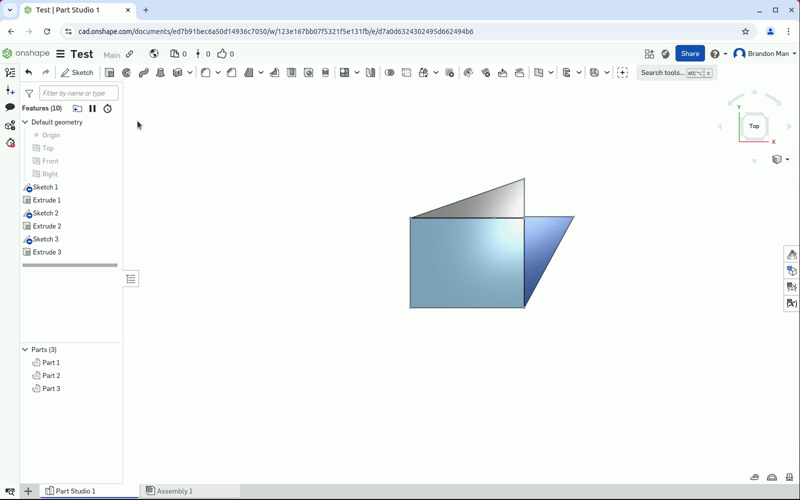
key(shift+h)
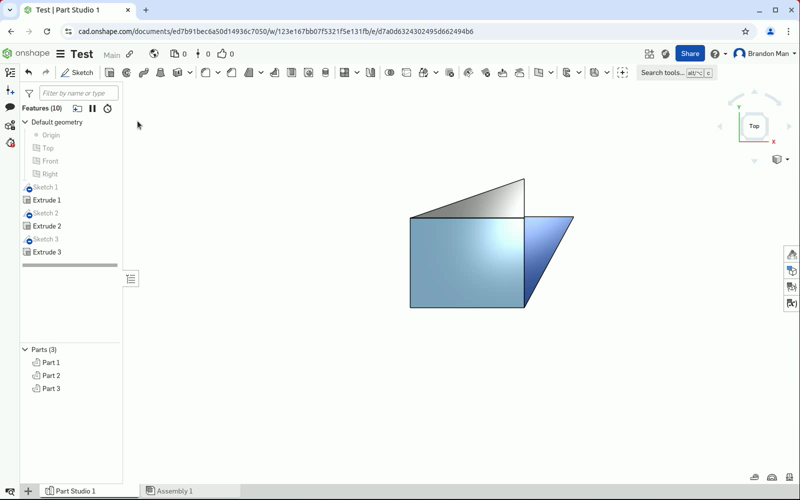
mouse_move(73, 189)
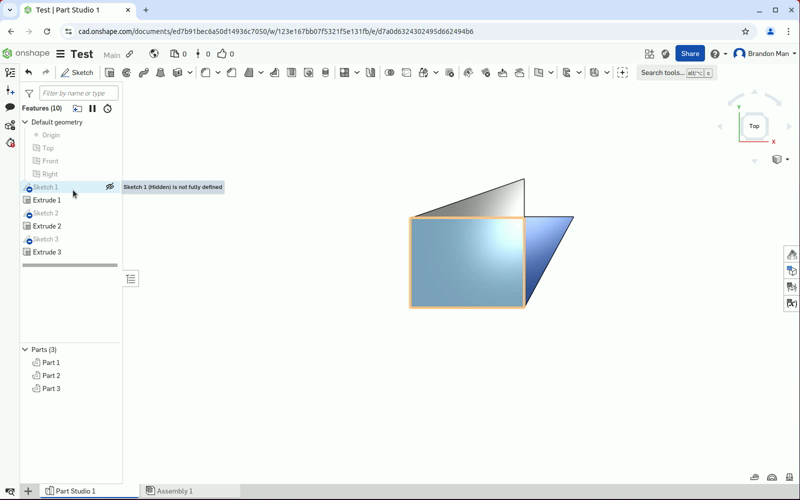
click(73, 189)
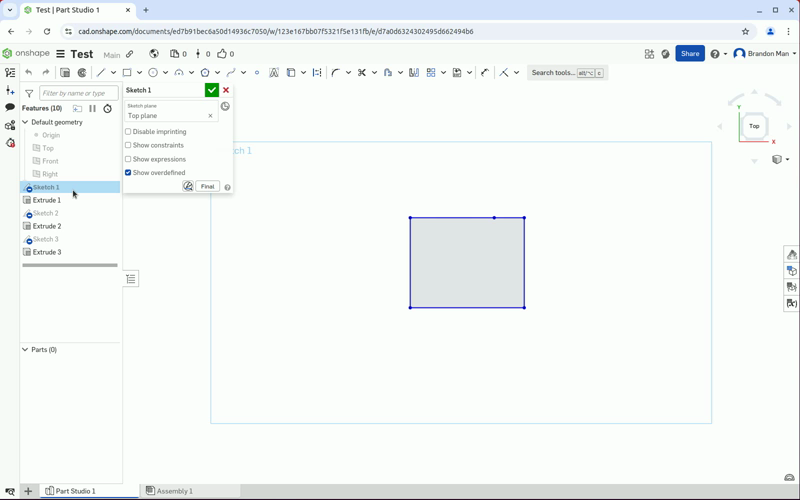
mouse_move(229, 92)
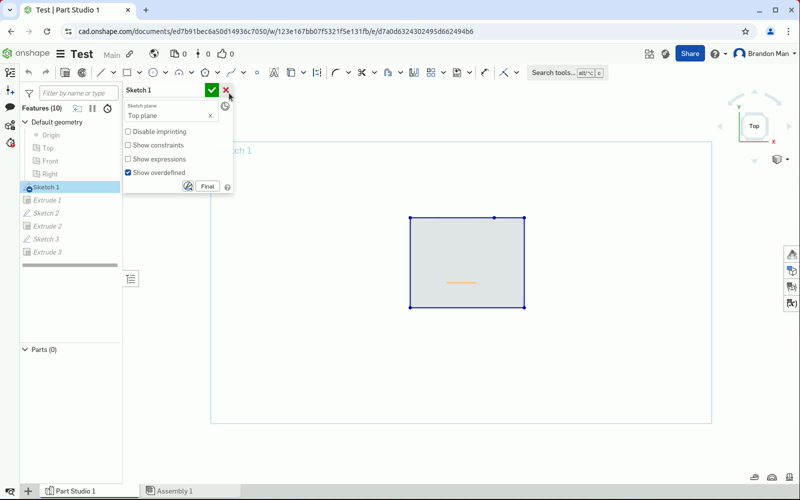
click(229, 92)
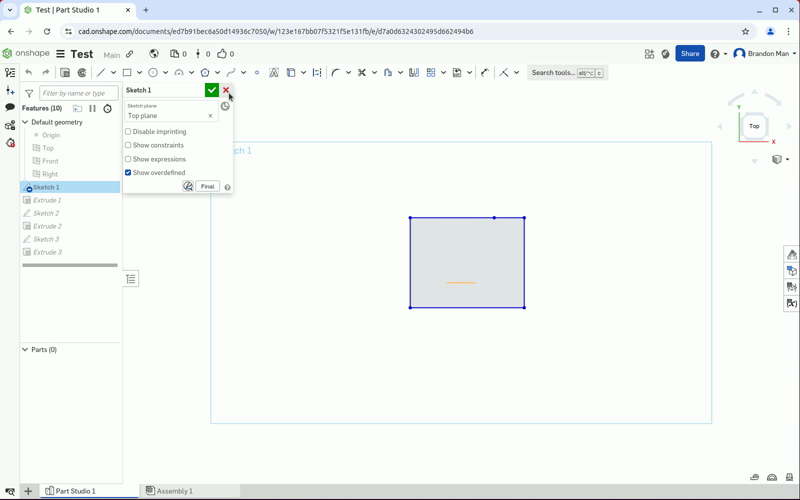
key(shift+s)
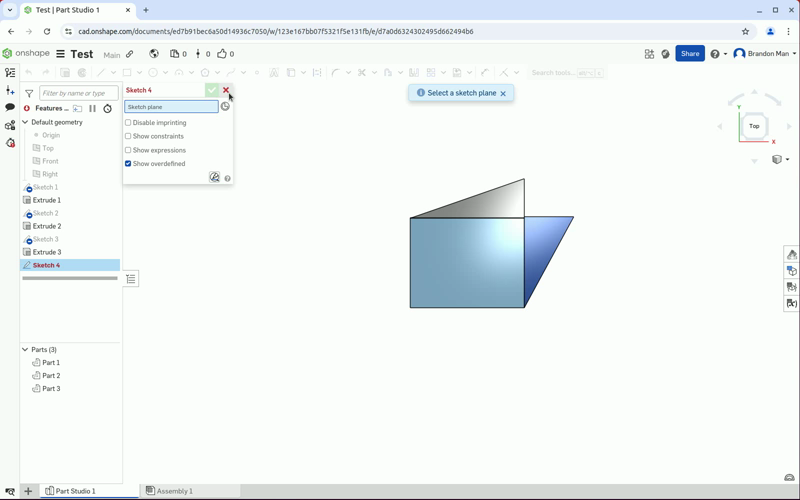
mouse_move(73, 150)
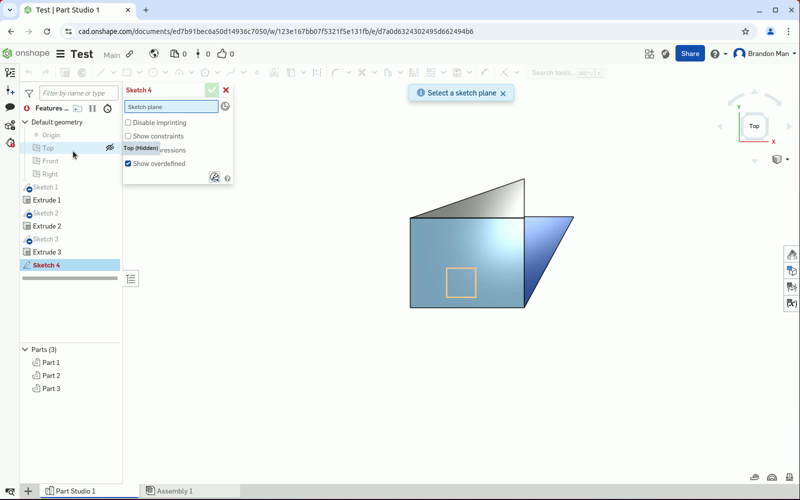
click(73, 150)
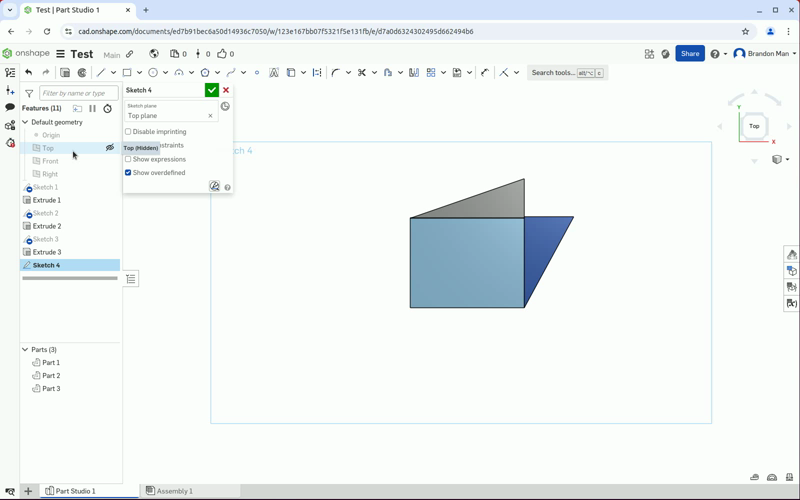
mouse_move(73, 352)
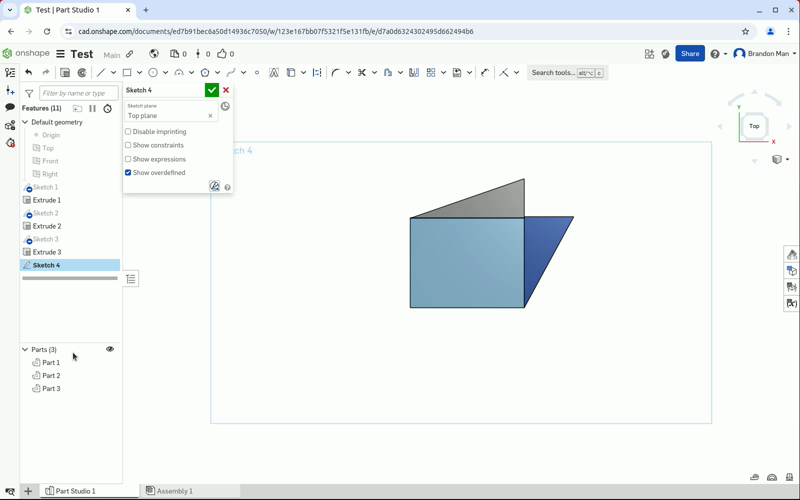
key(y)
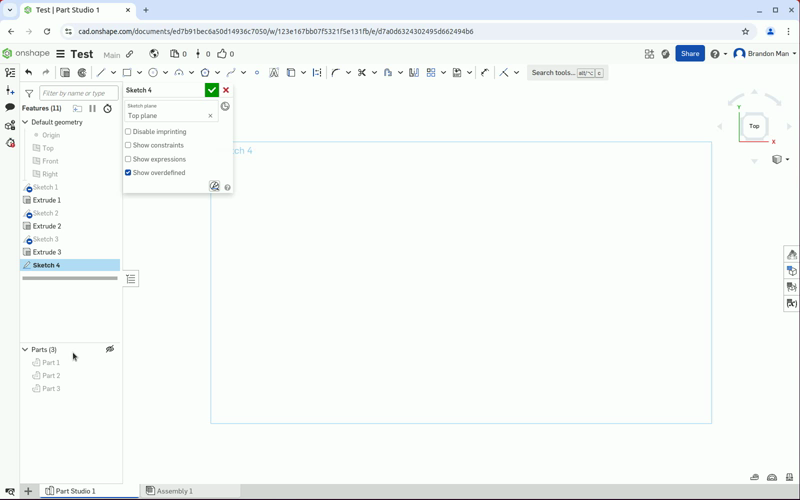
key(l)
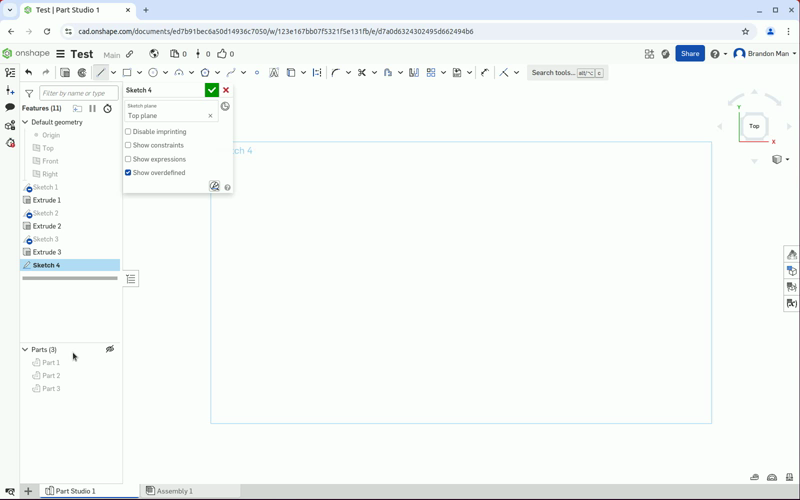
key_down(shift)
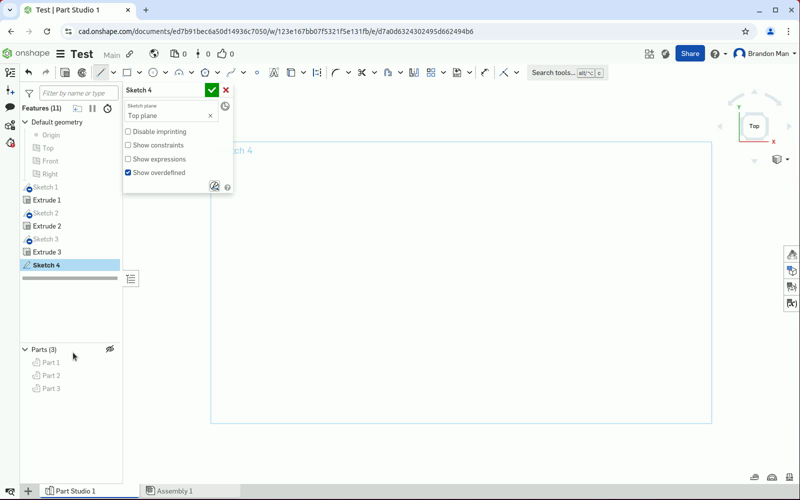
mouse_move(524, 218)
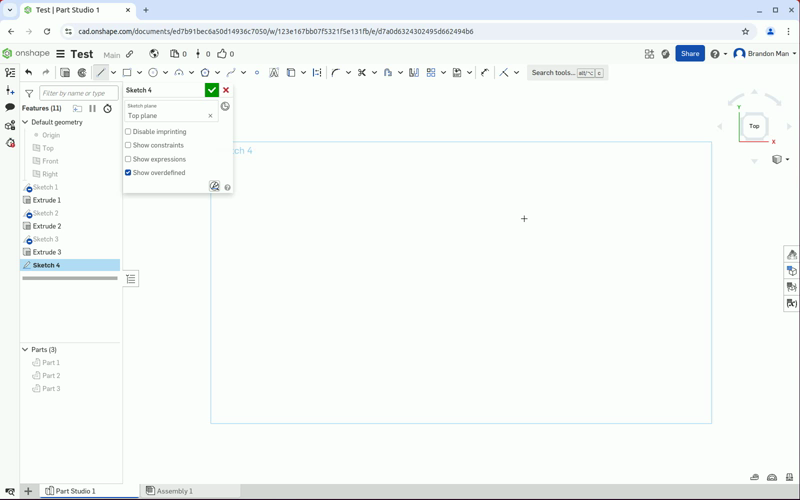
click(524, 218)
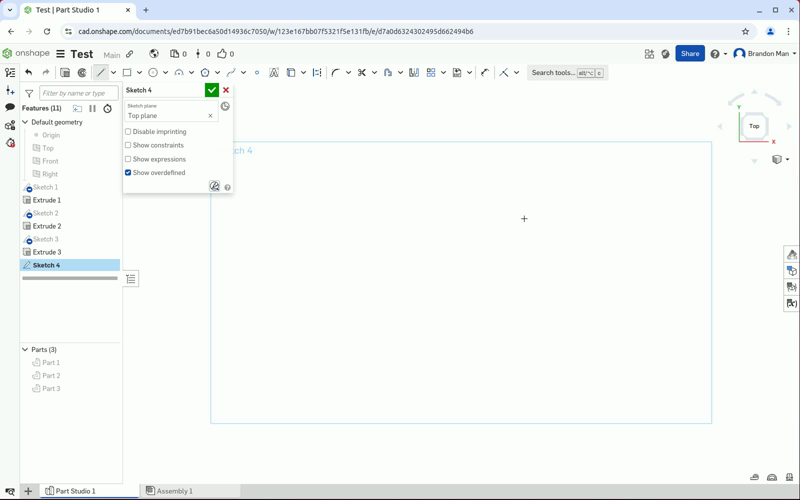
key_up(shift)
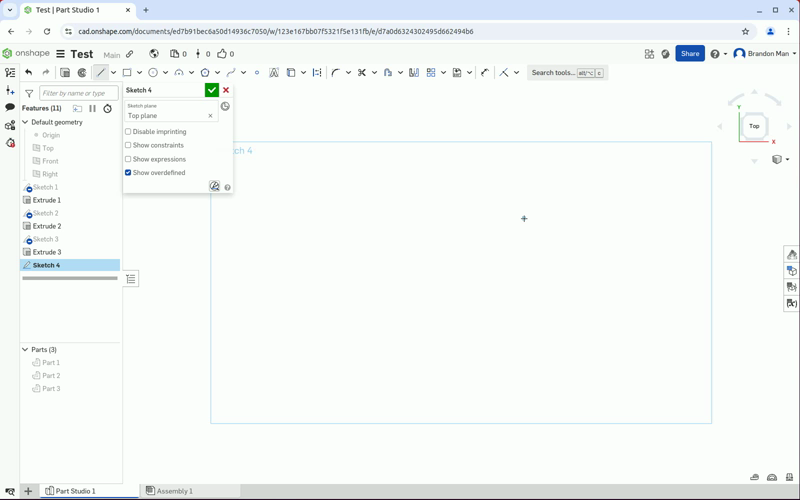
key_down(shift)
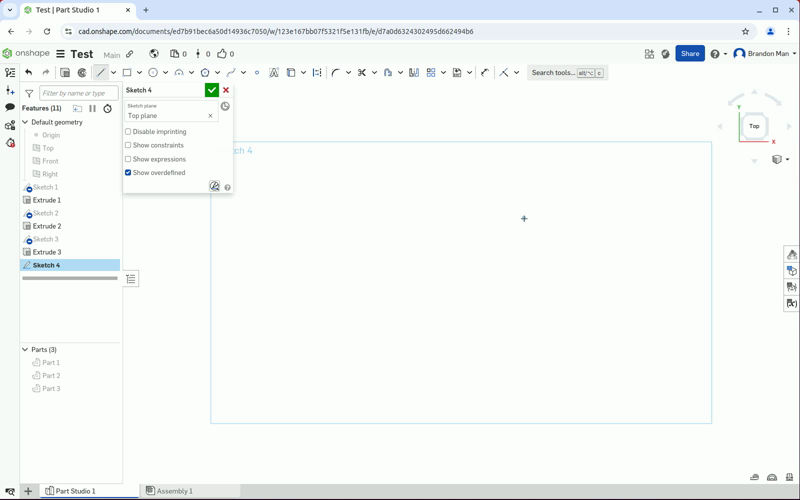
mouse_move(554, 218)
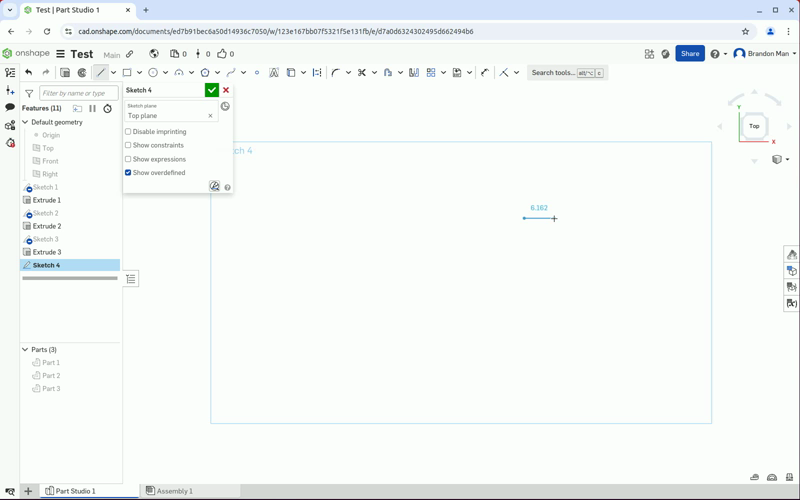
mouse_move(573, 218)
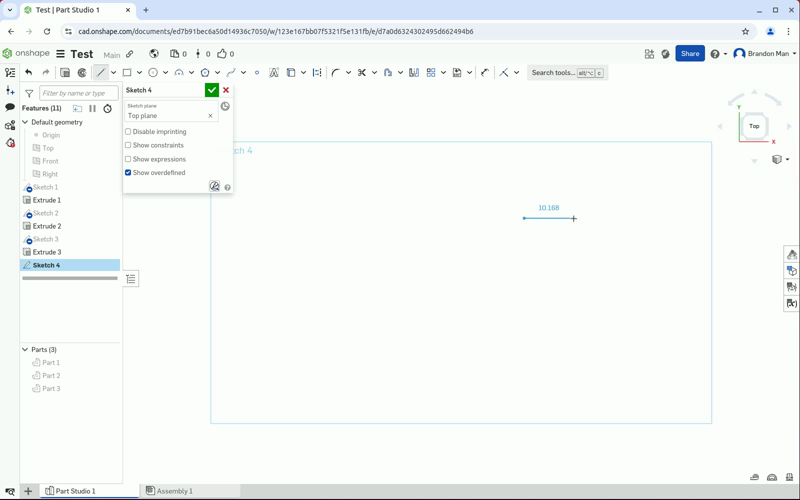
click(573, 218)
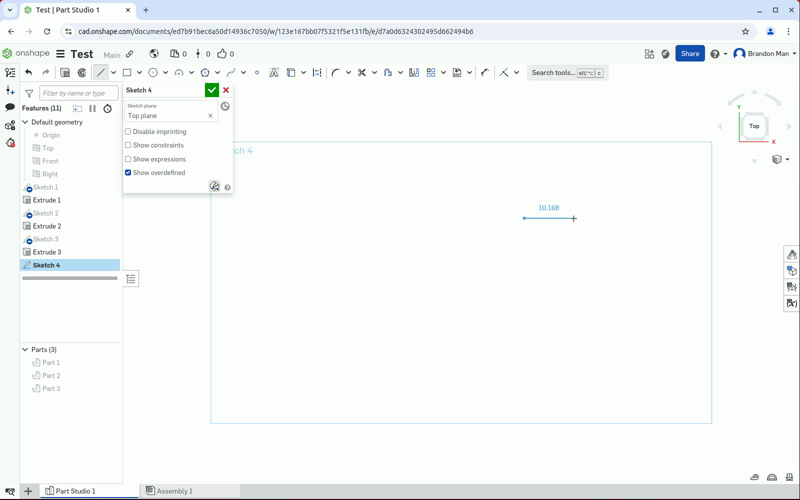
key_up(shift)
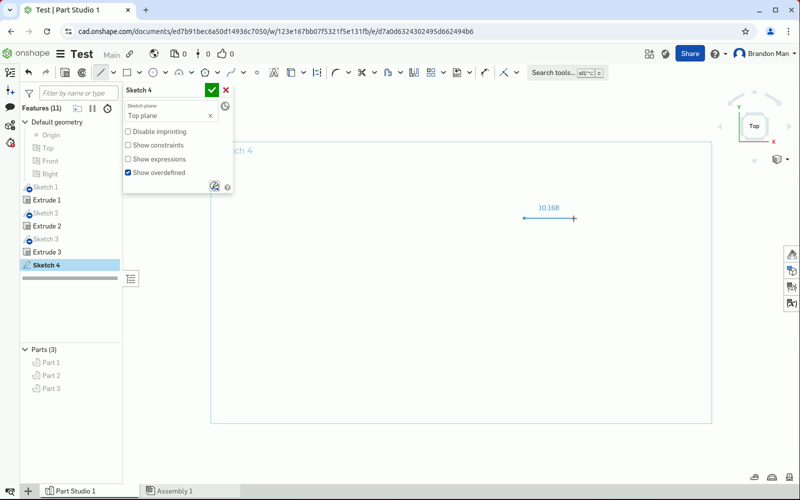
key_down(shift)
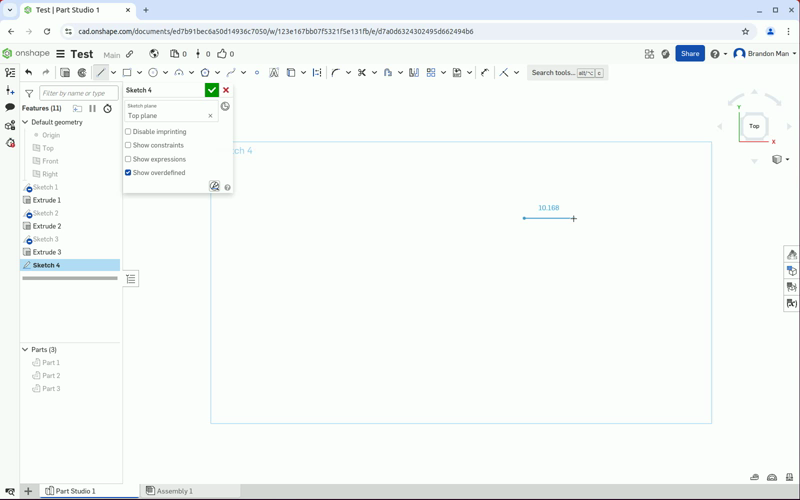
mouse_move(589, 218)
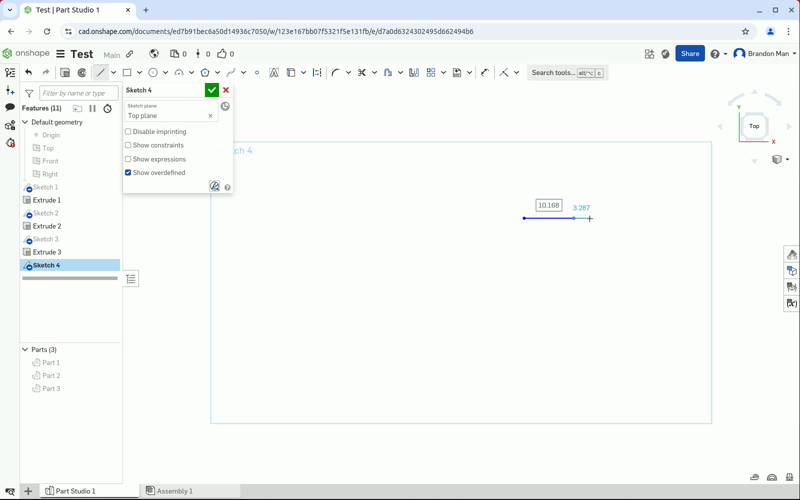
mouse_move(573, 178)
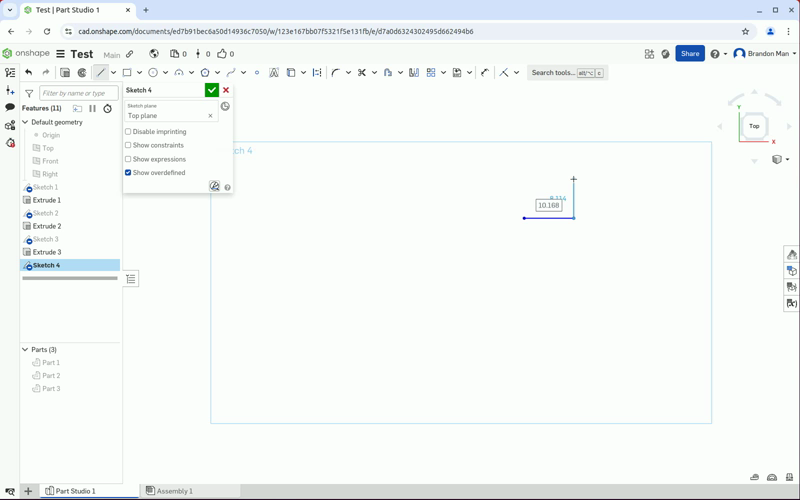
click(573, 178)
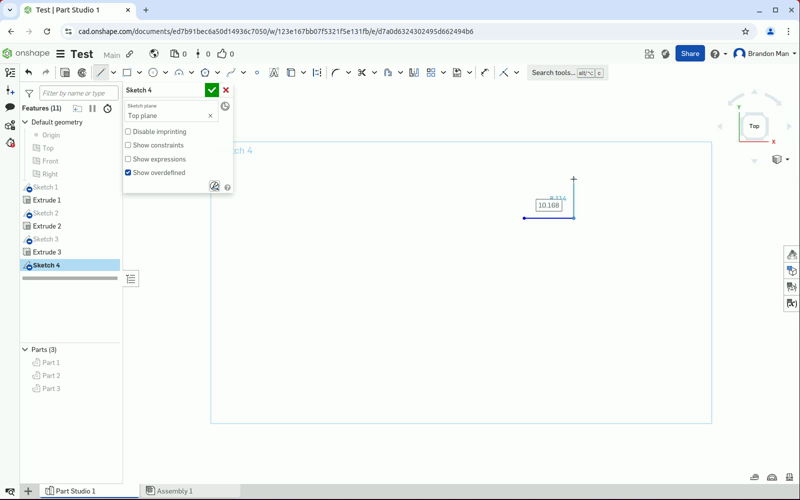
key_up(shift)
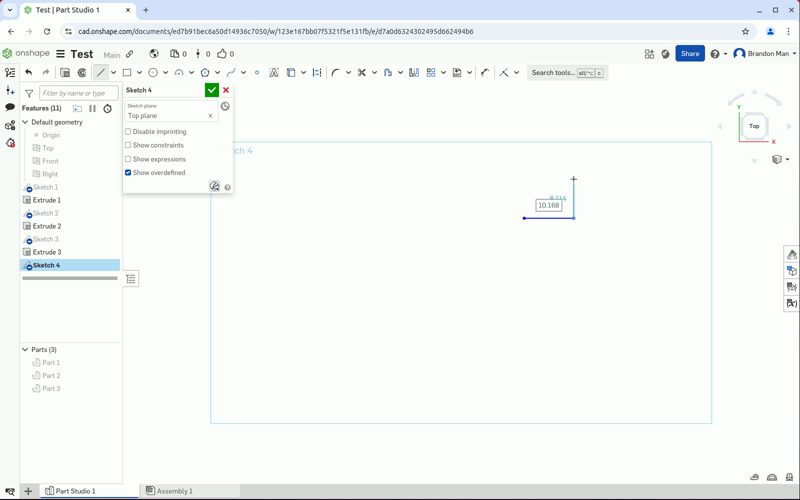
key_down(shift)
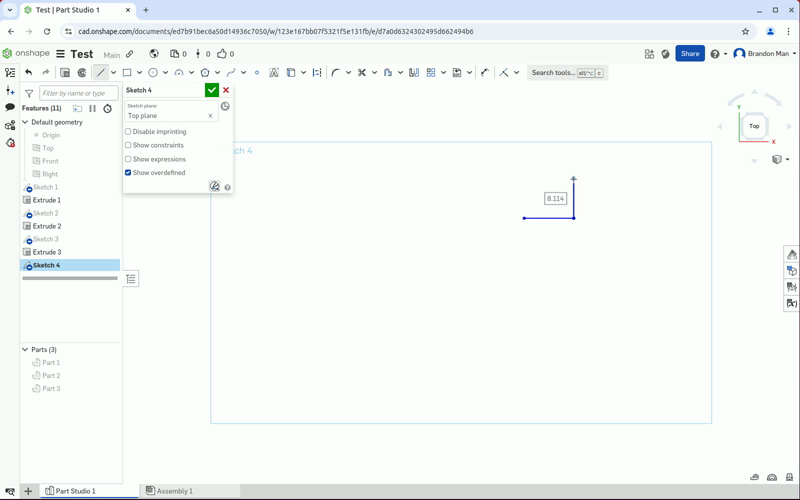
mouse_move(589, 178)
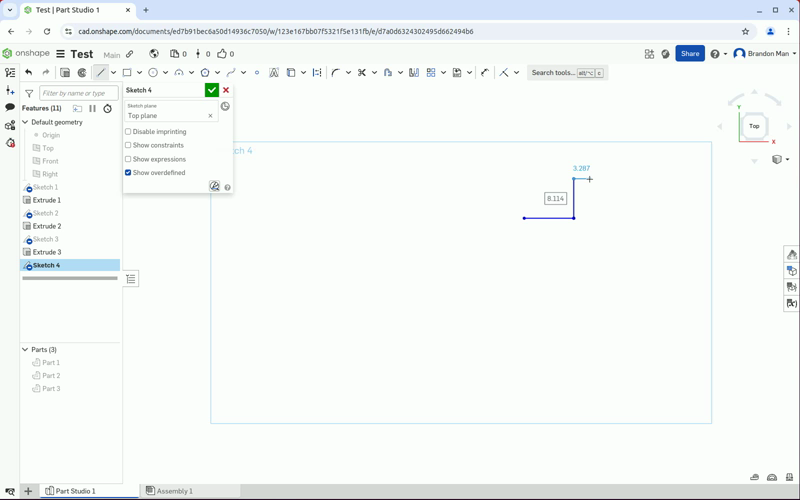
mouse_move(524, 178)
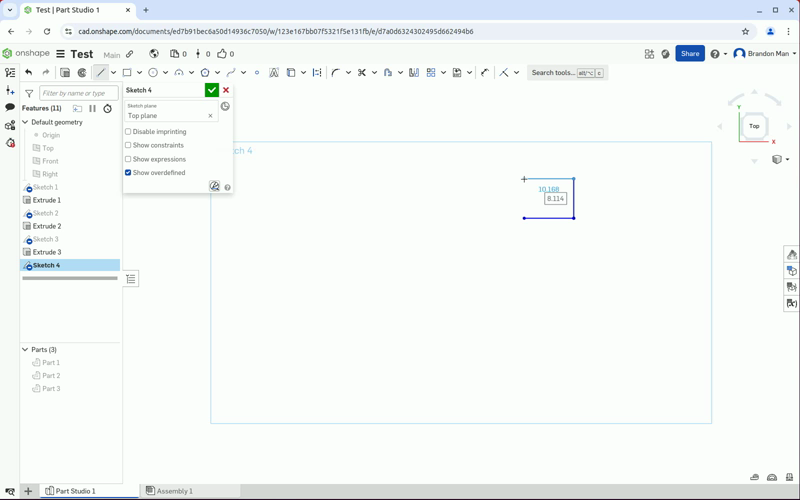
click(524, 178)
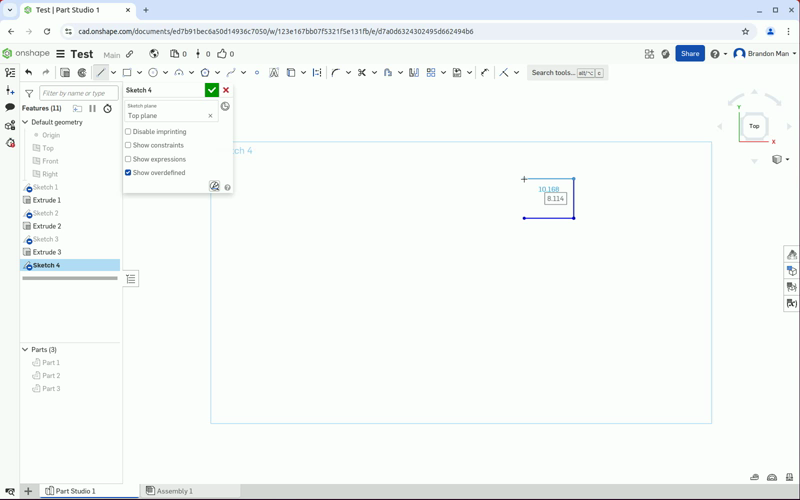
key_up(shift)
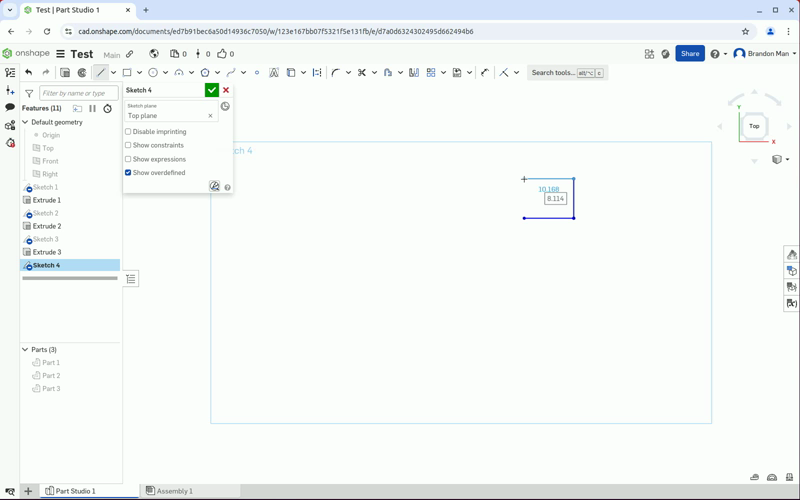
mouse_move(554, 178)
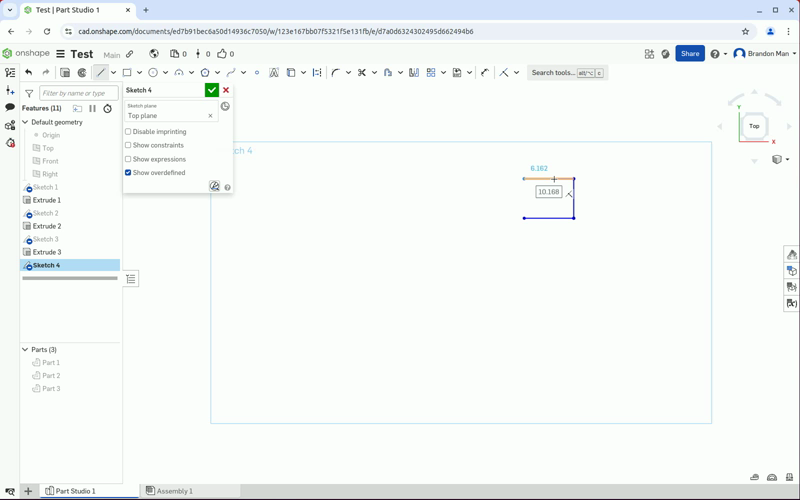
key_down(shift)
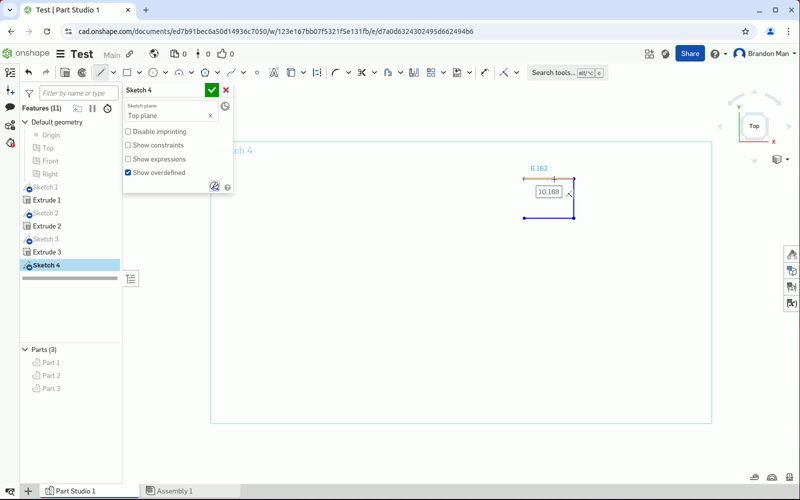
mouse_move(524, 218)
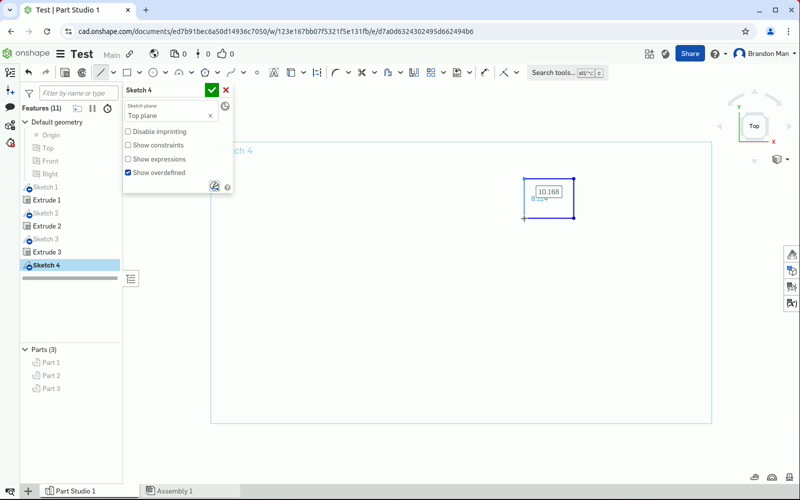
key_up(shift)
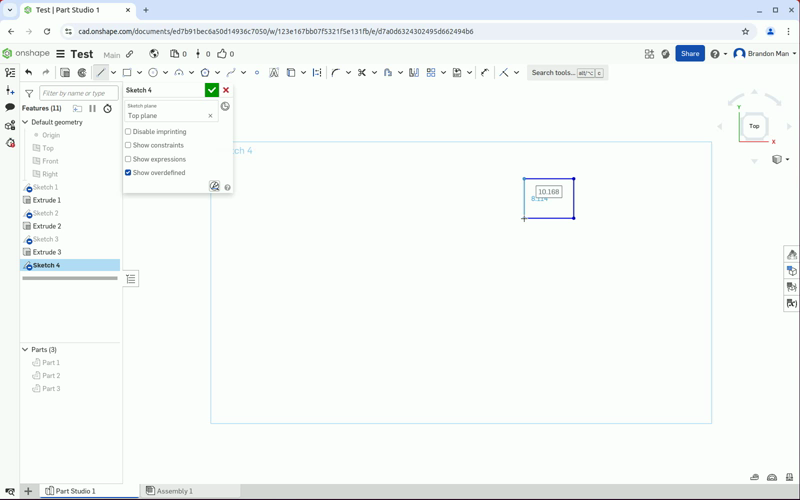
click(524, 218)
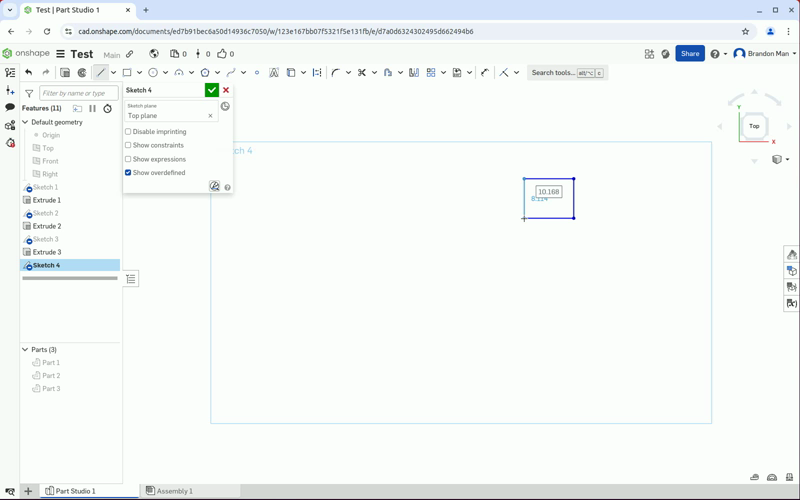
key(esc)
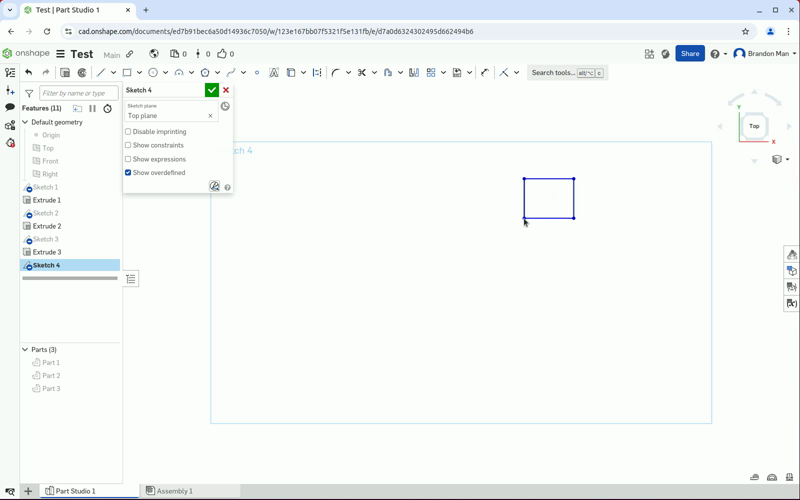
mouse_move(549, 188)
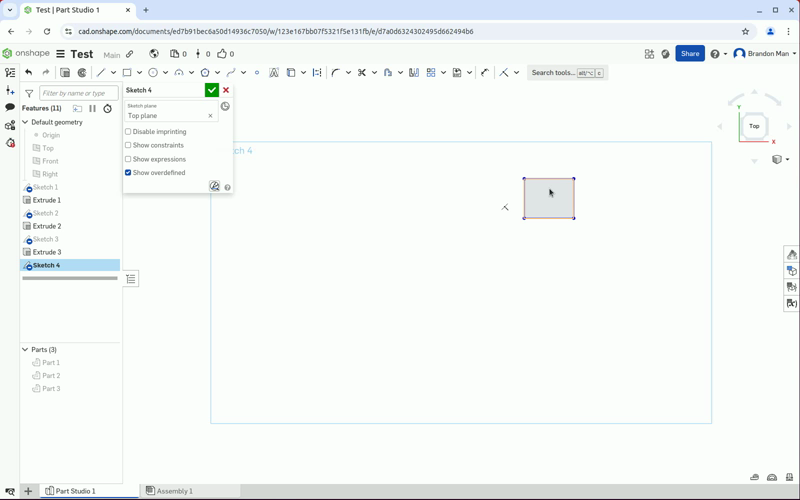
click(549, 188)
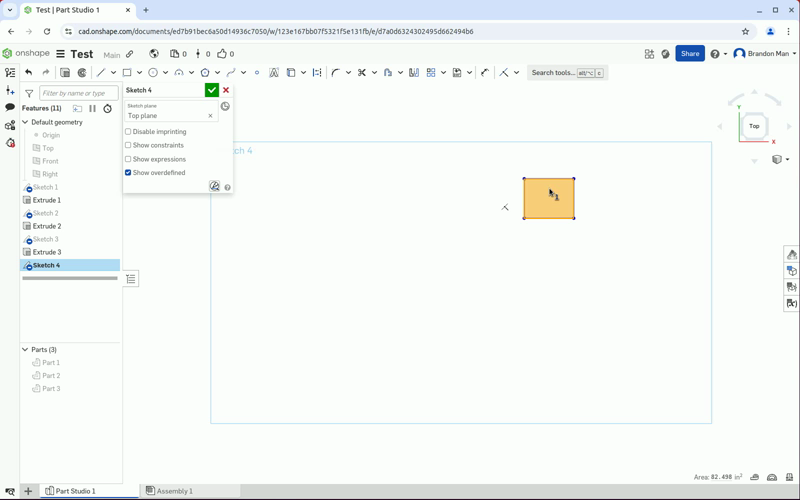
mouse_move(73, 352)
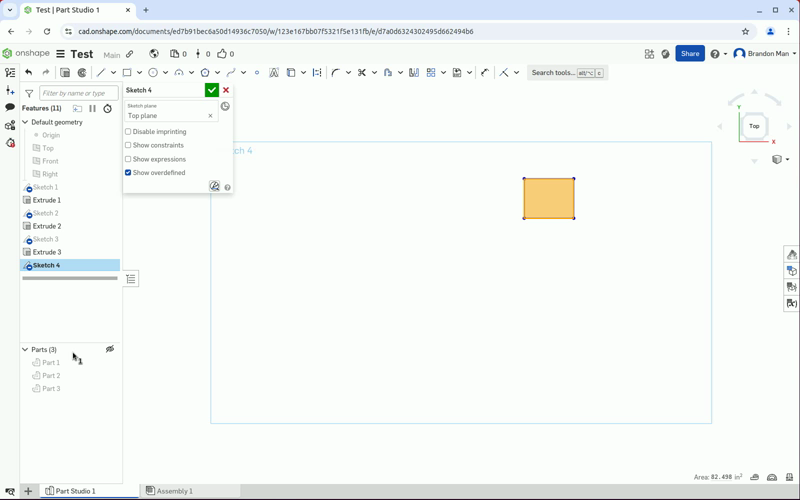
key(shift+y)
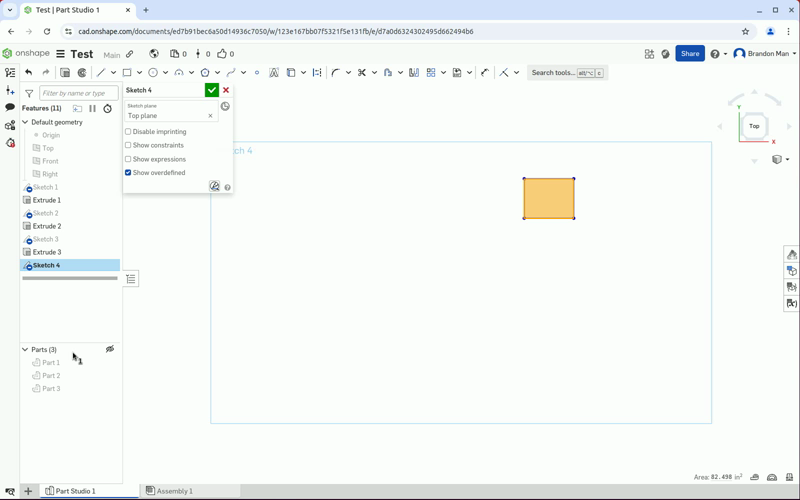
key(shift+e)
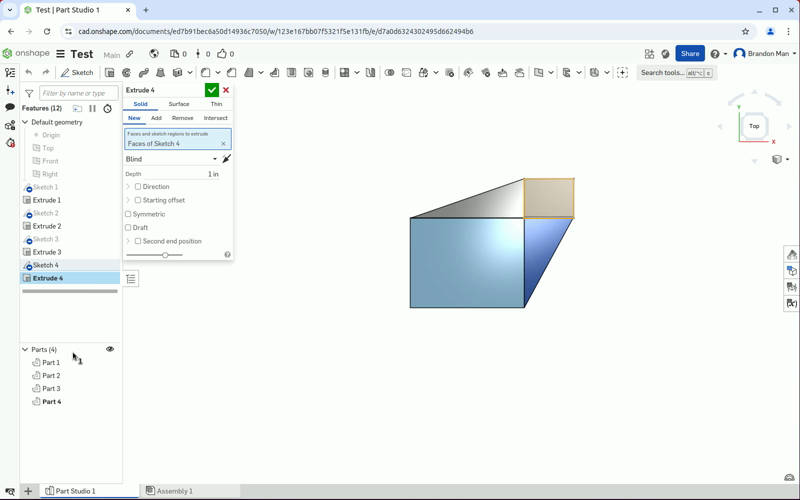
mouse_move(143, 106)
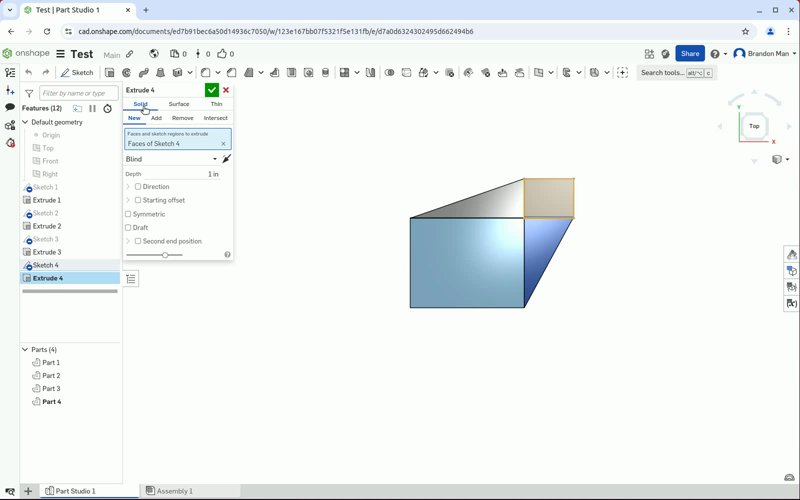
click(143, 106)
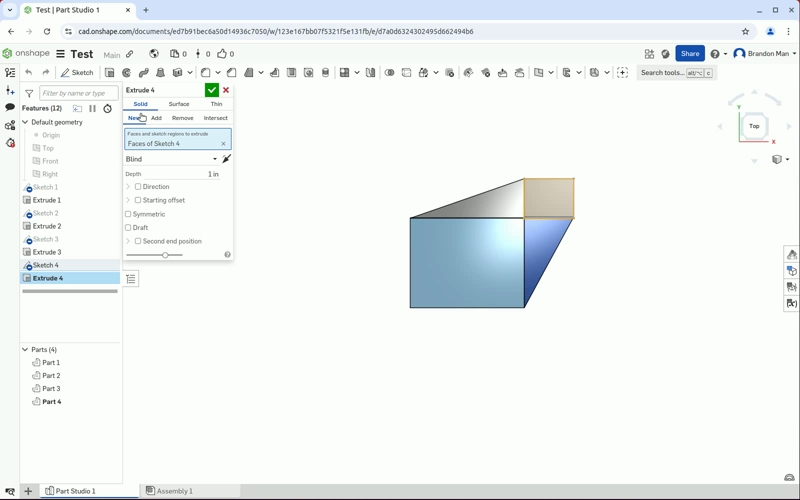
mouse_move(137, 120)
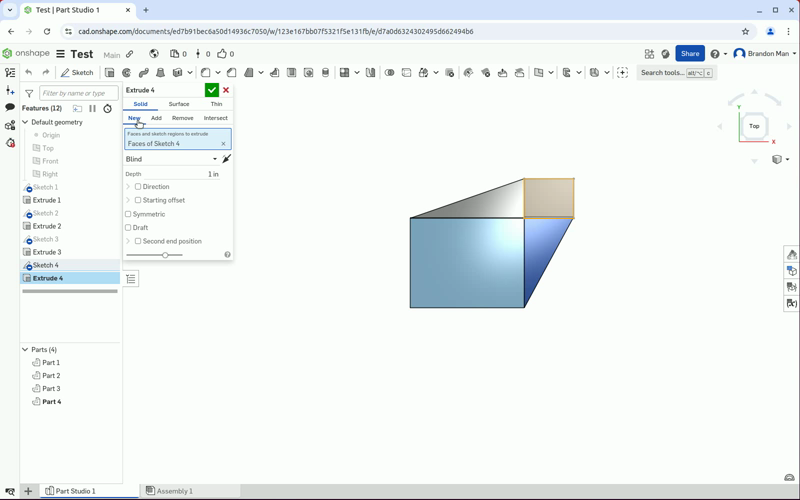
click(137, 120)
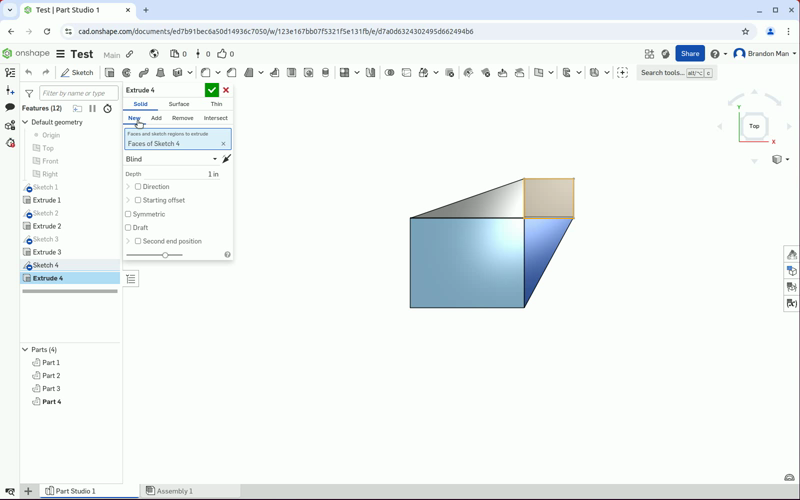
key(tab, 4)
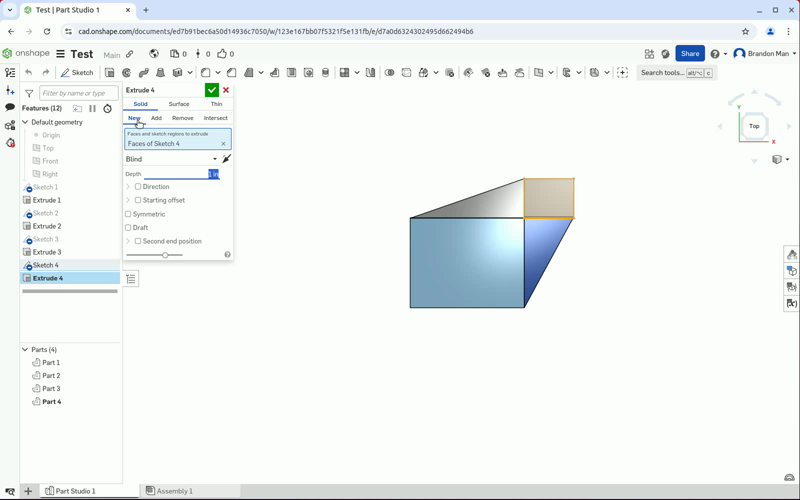
text(20.701)
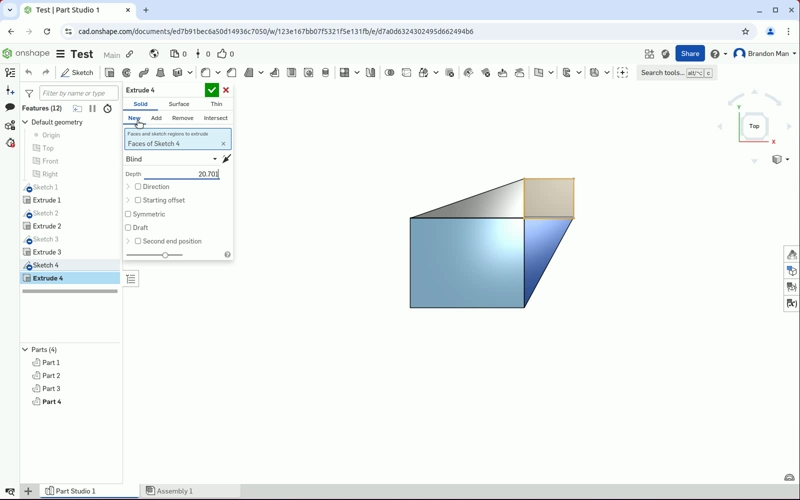
key(enter)
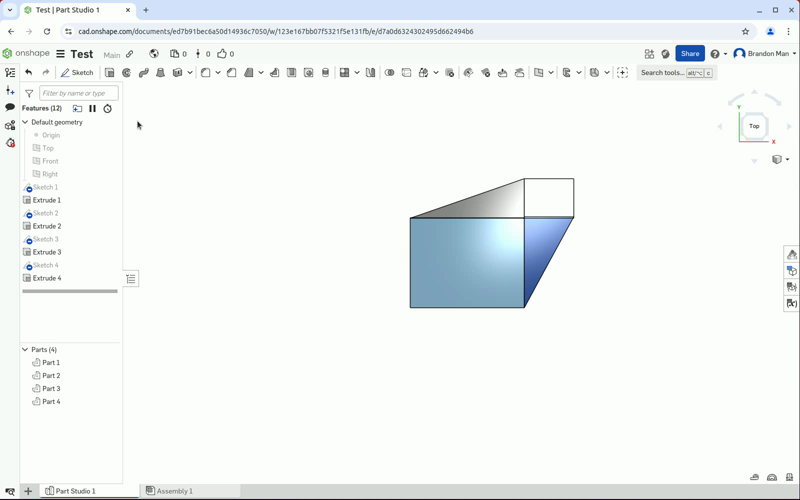
key(shift+h)
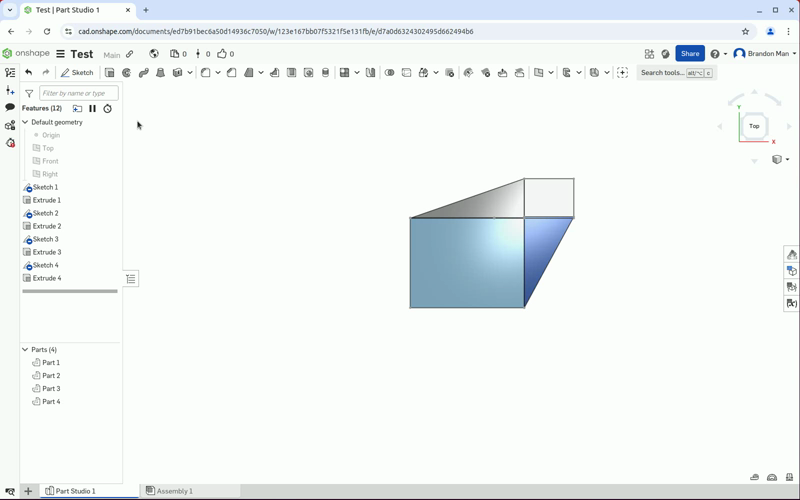
key(shift+h)
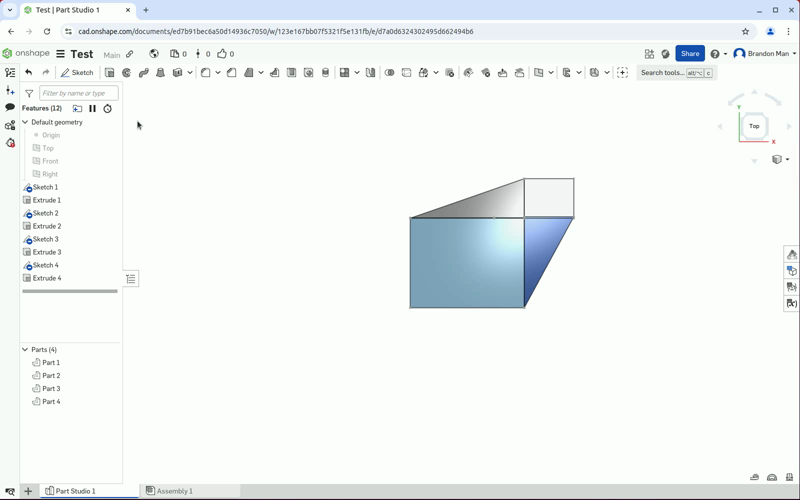
key(shift+7)
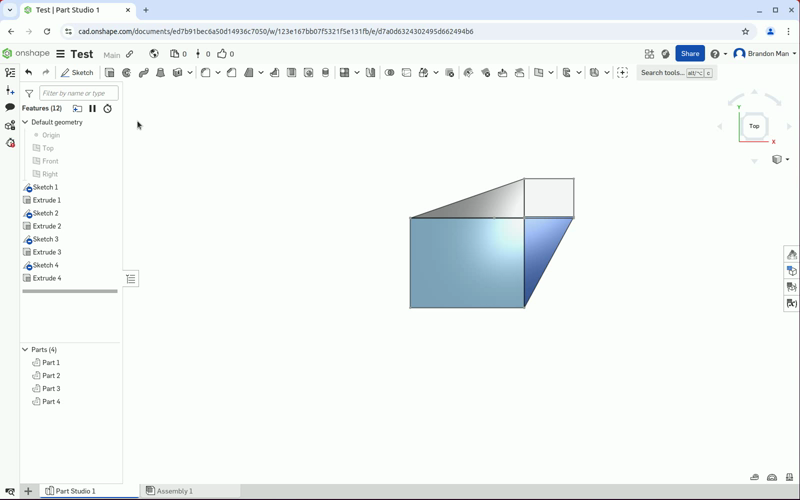
key(up, 3)
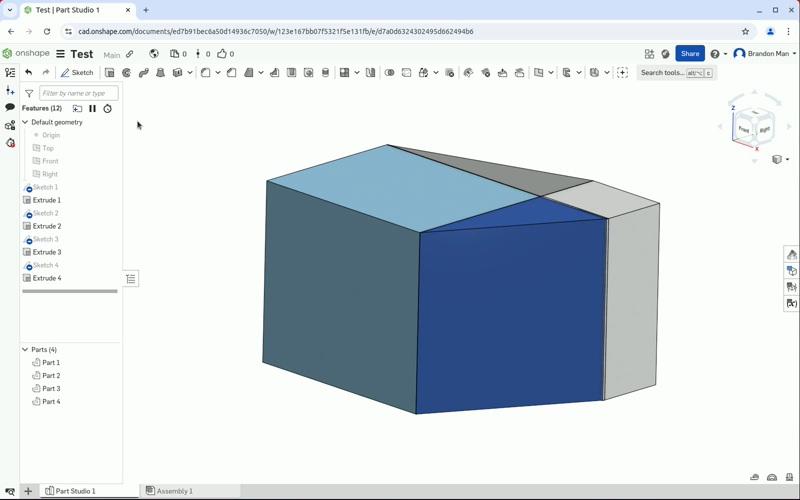
key(left, 3)
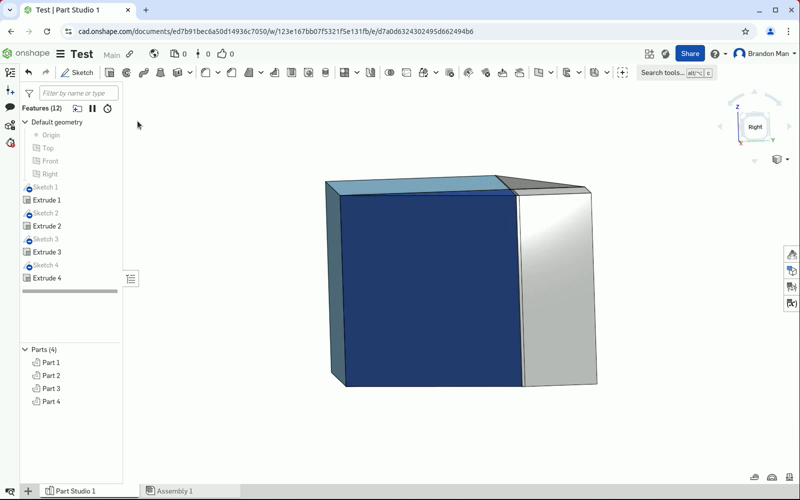
key(right, 3)
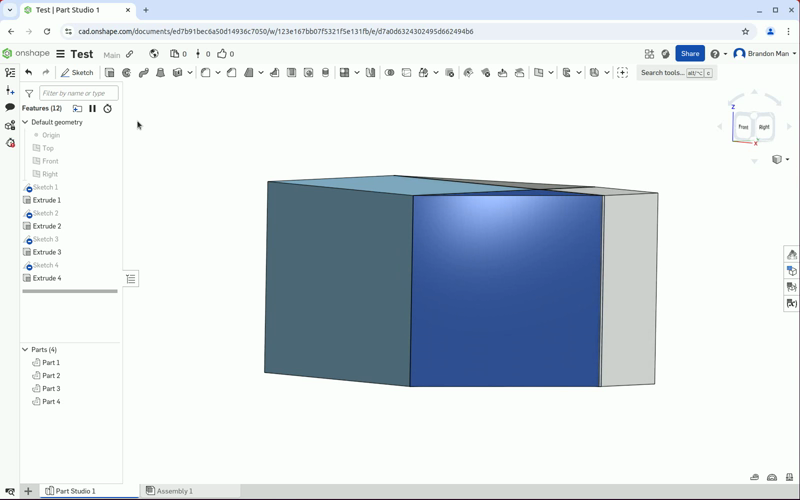
key(down, 3)
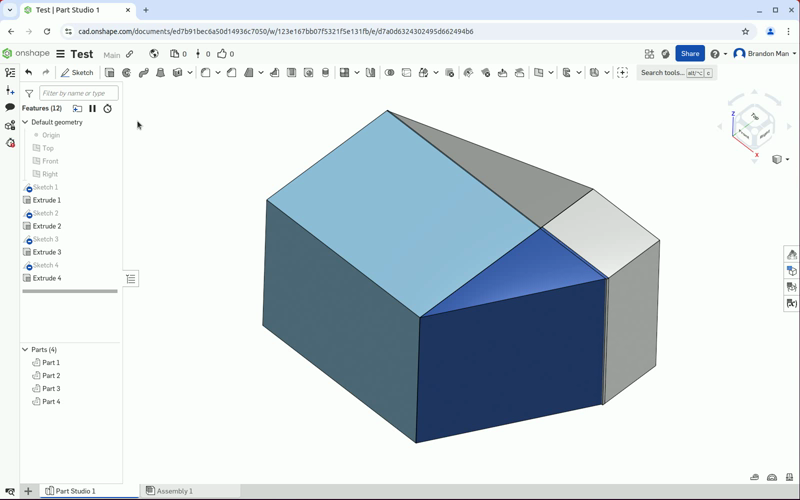
mouse_move(73, 189)
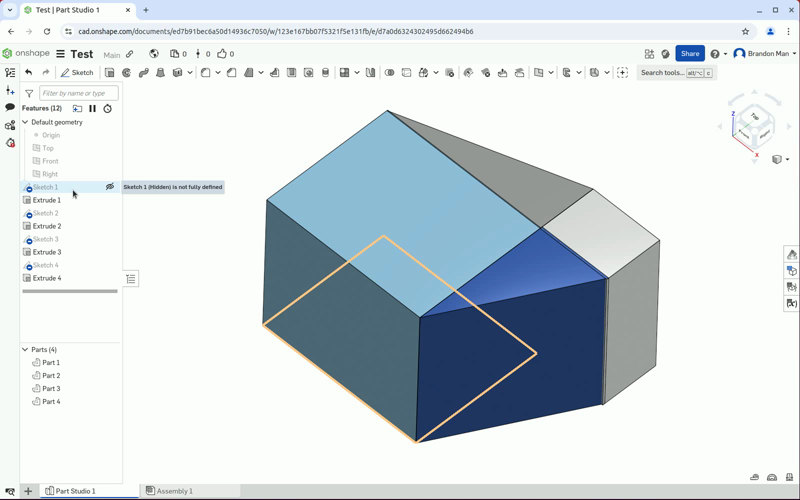
click(73, 189)